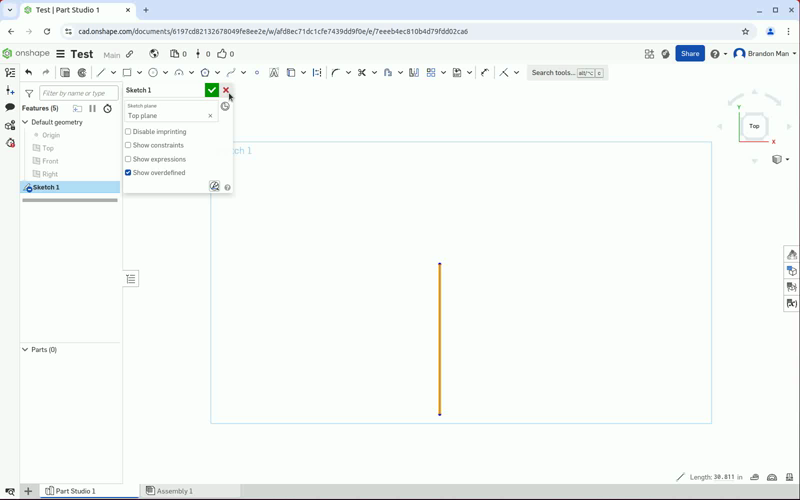
key(shift+h)
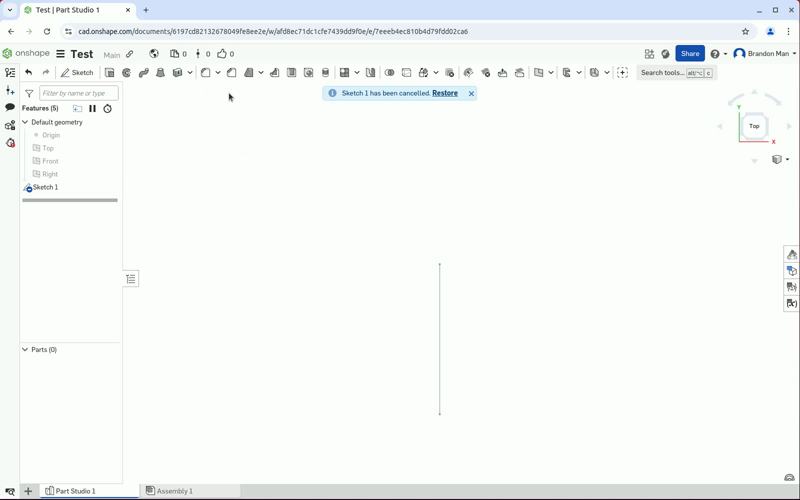
key(shift+s)
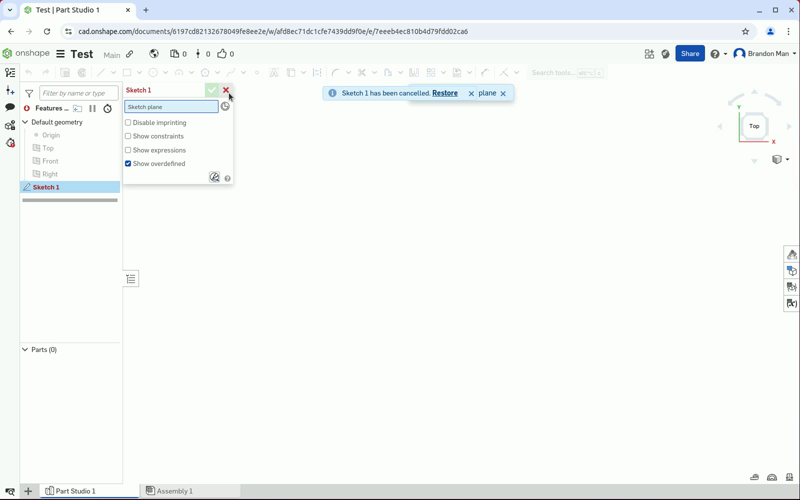
mouse_move(73, 150)
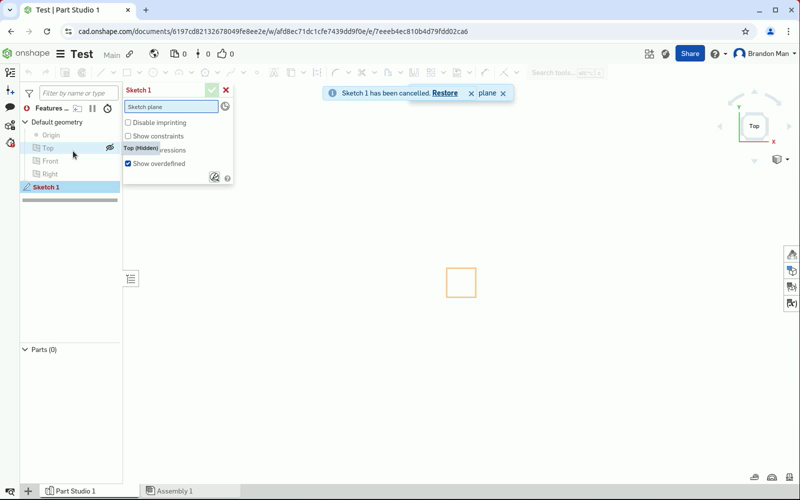
click(73, 150)
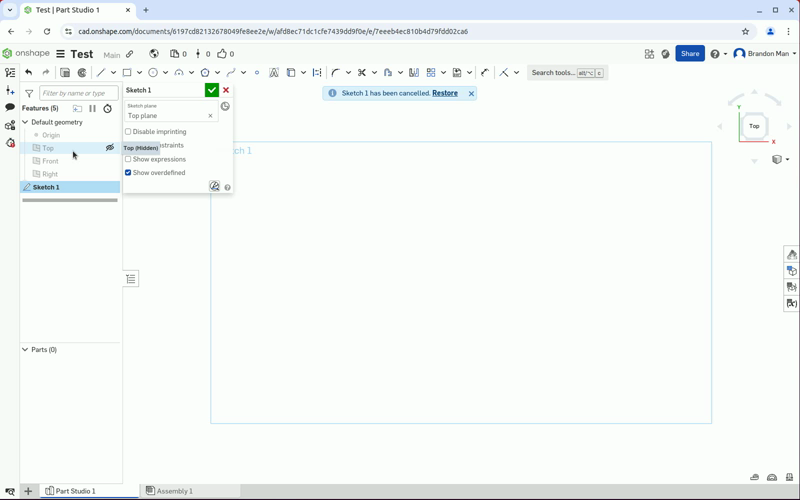
mouse_move(73, 352)
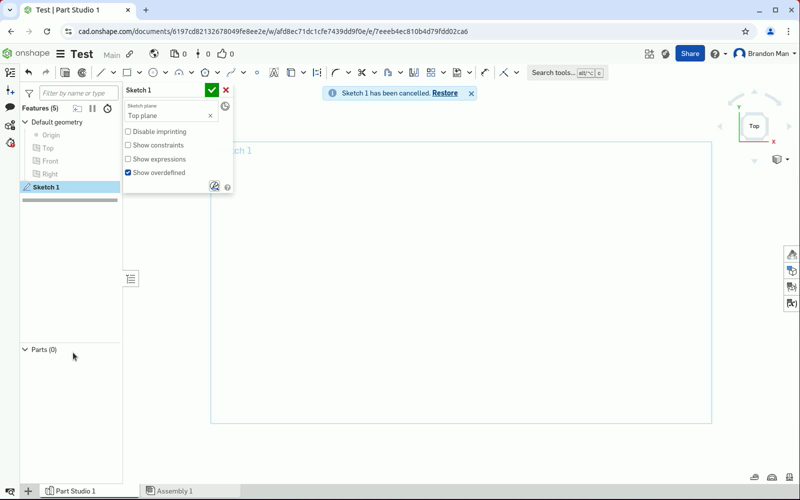
key(y)
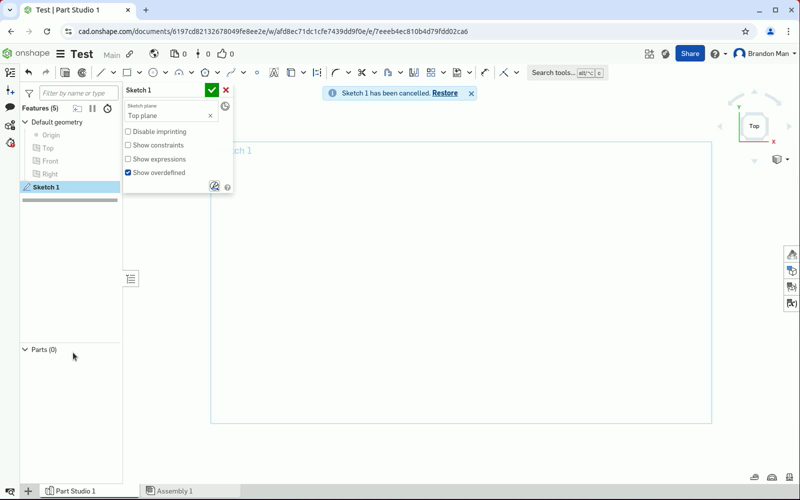
key(c)
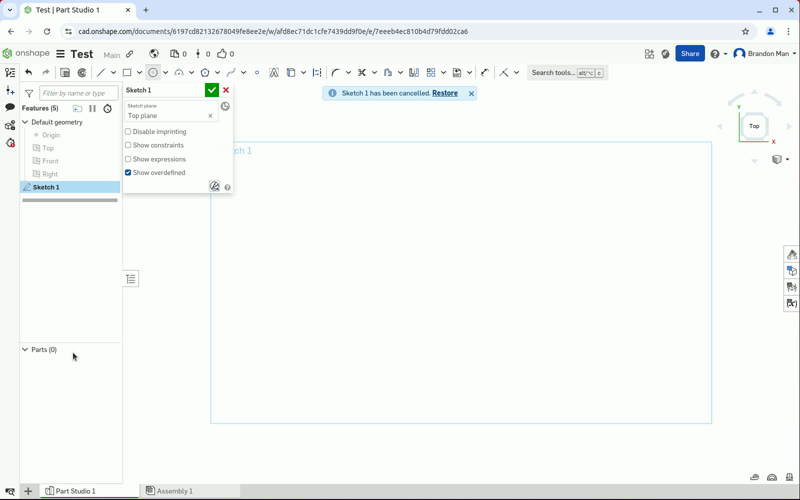
key_down(shift)
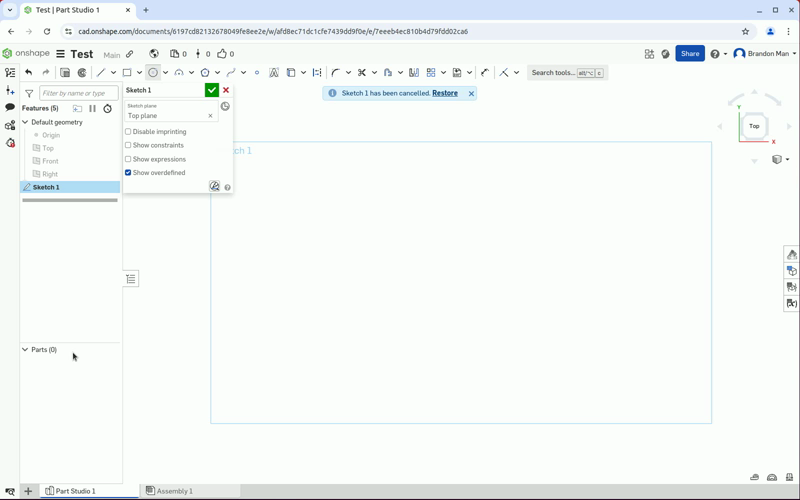
mouse_move(461, 282)
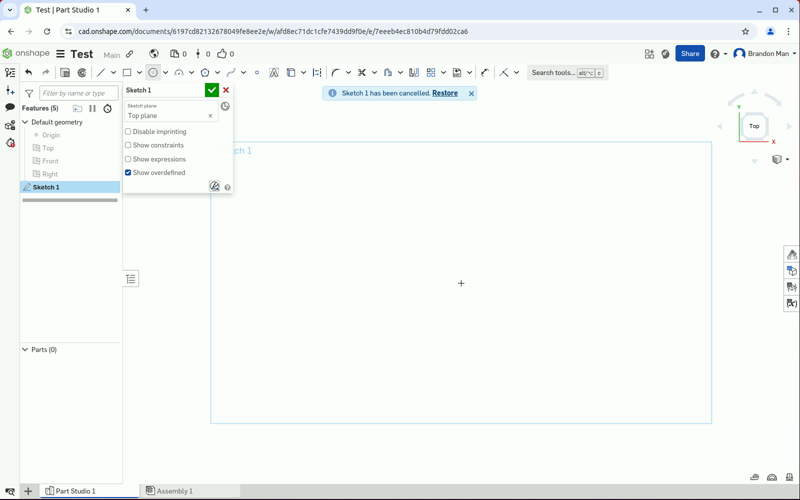
click(461, 282)
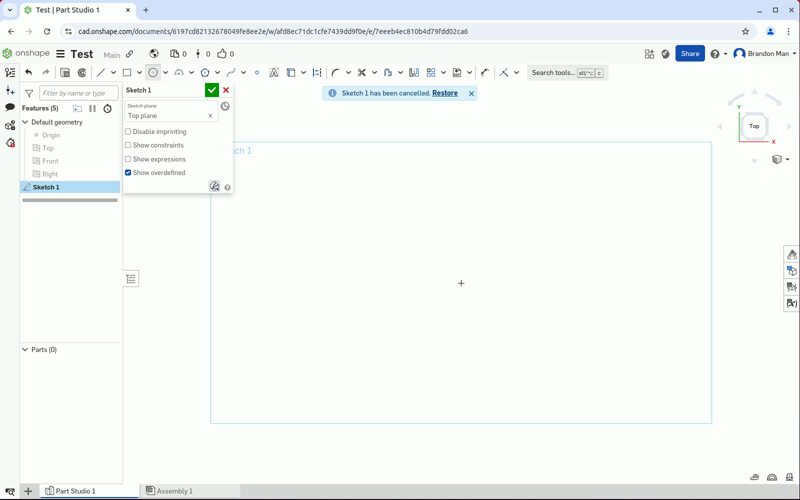
key_up(shift)
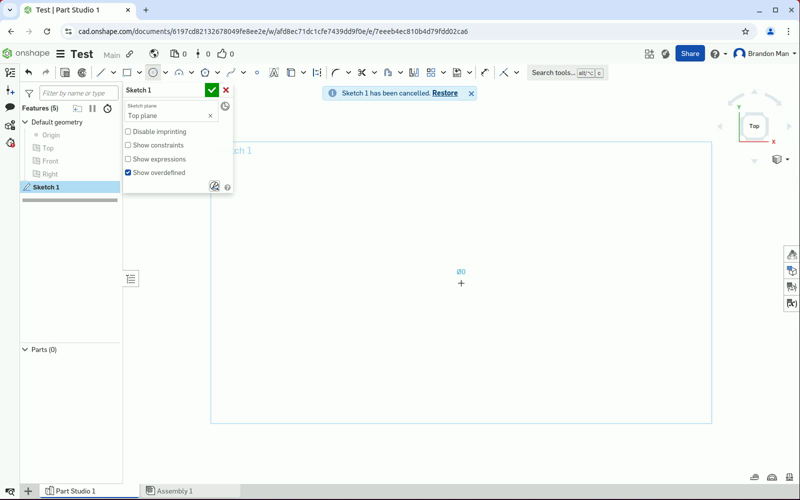
mouse_move(574, 282)
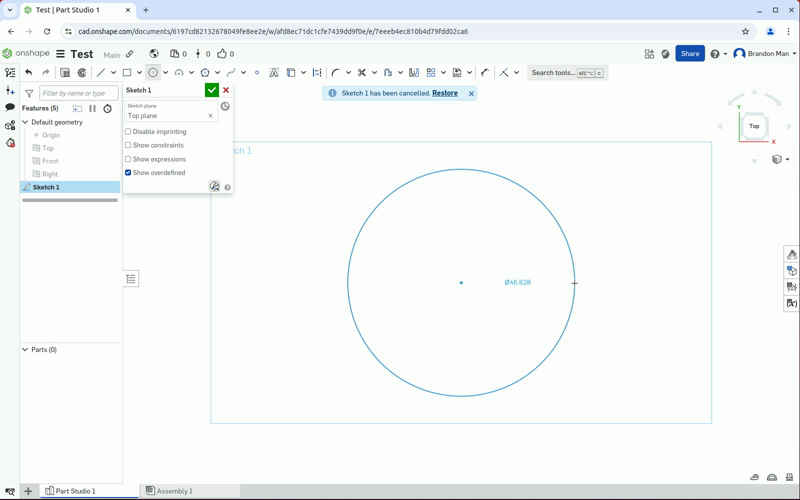
click(574, 282)
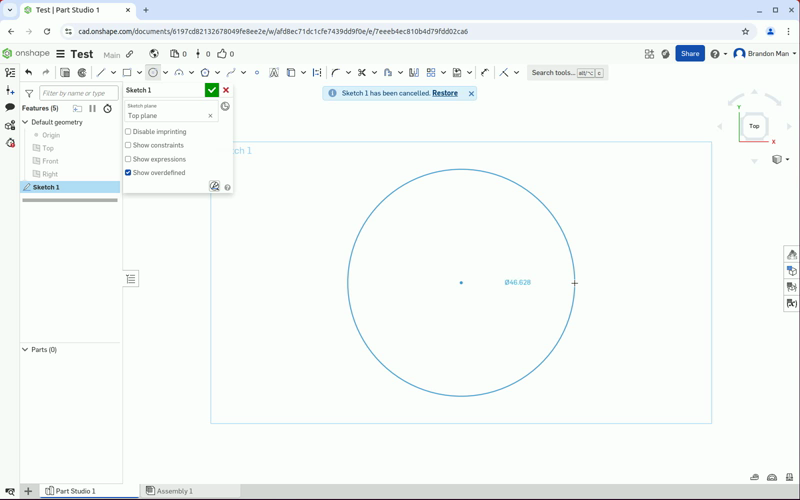
key(esc)
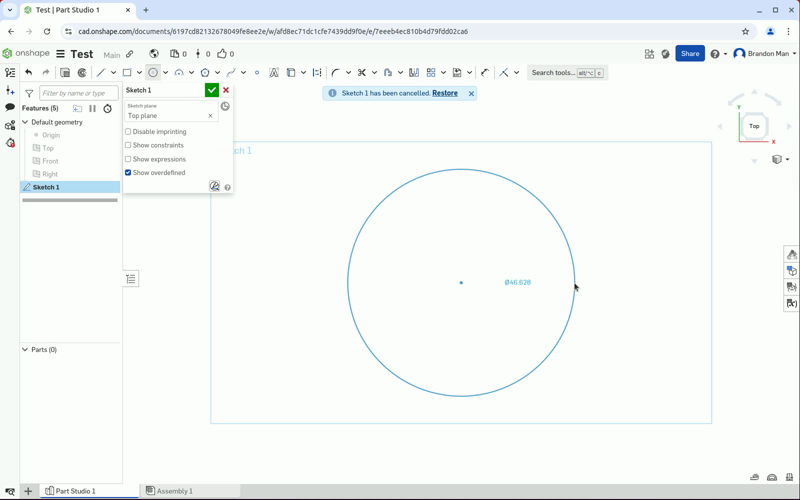
key(c)
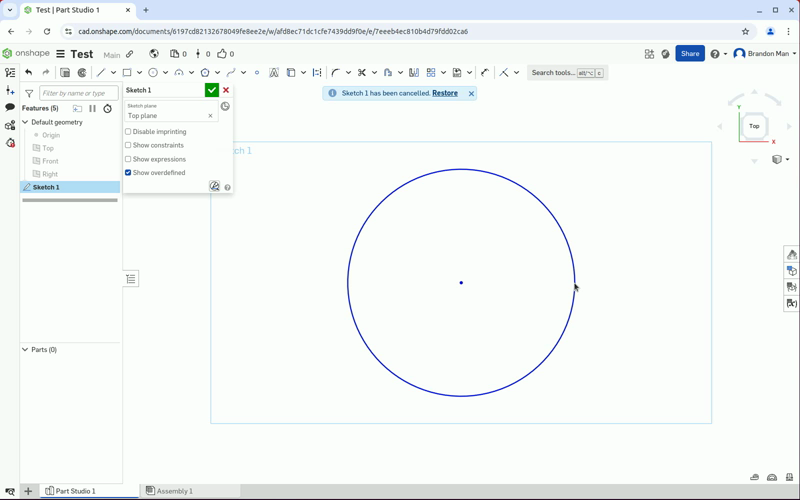
key_down(shift)
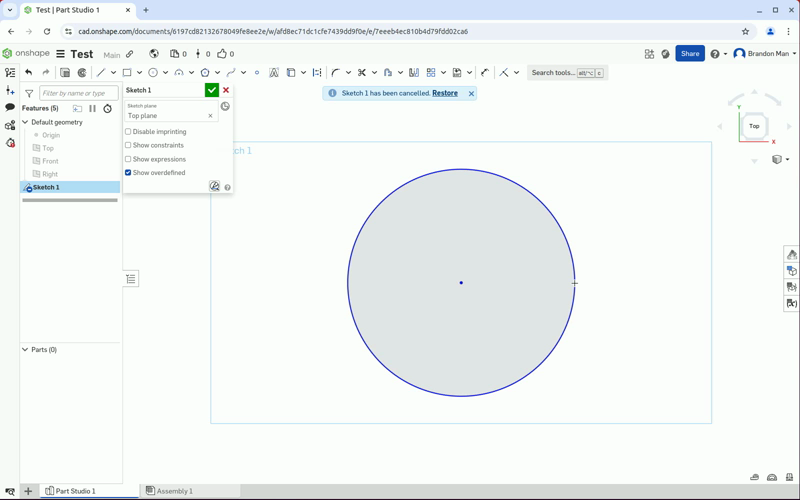
mouse_move(461, 282)
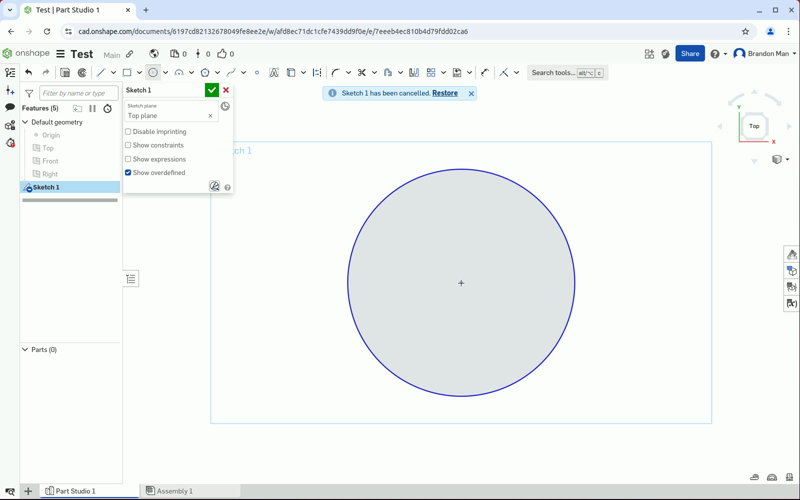
click(461, 282)
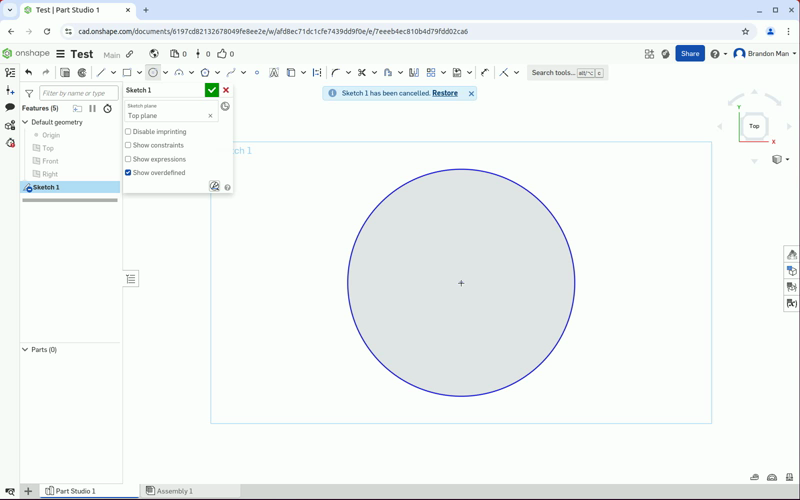
key_up(shift)
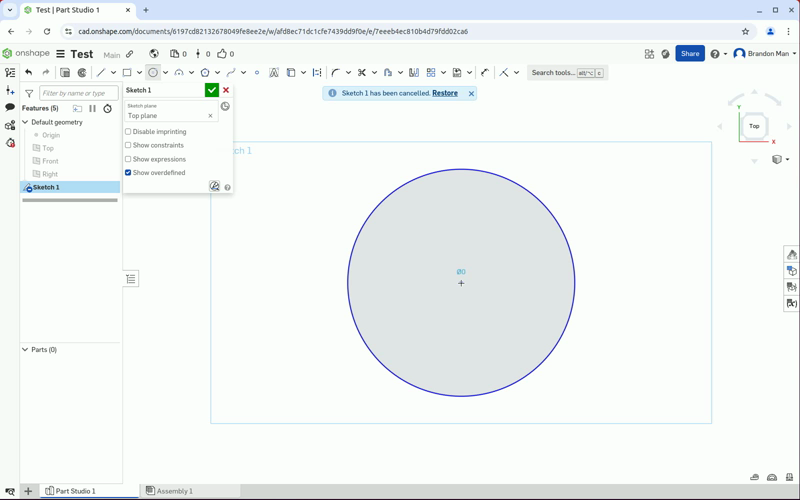
mouse_move(529, 282)
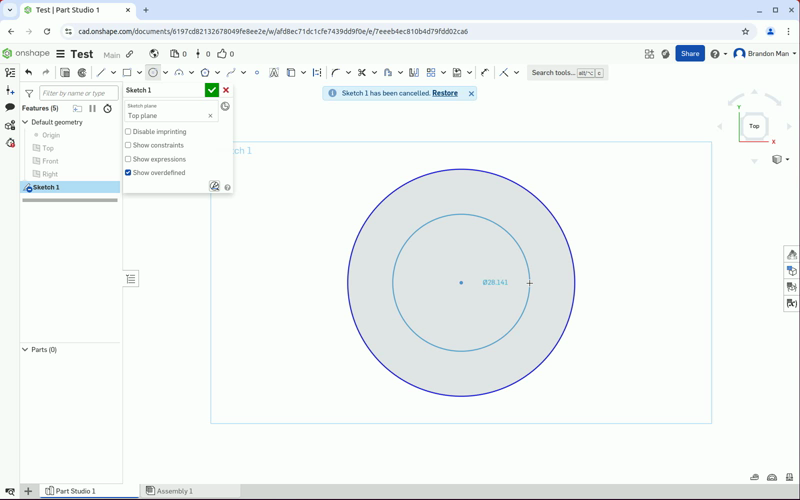
click(529, 282)
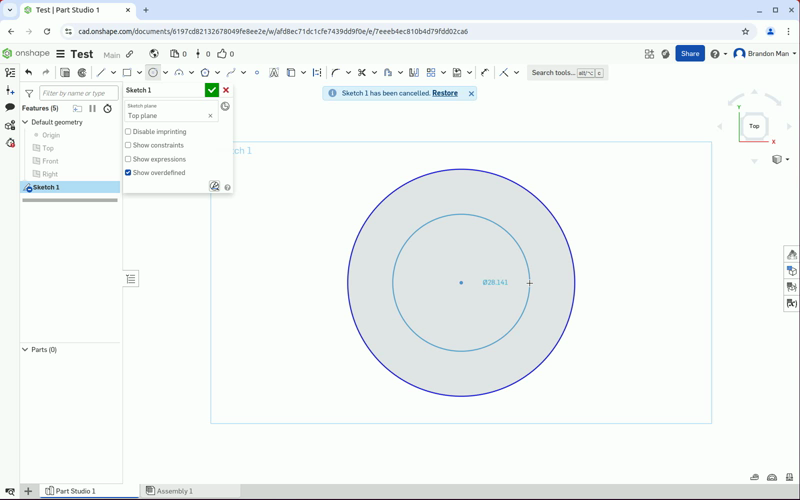
key(esc)
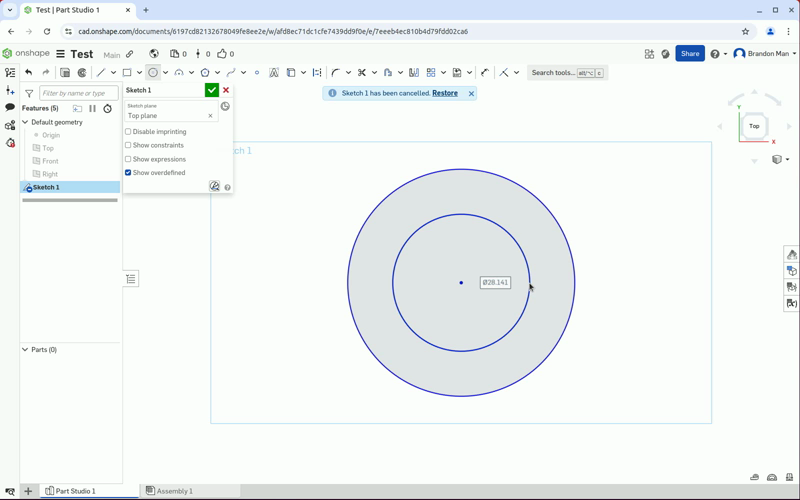
mouse_move(385, 223)
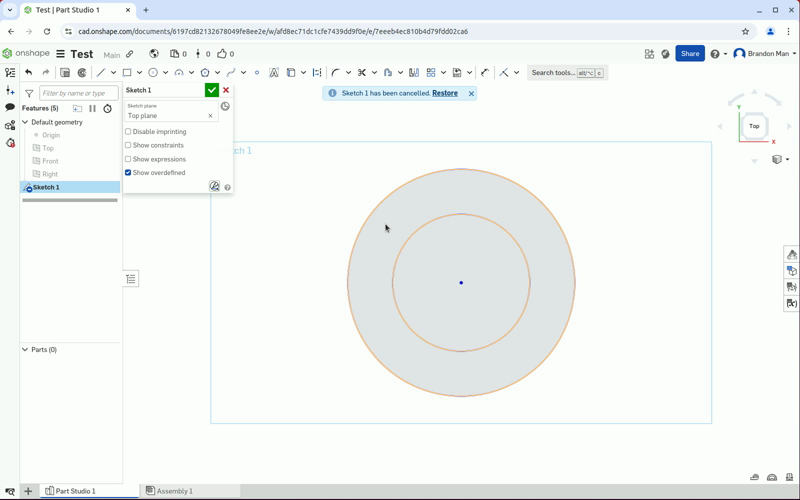
click(385, 223)
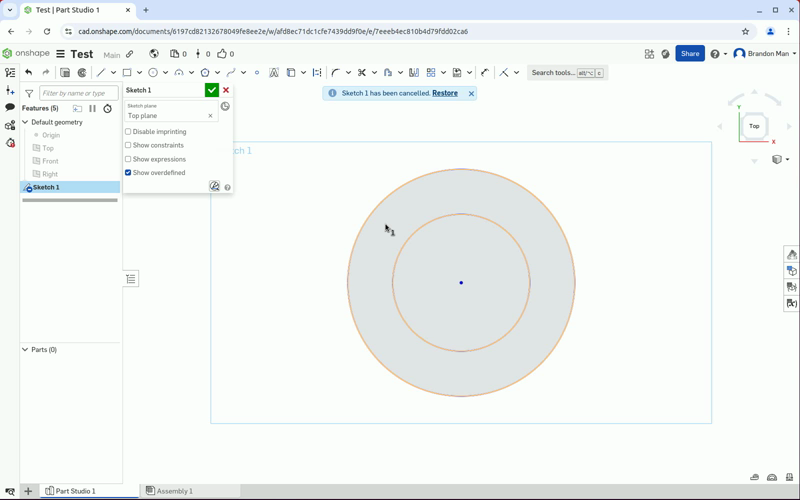
mouse_move(73, 352)
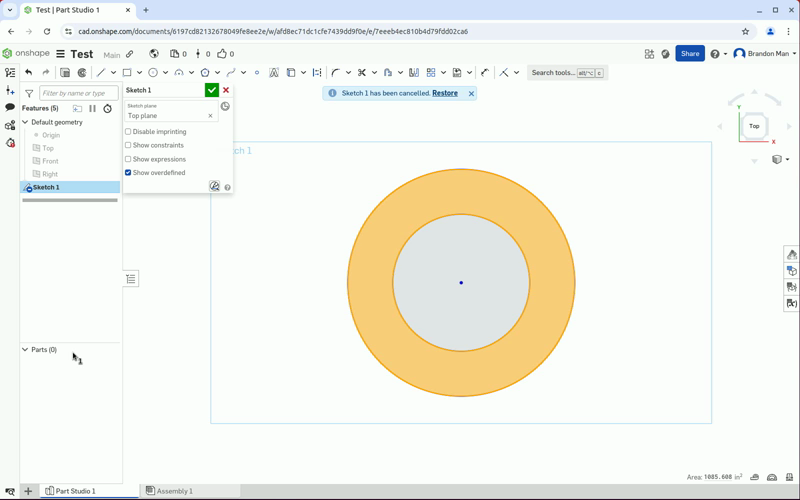
key(shift+y)
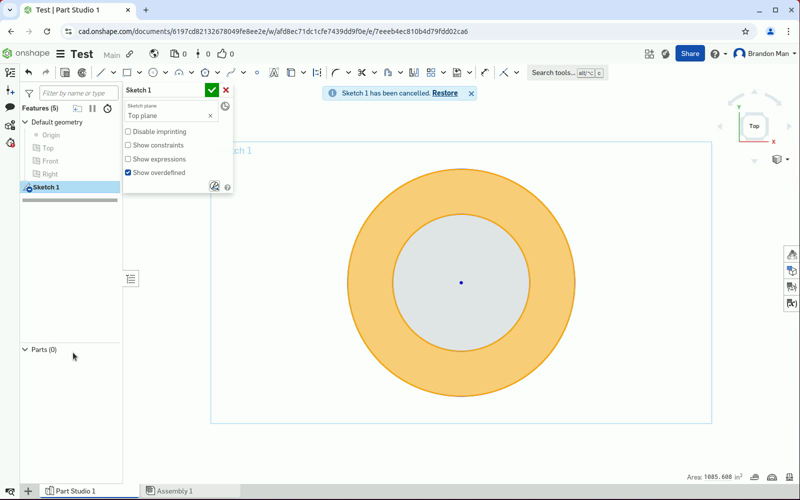
key(shift+e)
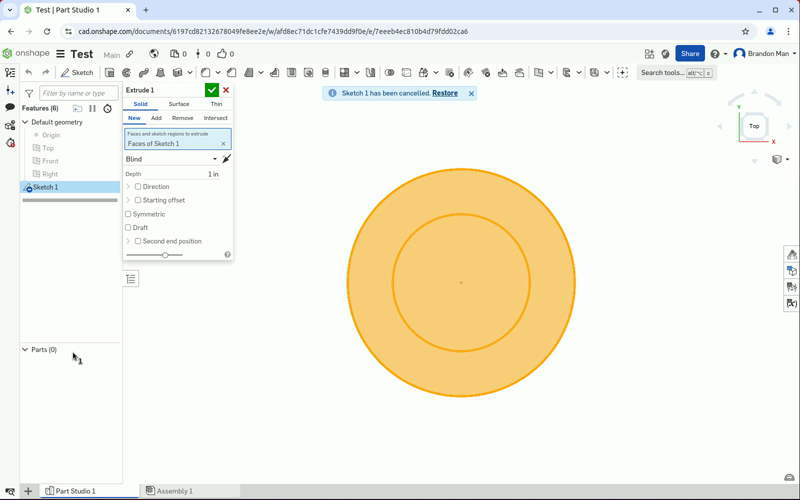
mouse_move(143, 106)
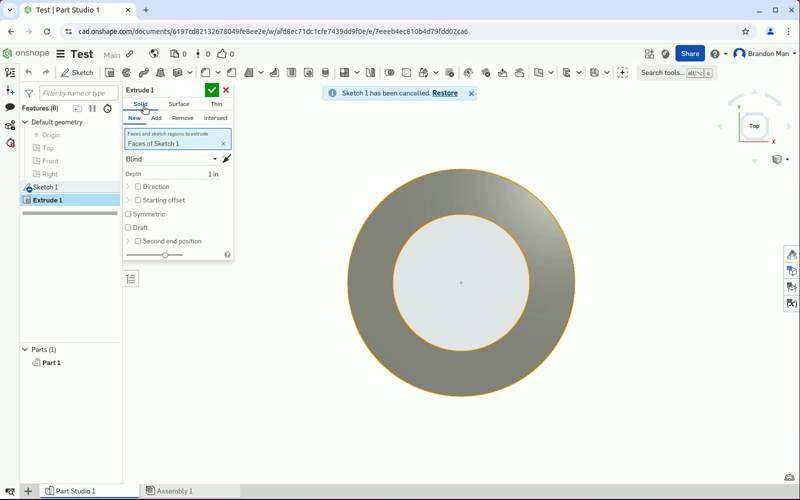
click(143, 106)
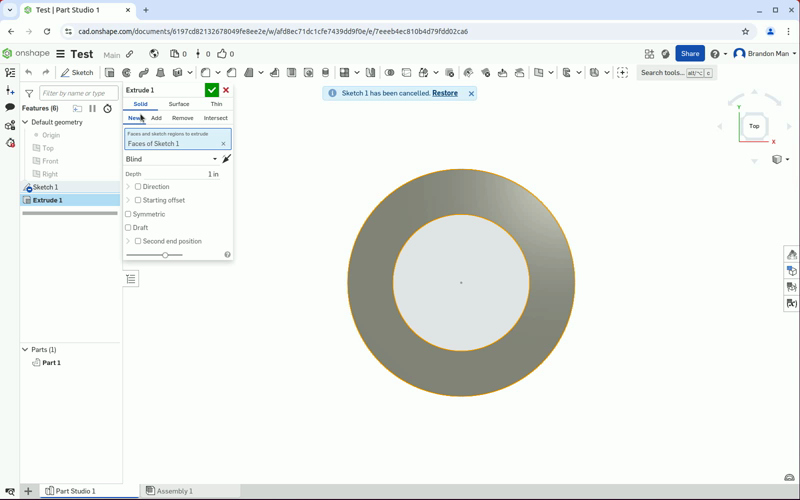
mouse_move(137, 120)
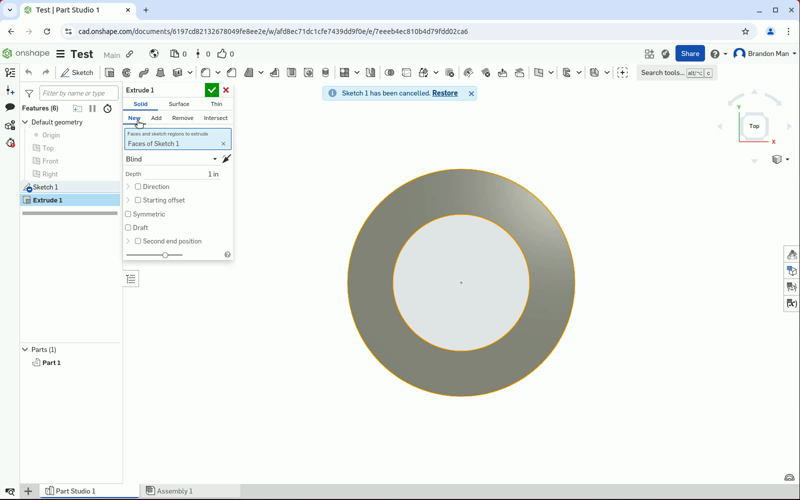
click(137, 120)
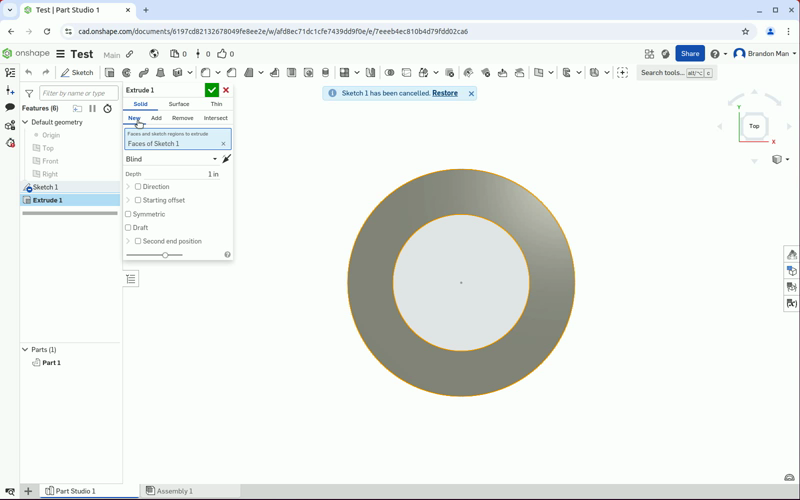
key(tab, 4)
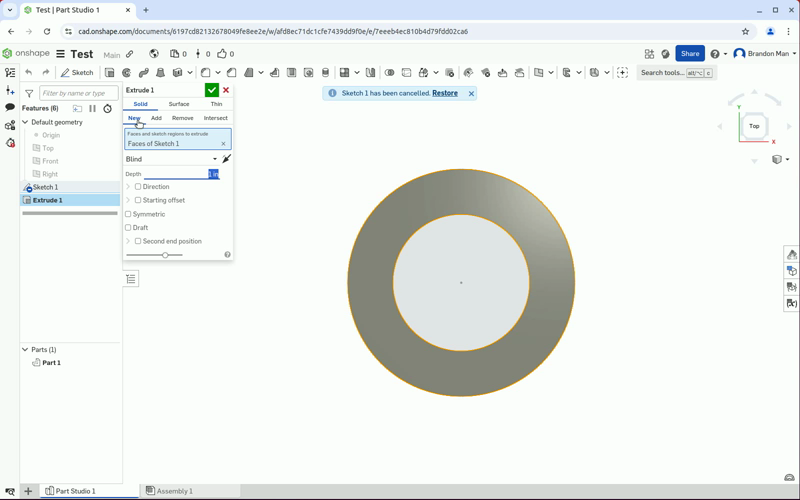
text(1.685)
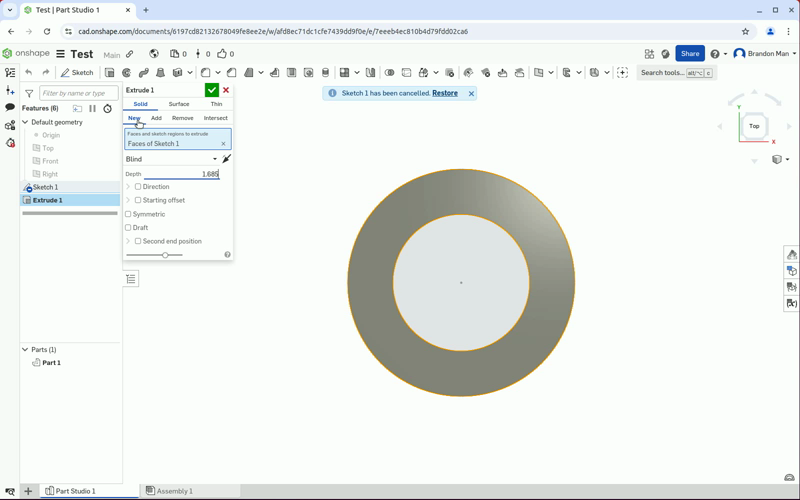
key(enter)
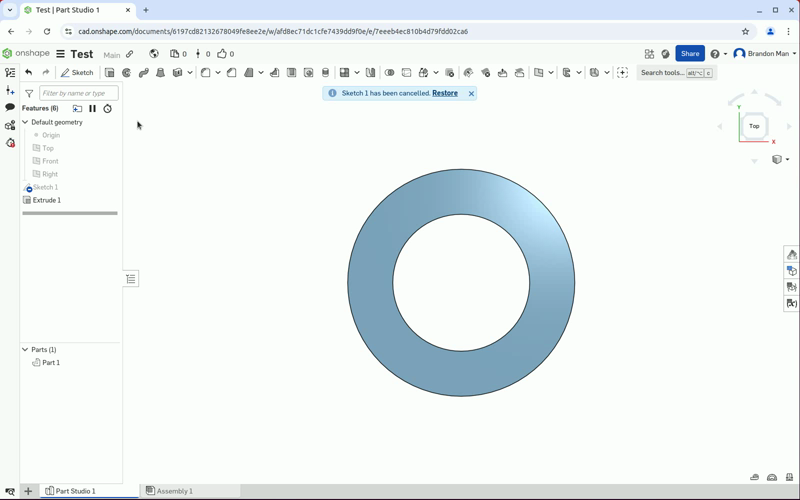
key(shift+h)
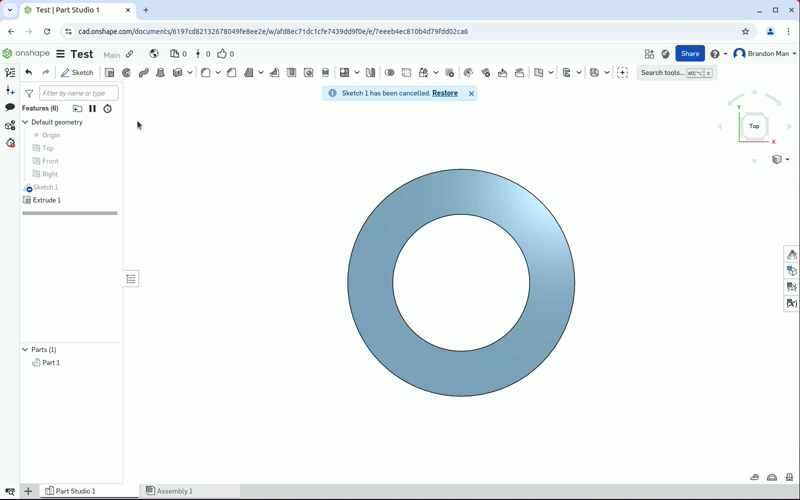
key(shift+h)
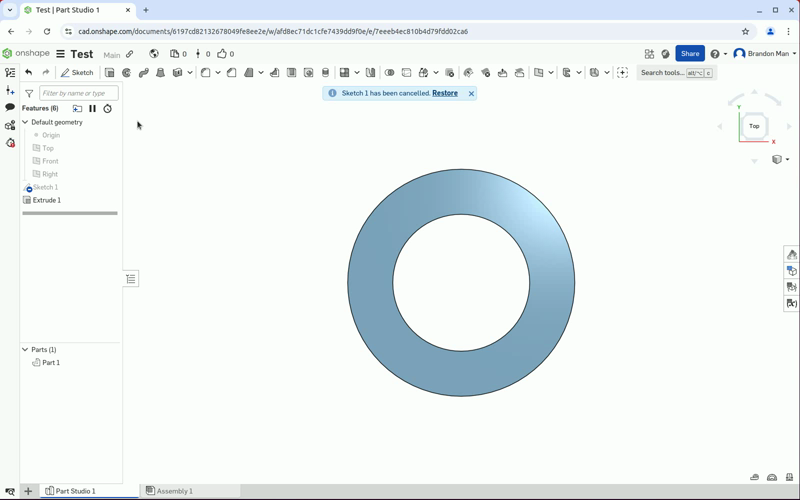
mouse_move(73, 189)
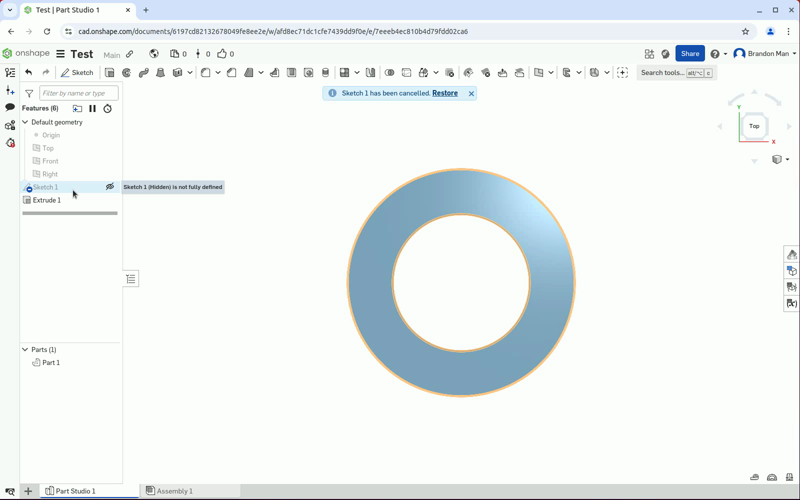
click(73, 189)
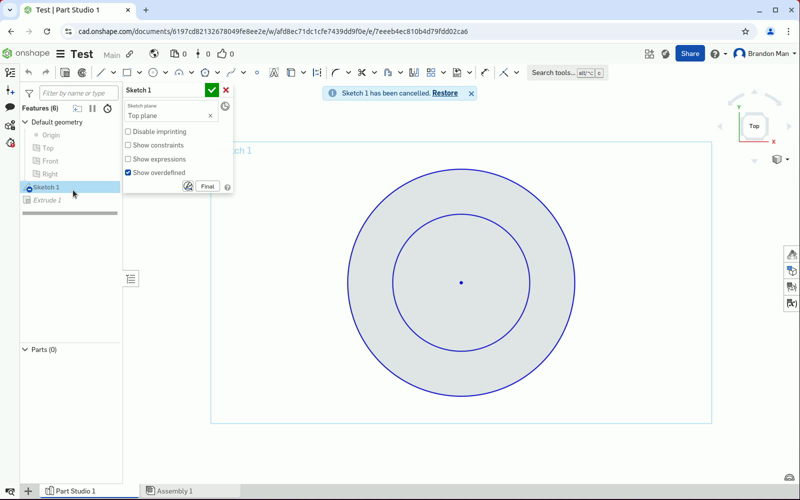
mouse_move(229, 92)
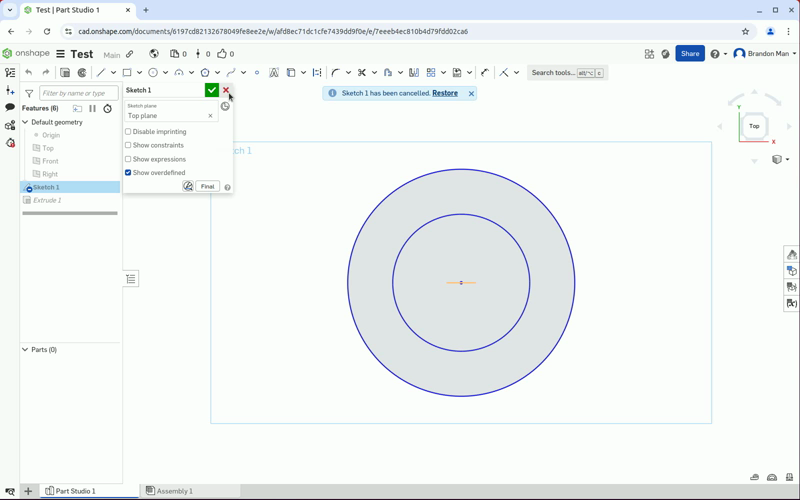
click(229, 92)
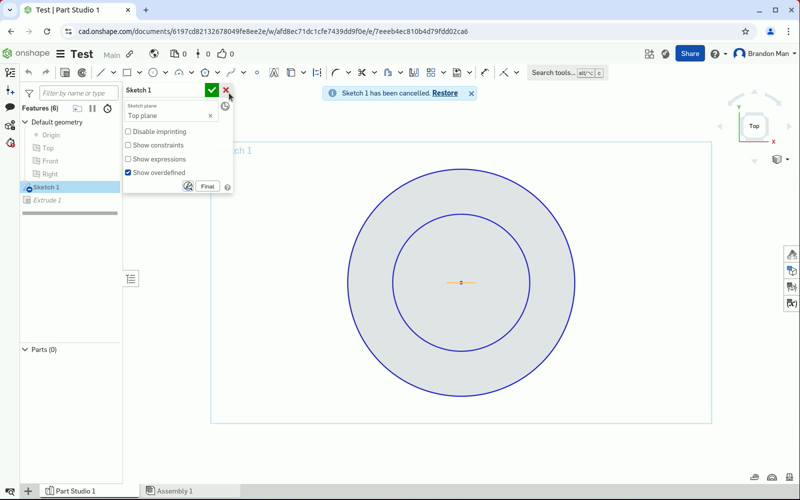
key(shift+s)
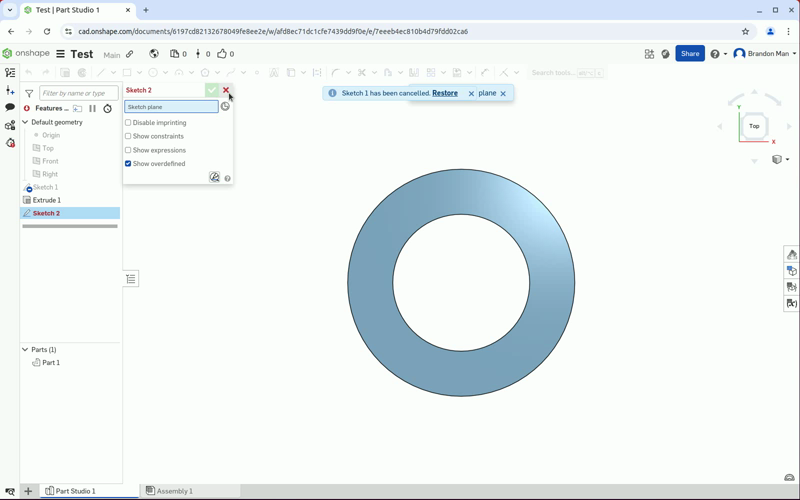
mouse_move(73, 150)
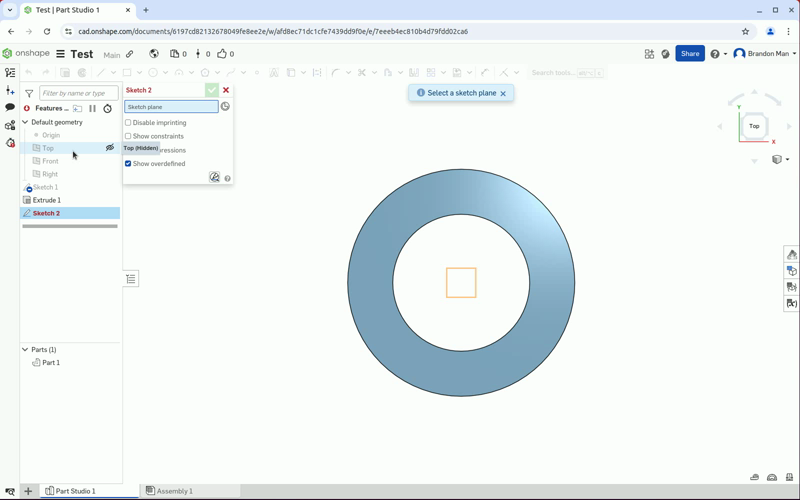
click(73, 150)
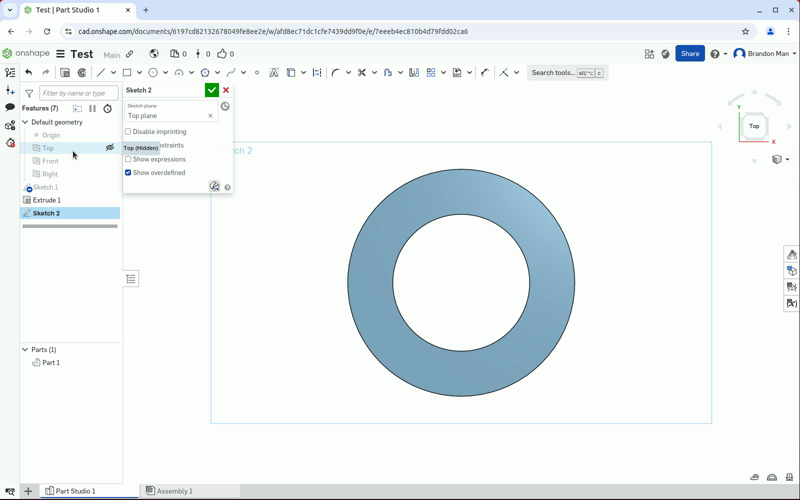
mouse_move(73, 352)
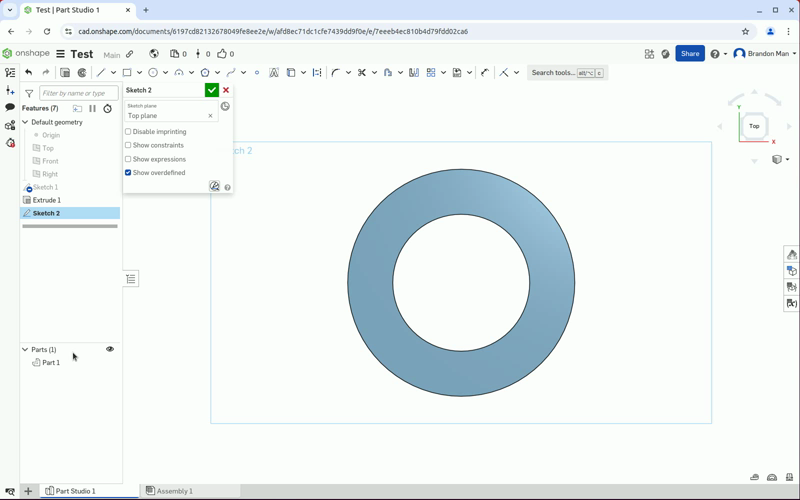
key(y)
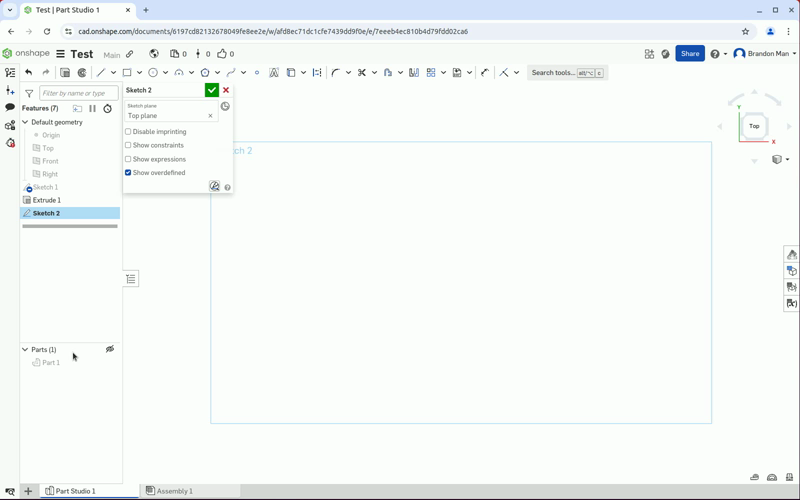
key(c)
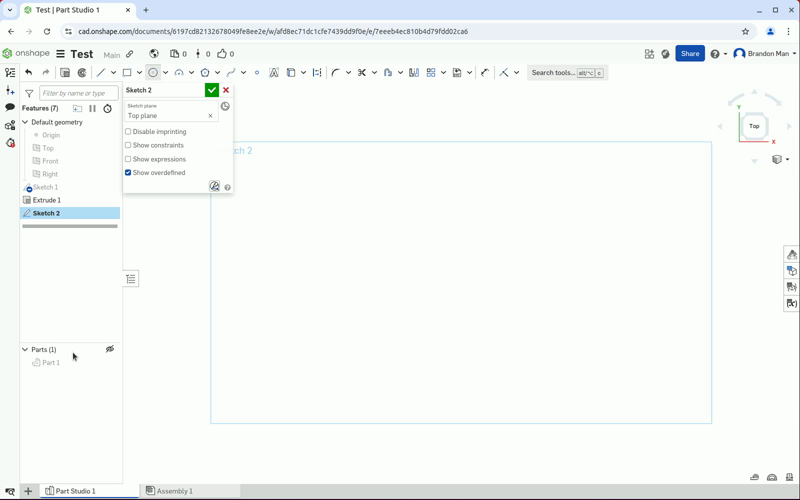
key_down(shift)
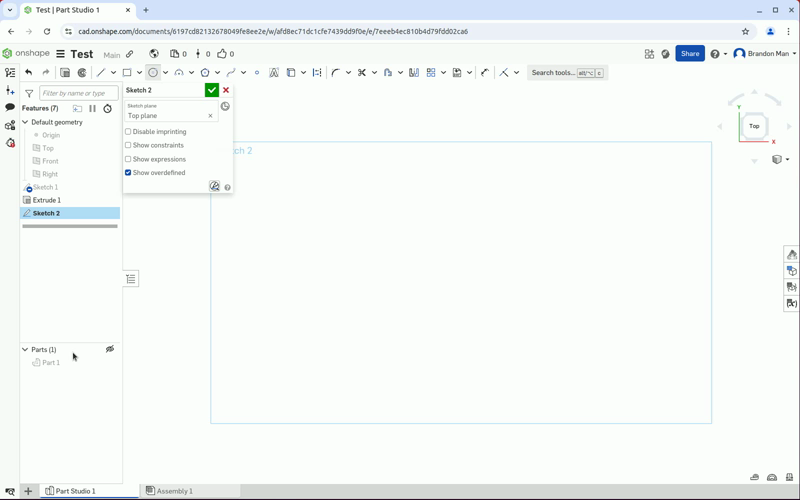
mouse_move(461, 282)
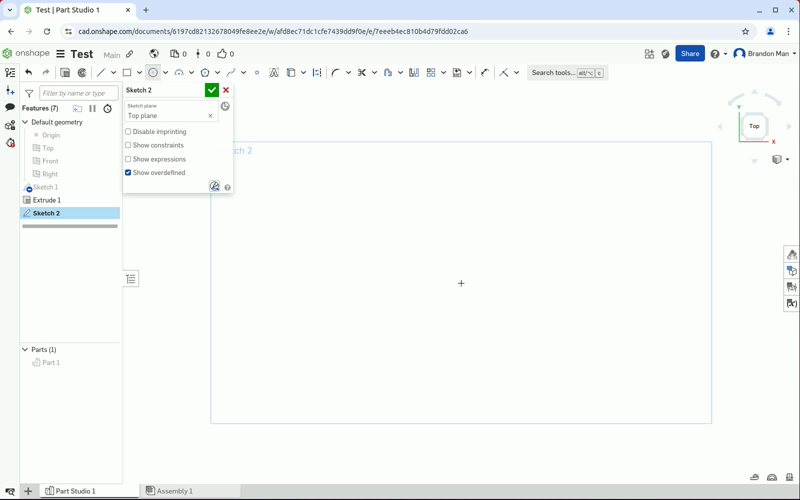
click(461, 282)
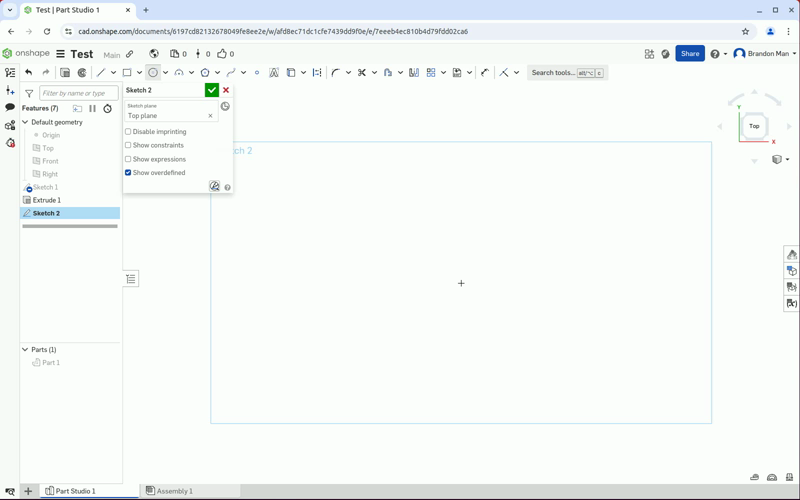
key_up(shift)
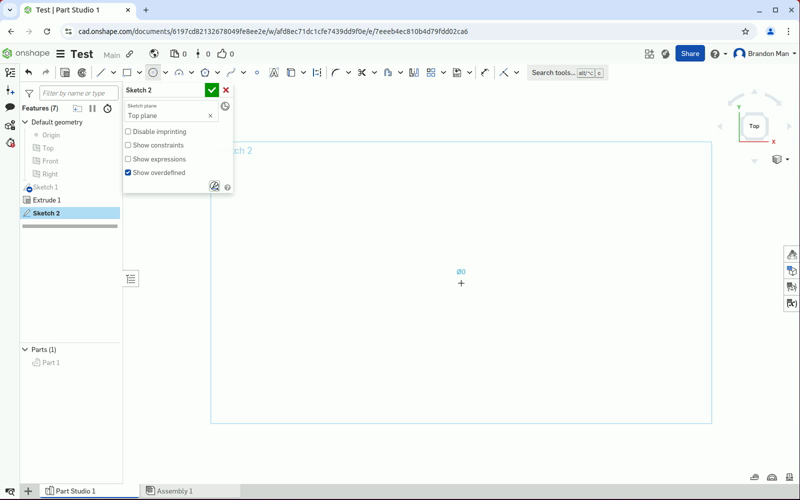
mouse_move(522, 282)
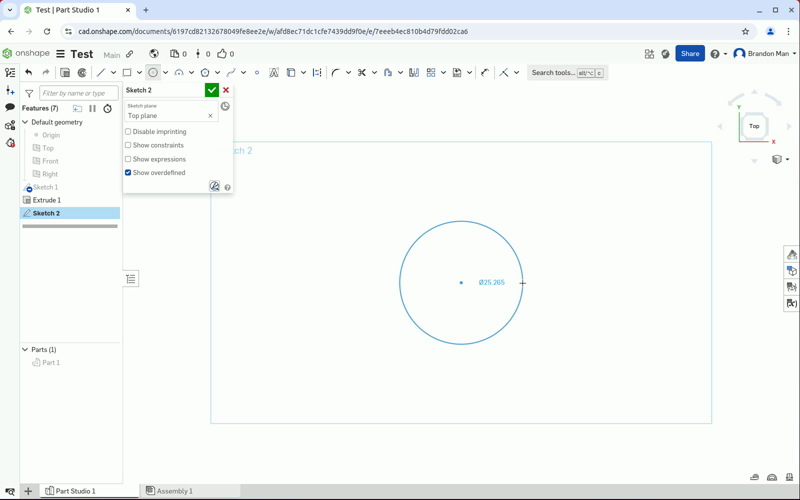
click(522, 282)
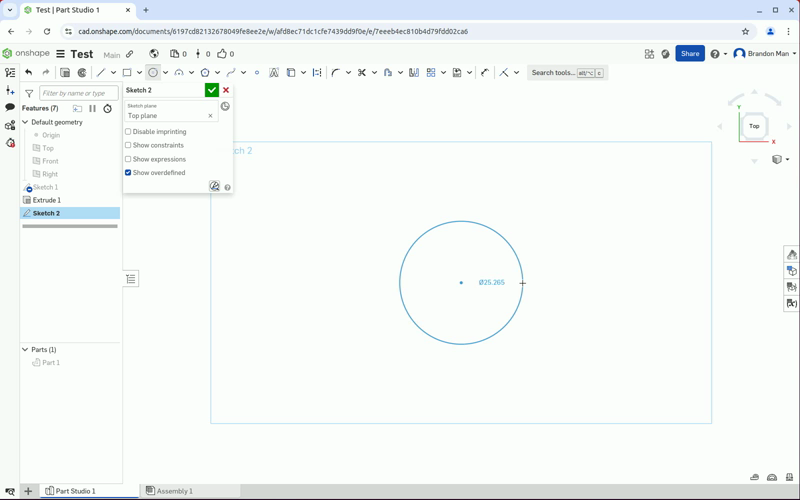
key(esc)
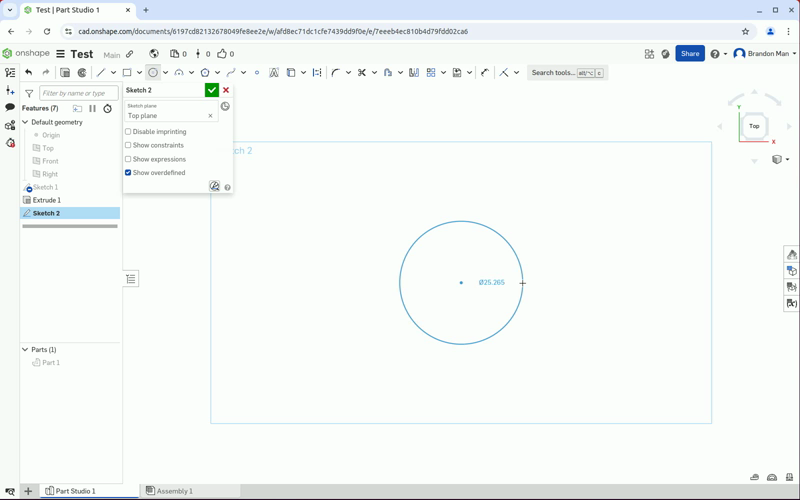
key(c)
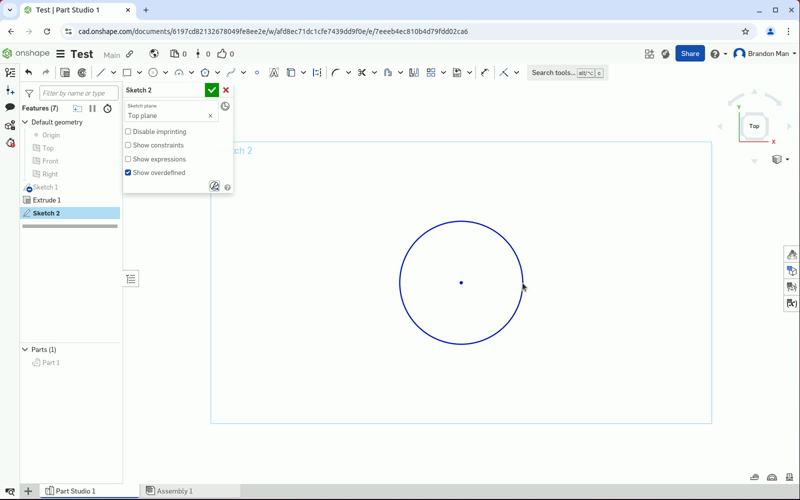
key_down(shift)
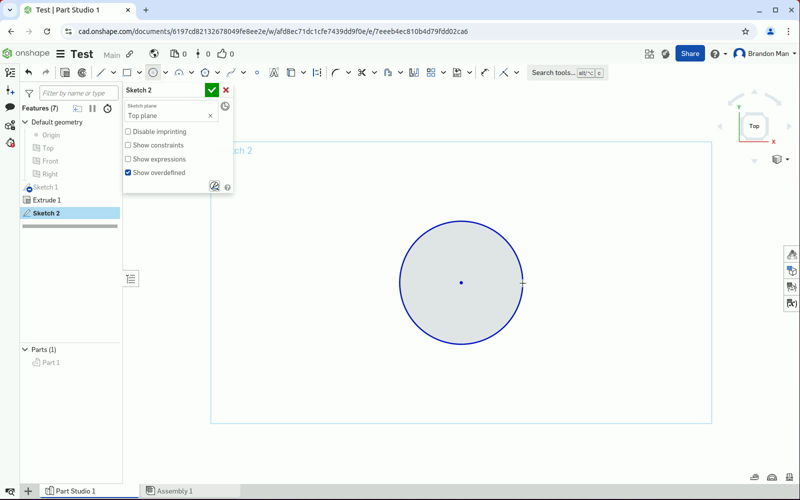
mouse_move(461, 282)
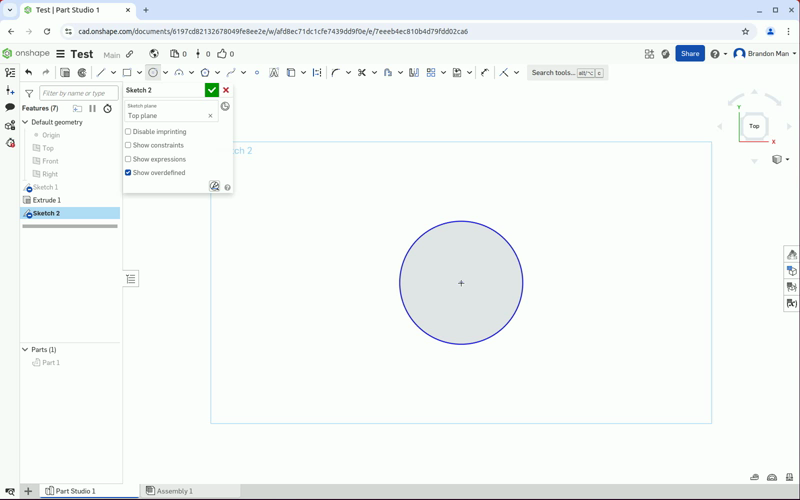
click(461, 282)
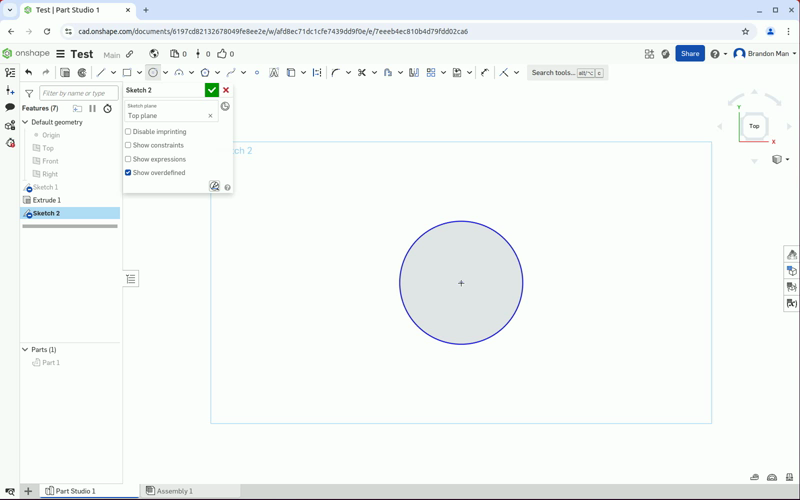
key_up(shift)
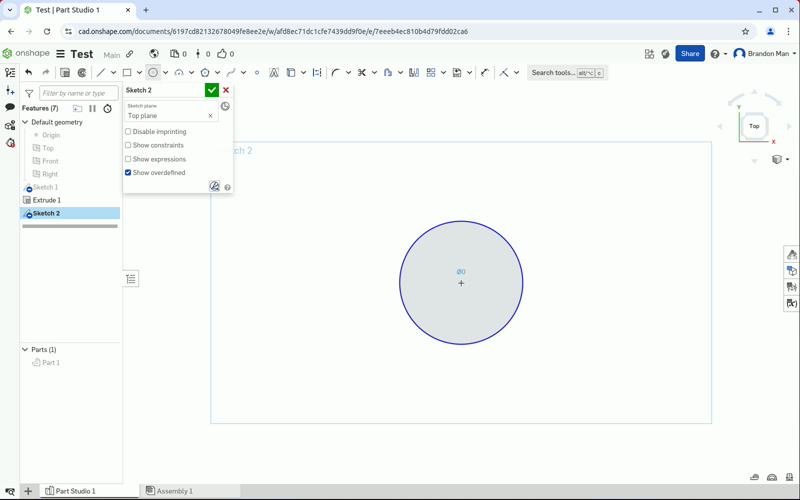
mouse_move(467, 282)
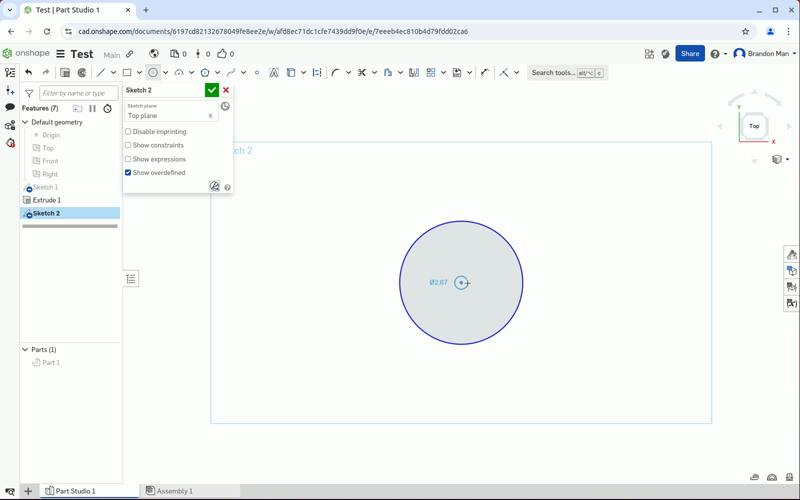
click(467, 282)
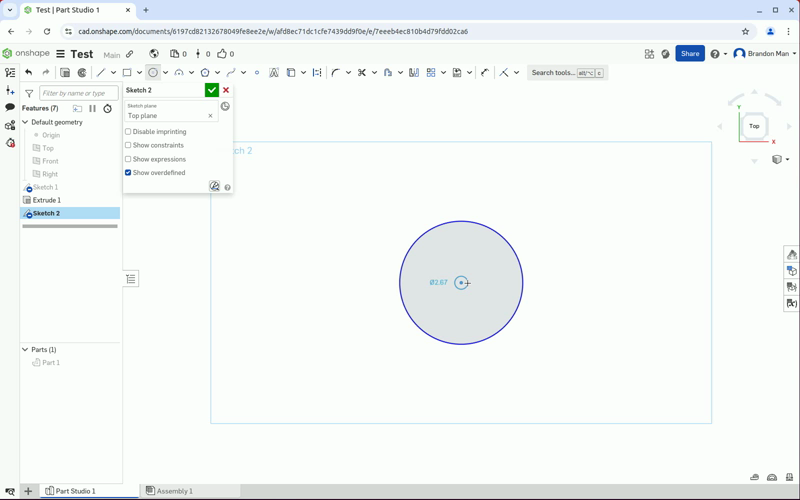
key(esc)
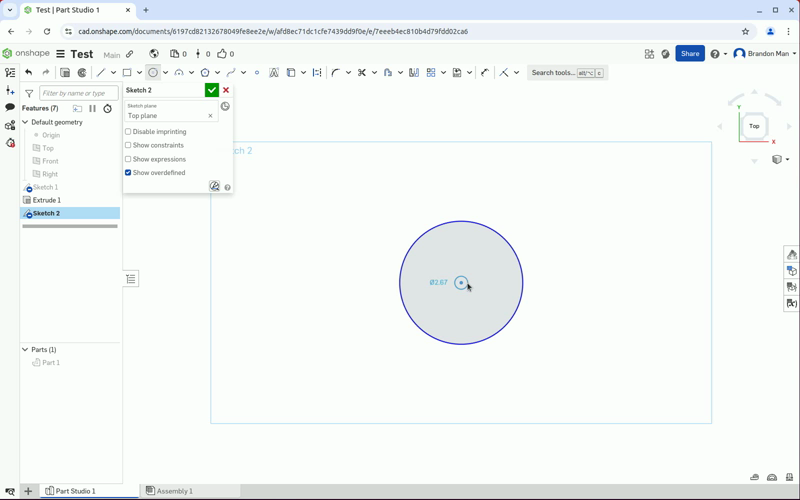
mouse_move(443, 287)
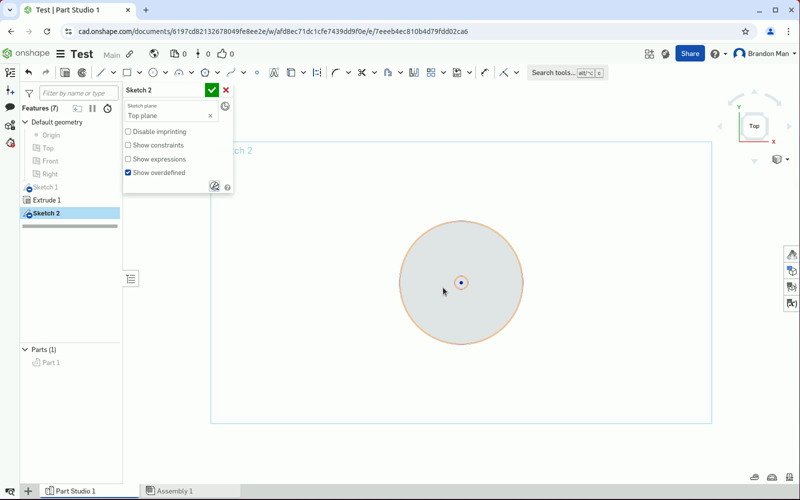
click(443, 287)
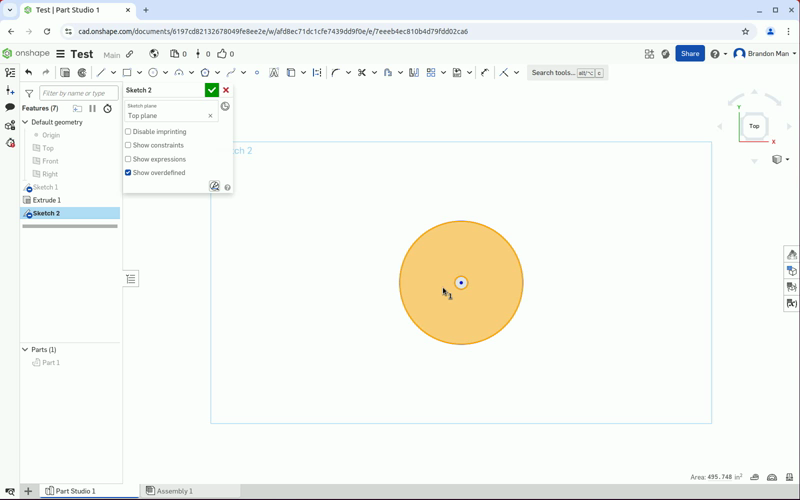
mouse_move(73, 352)
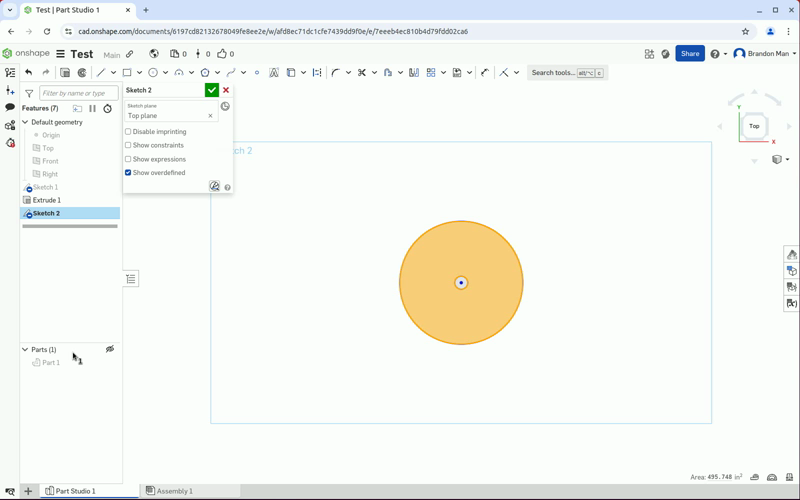
key(shift+y)
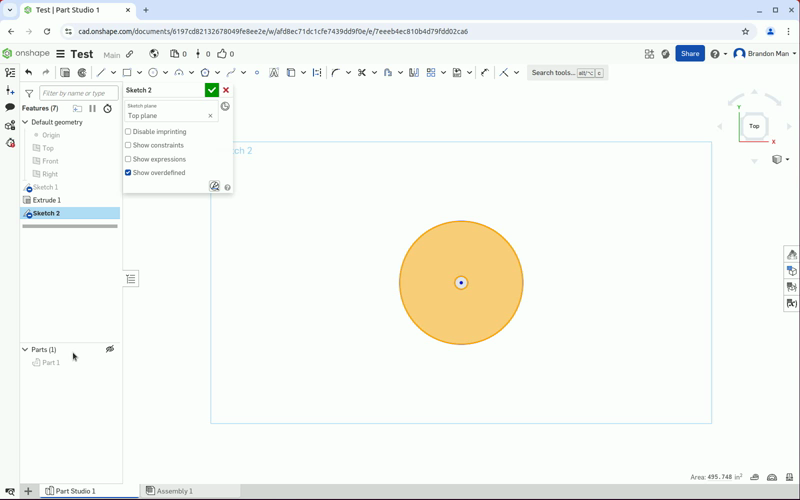
key(shift+e)
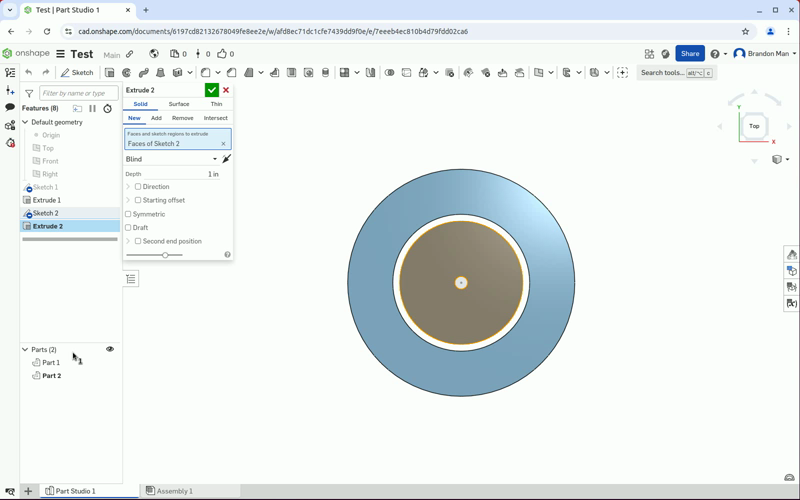
mouse_move(143, 106)
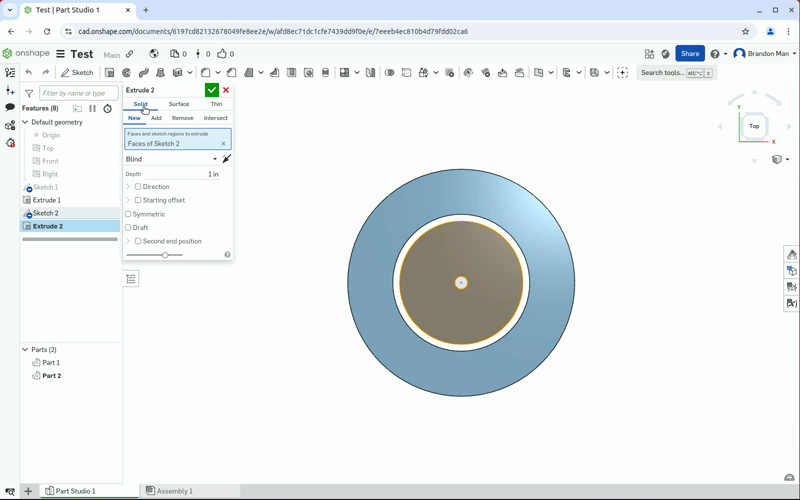
click(143, 106)
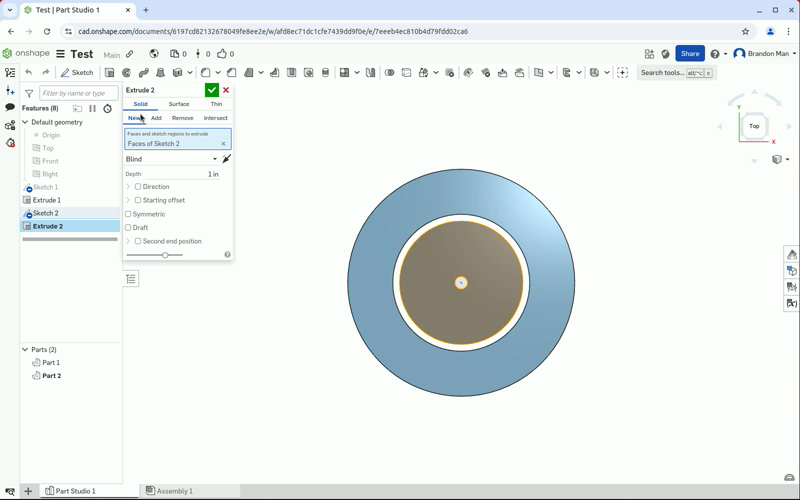
mouse_move(137, 120)
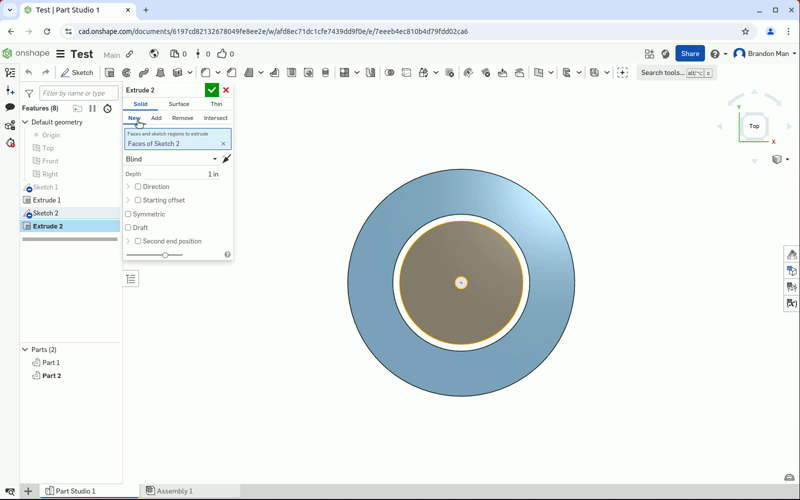
click(137, 120)
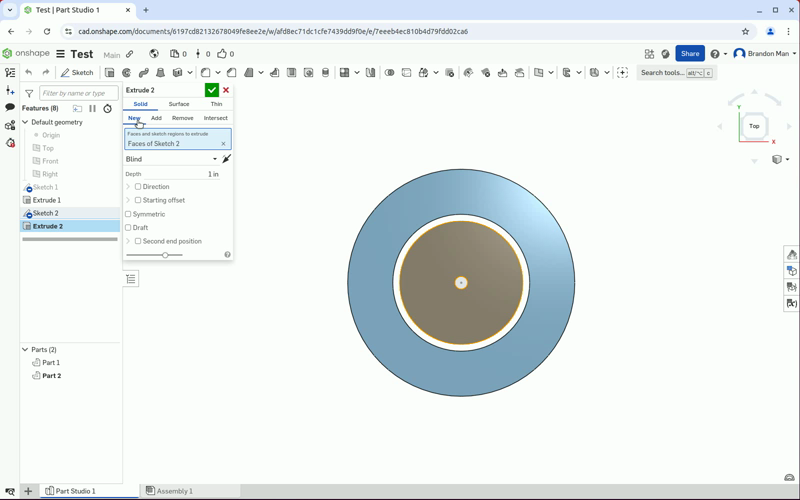
key(tab, 4)
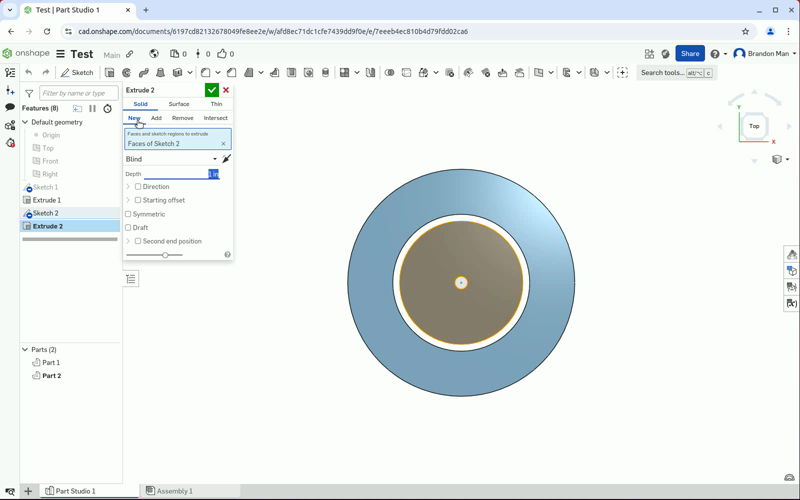
text(1.685)
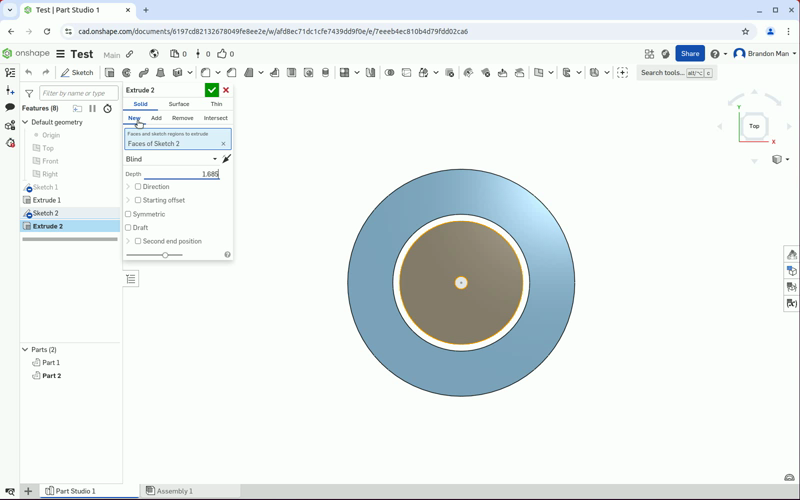
key(enter)
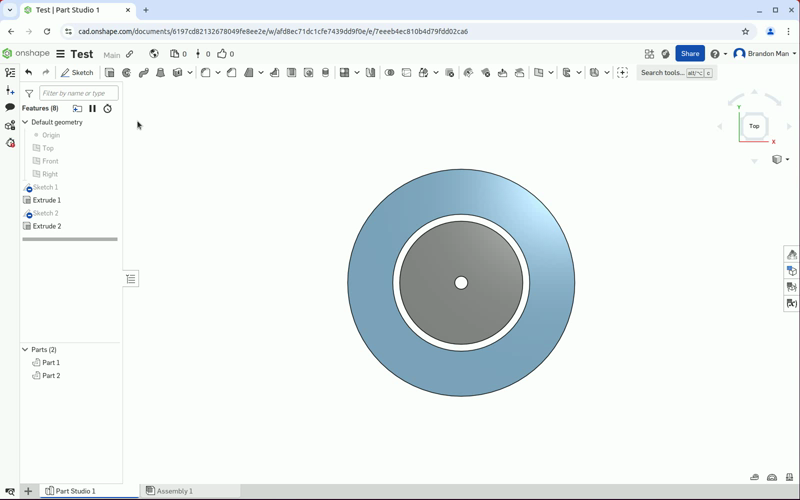
key(shift+h)
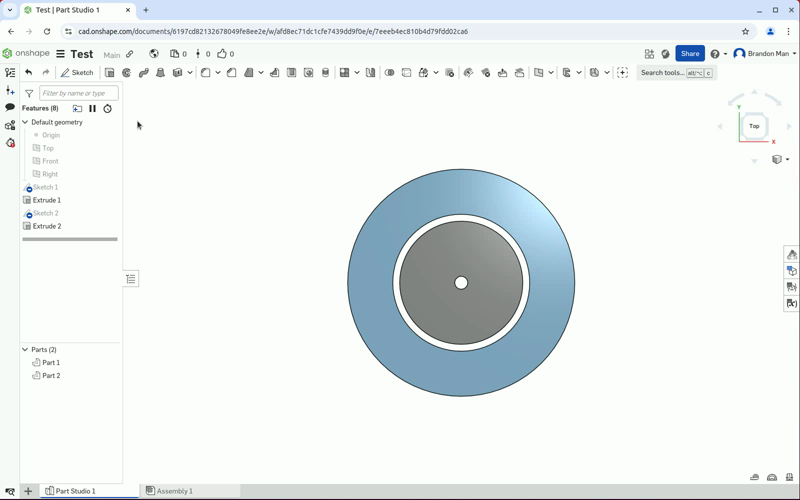
key(shift+h)
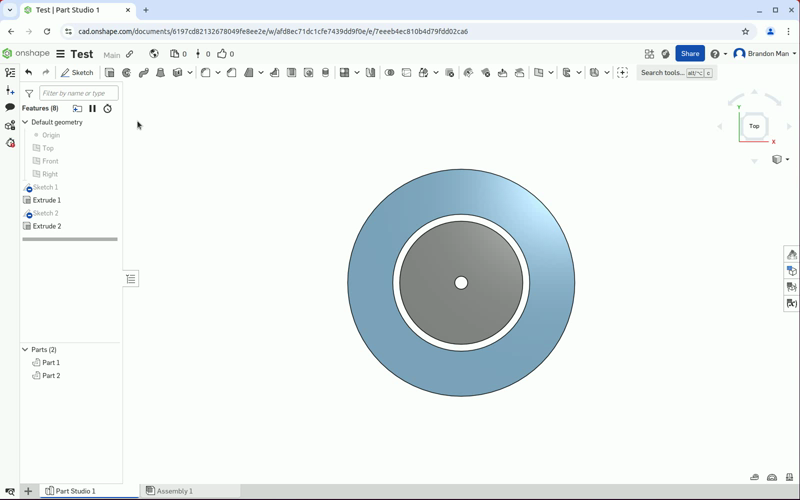
mouse_move(73, 189)
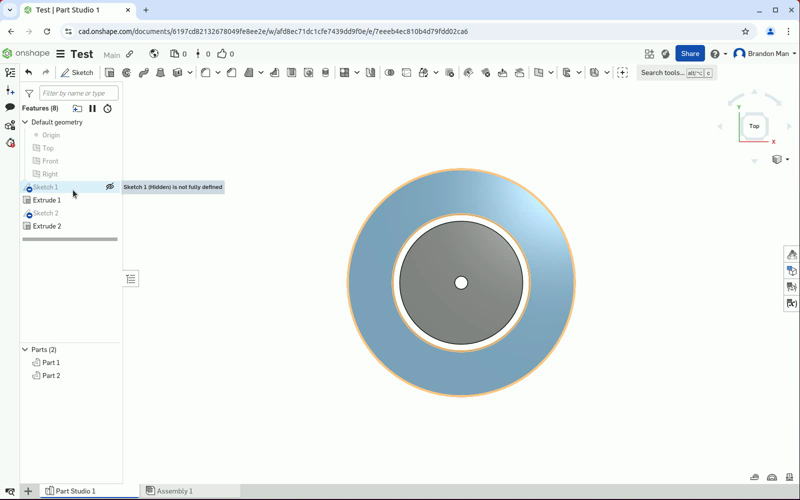
click(73, 189)
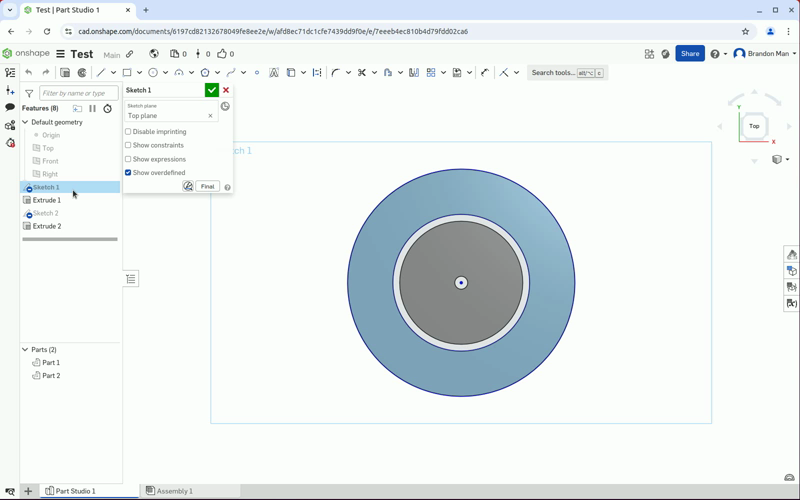
mouse_move(229, 92)
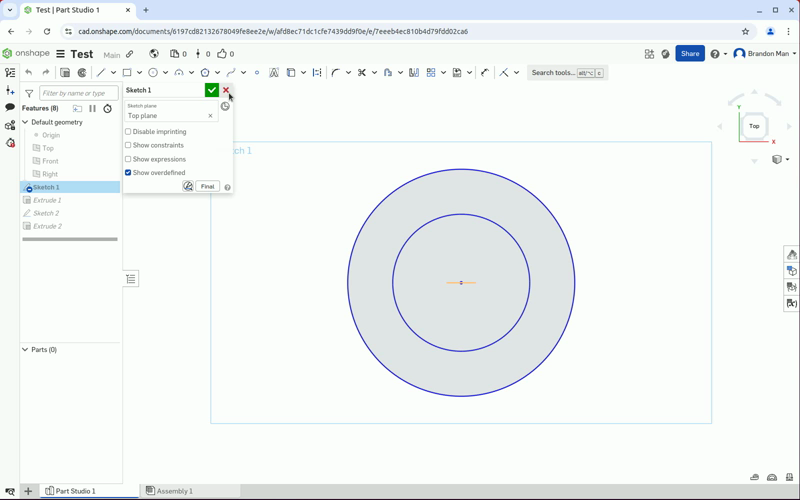
click(229, 92)
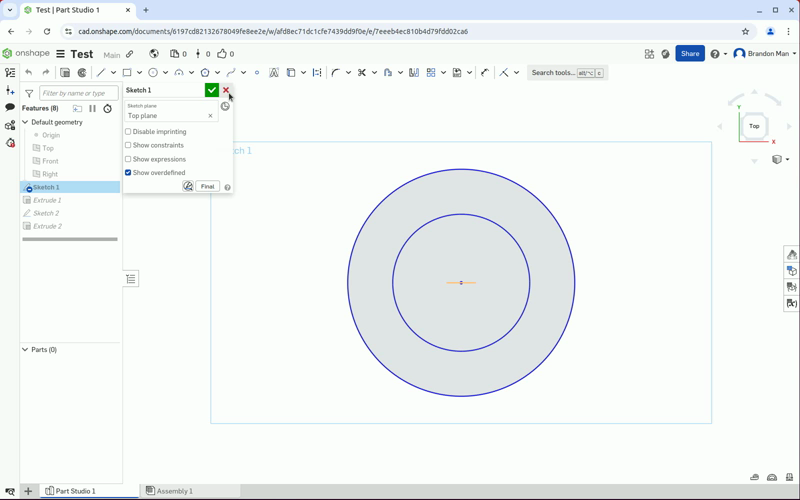
key(shift+s)
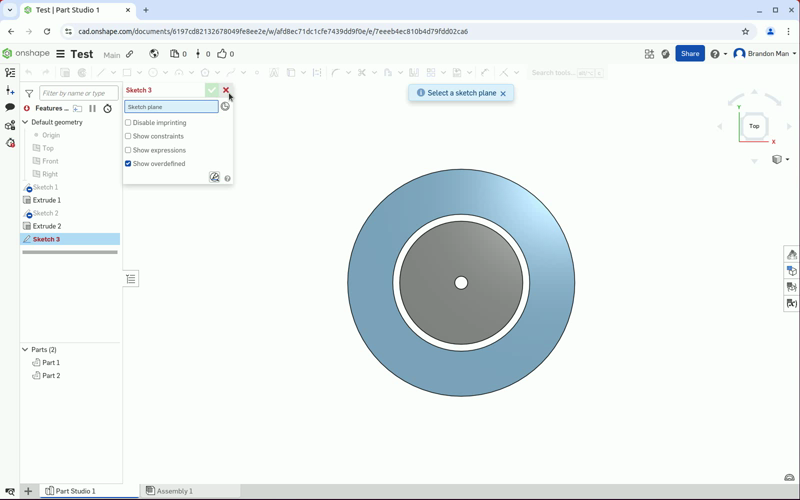
mouse_move(73, 150)
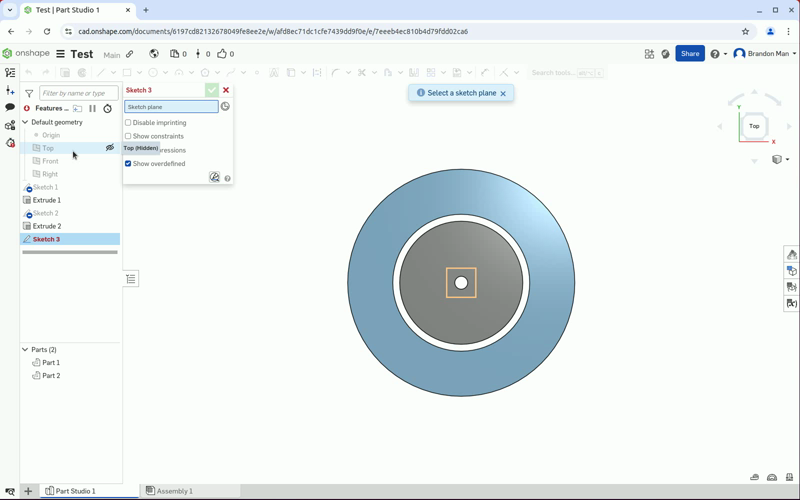
click(73, 150)
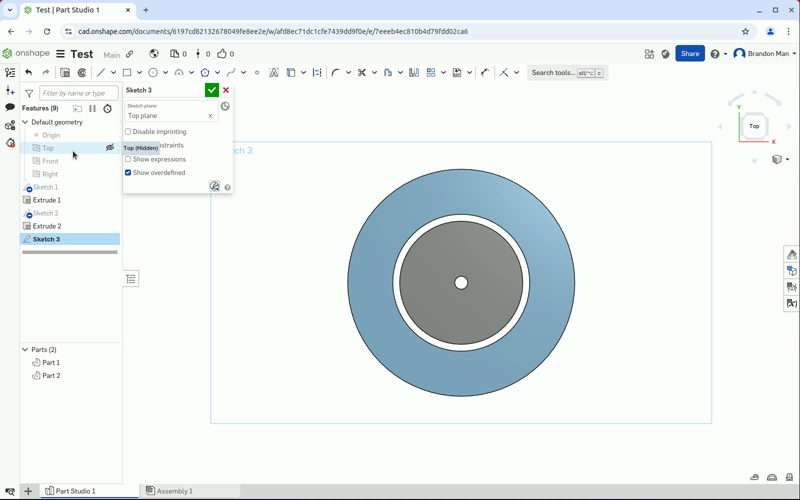
mouse_move(73, 352)
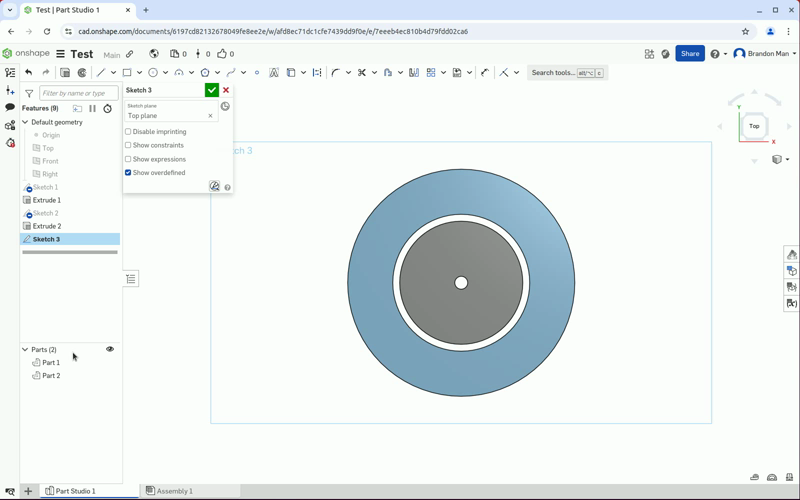
key(y)
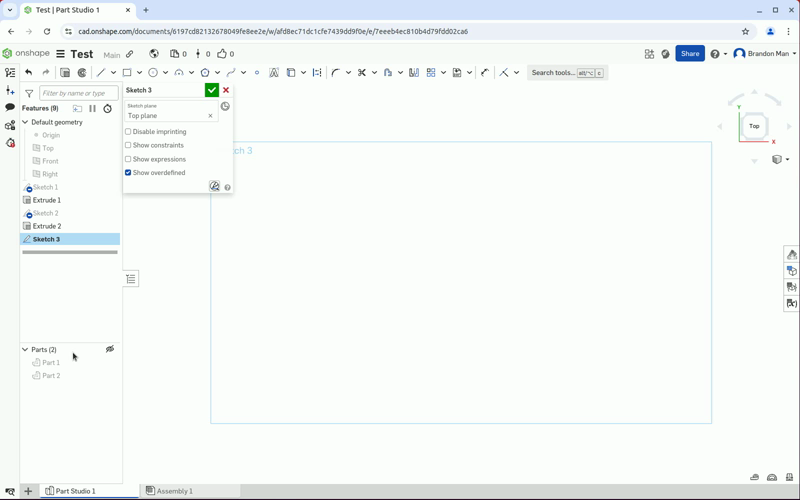
key(c)
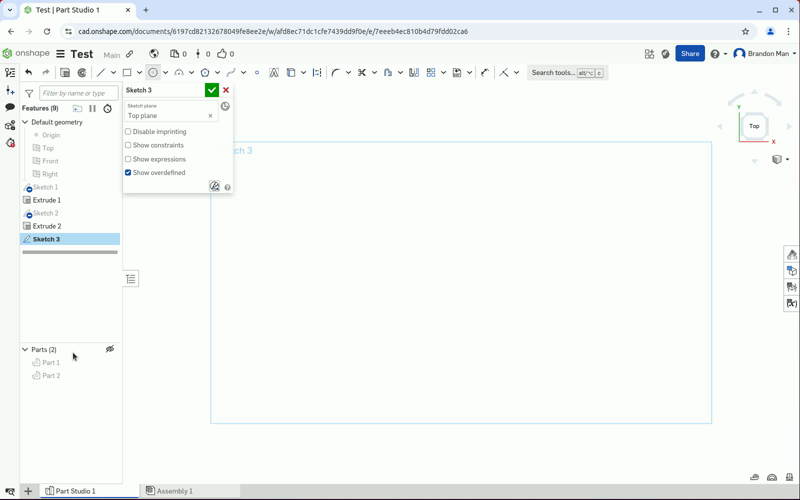
key_down(shift)
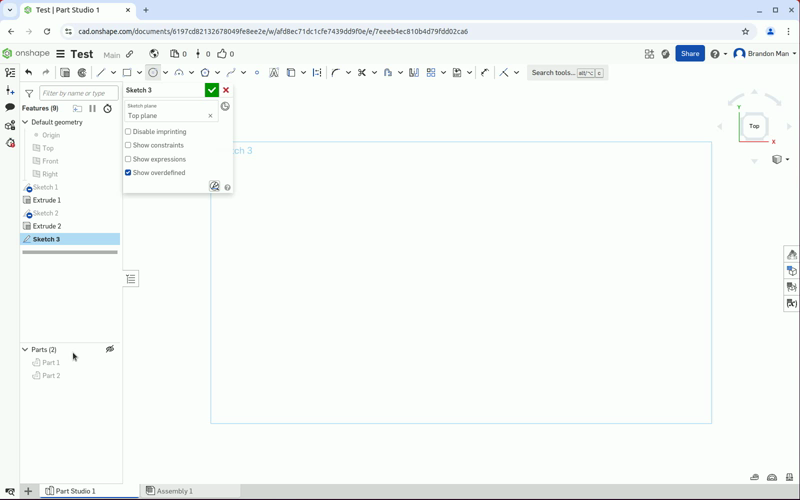
mouse_move(461, 282)
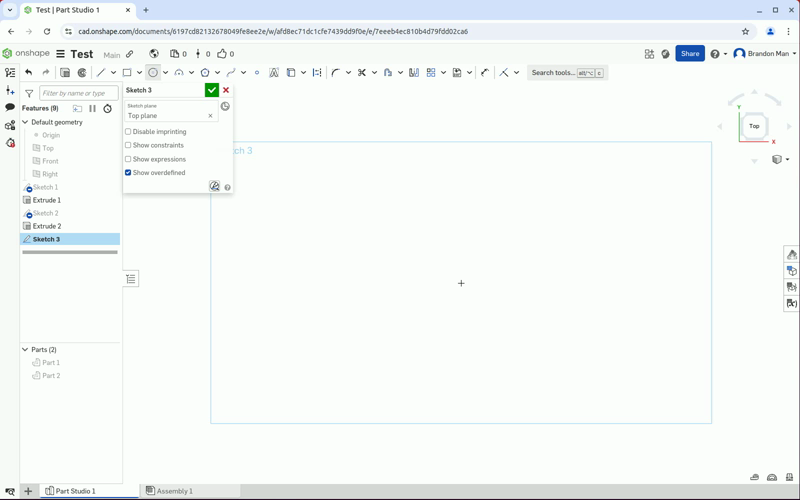
click(461, 282)
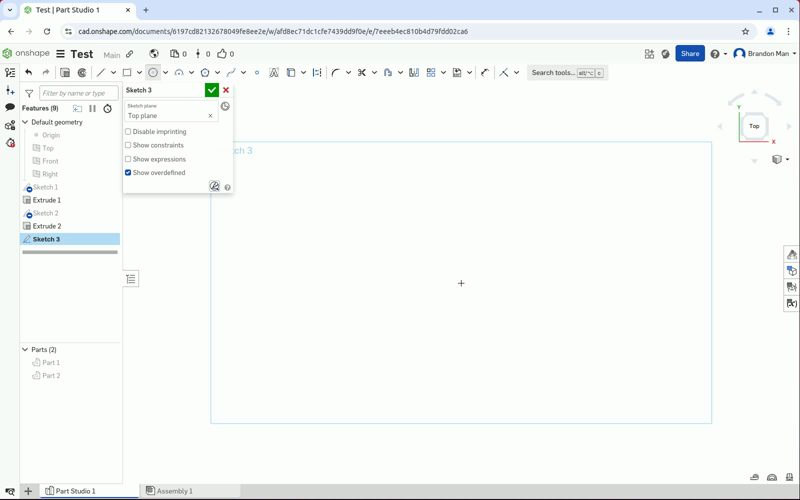
key_up(shift)
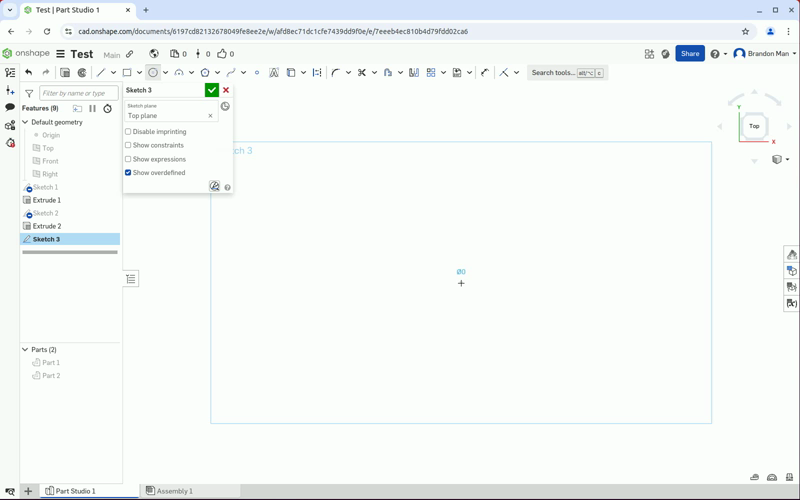
mouse_move(531, 282)
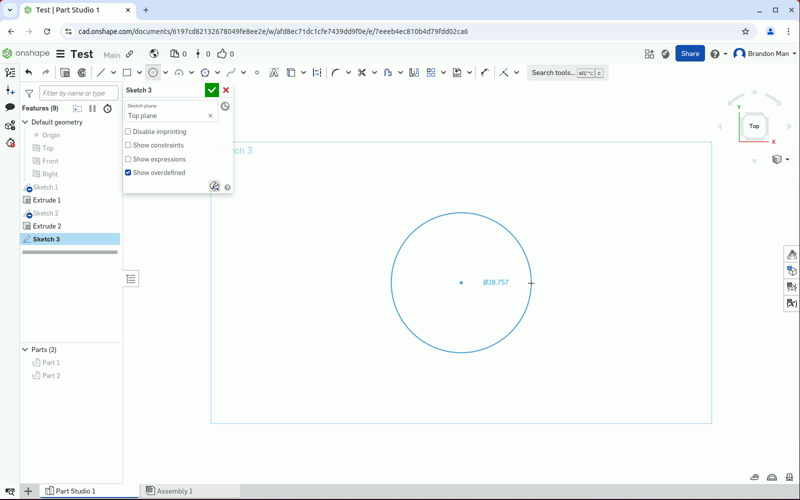
click(531, 282)
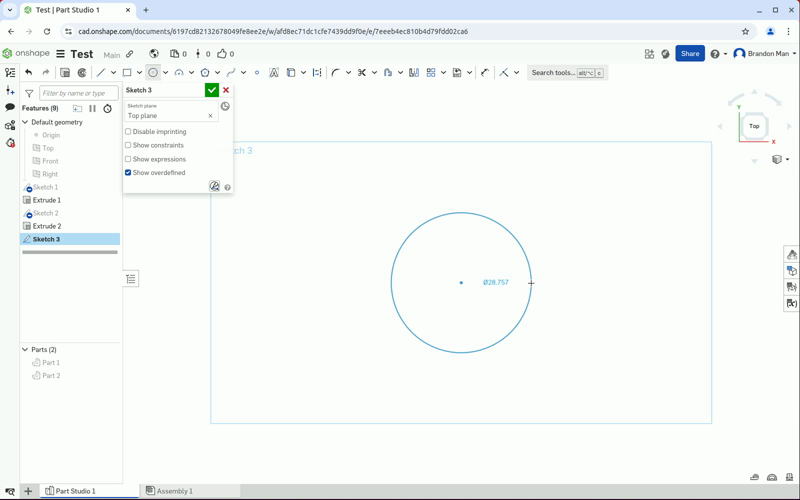
key(esc)
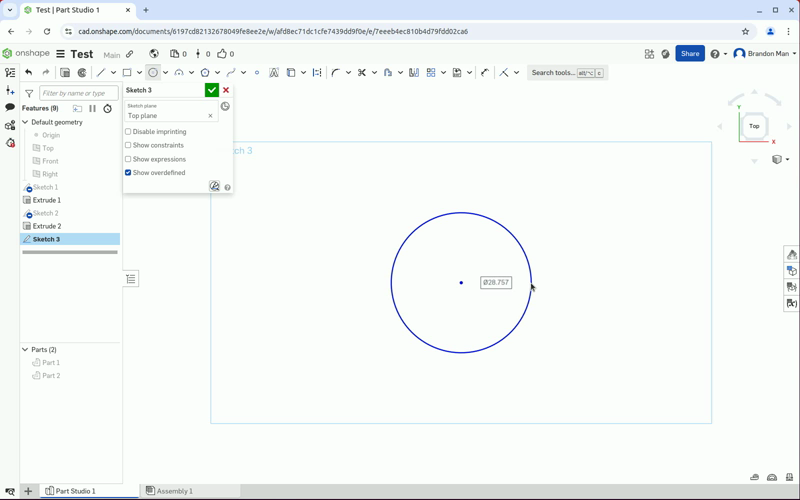
key(c)
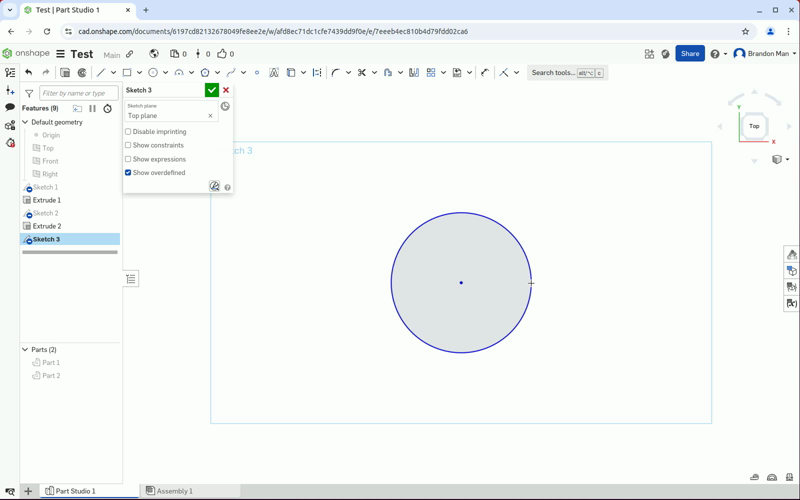
key_down(shift)
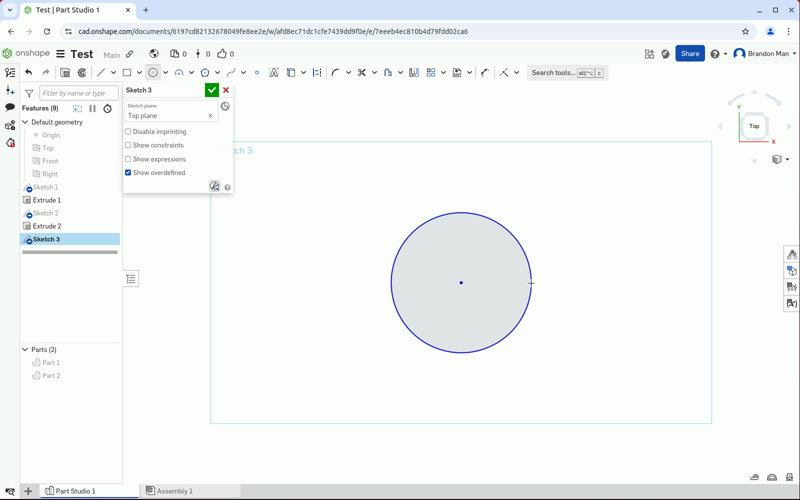
mouse_move(461, 282)
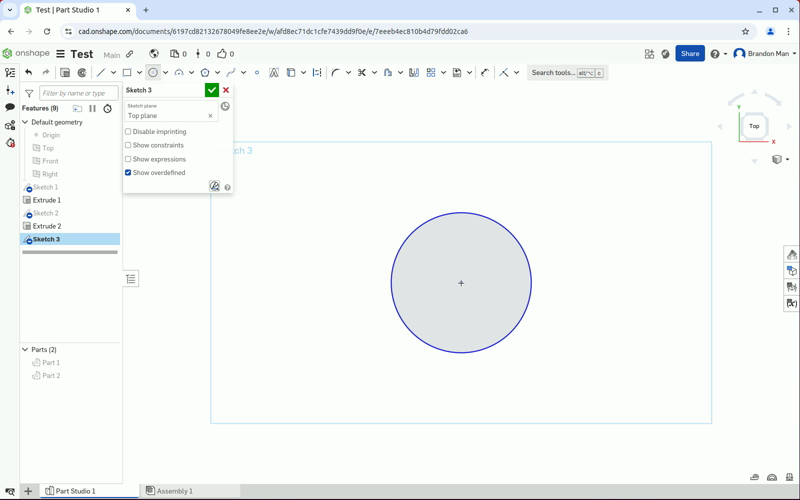
click(461, 282)
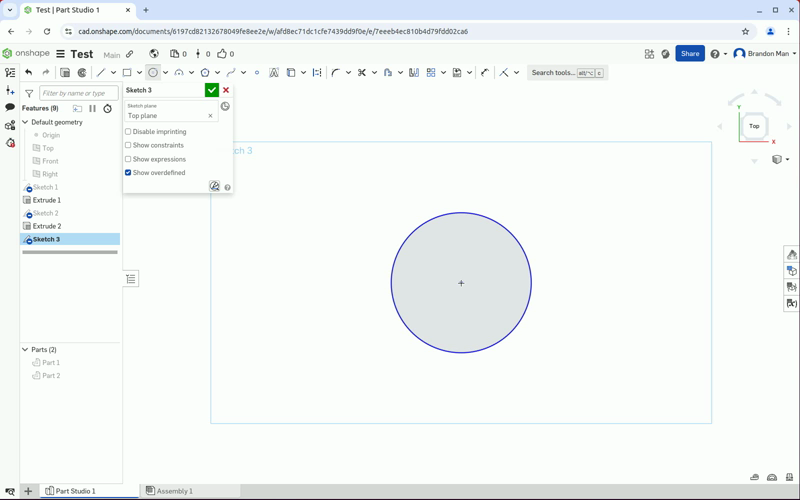
key_up(shift)
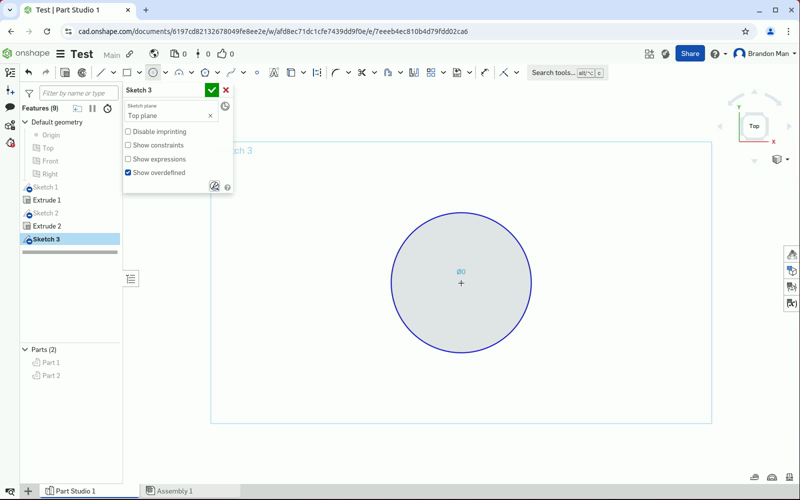
mouse_move(523, 282)
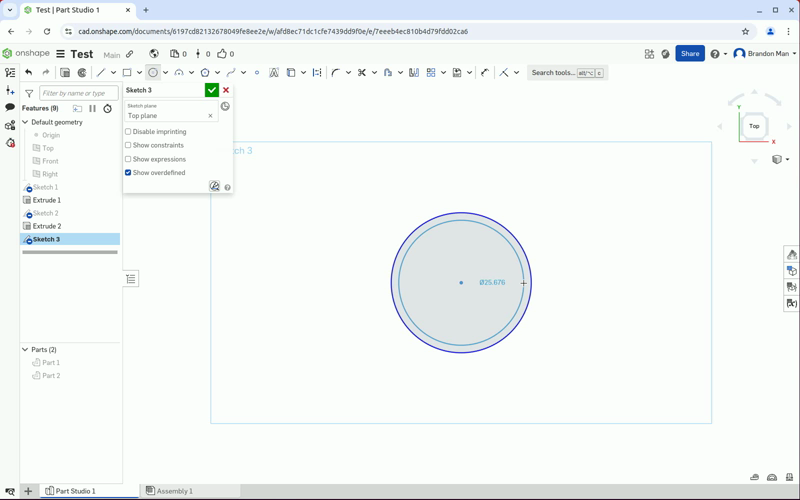
click(523, 282)
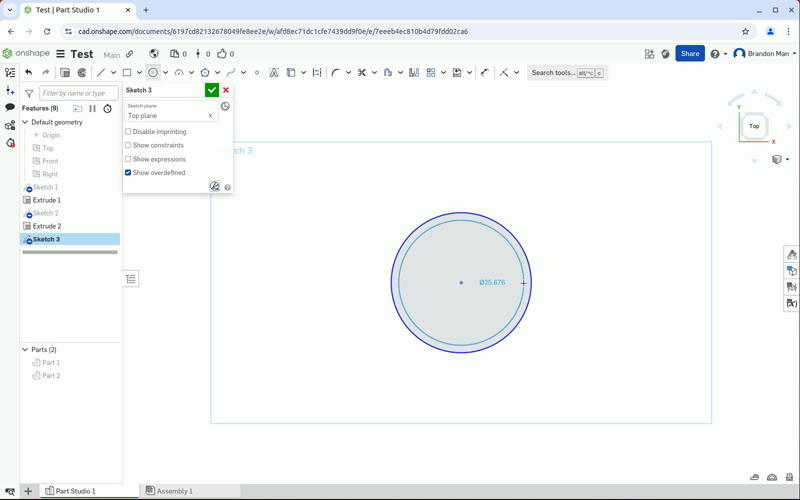
key(esc)
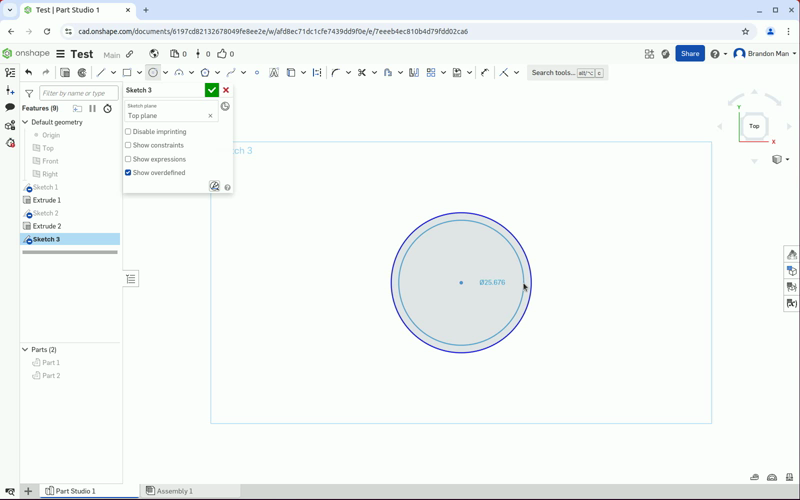
mouse_move(441, 347)
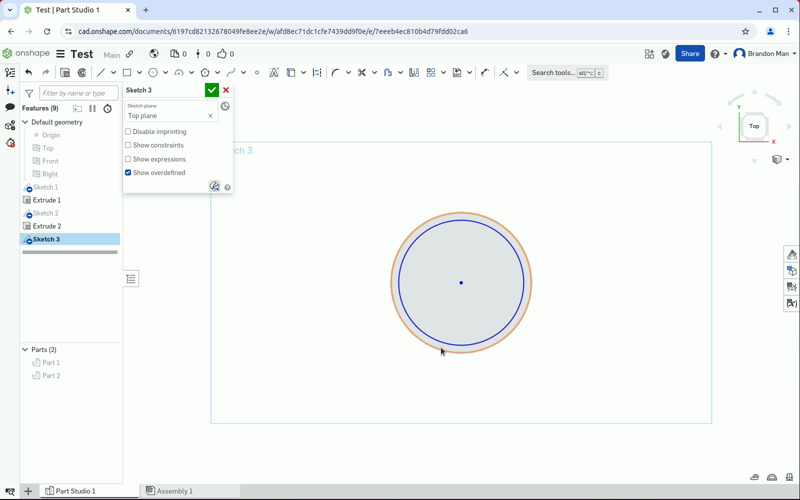
click(441, 347)
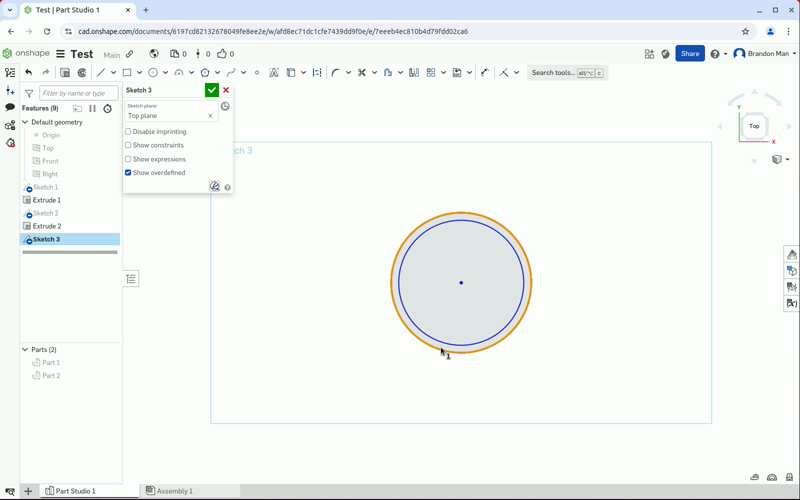
mouse_move(73, 352)
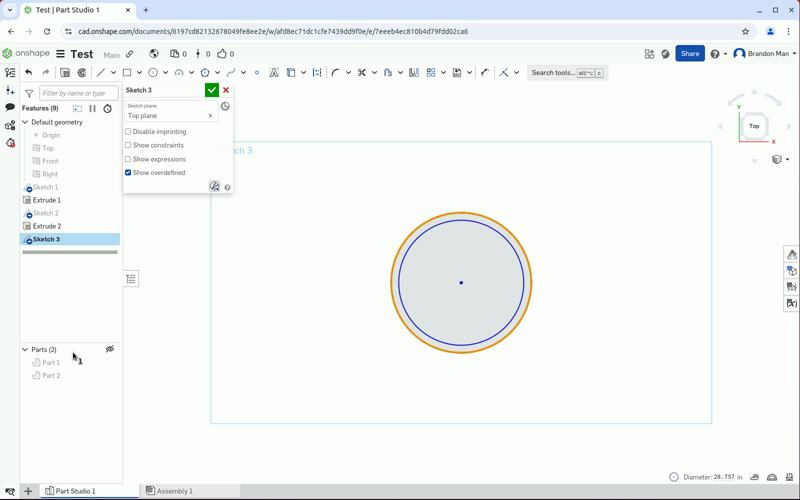
key(shift+y)
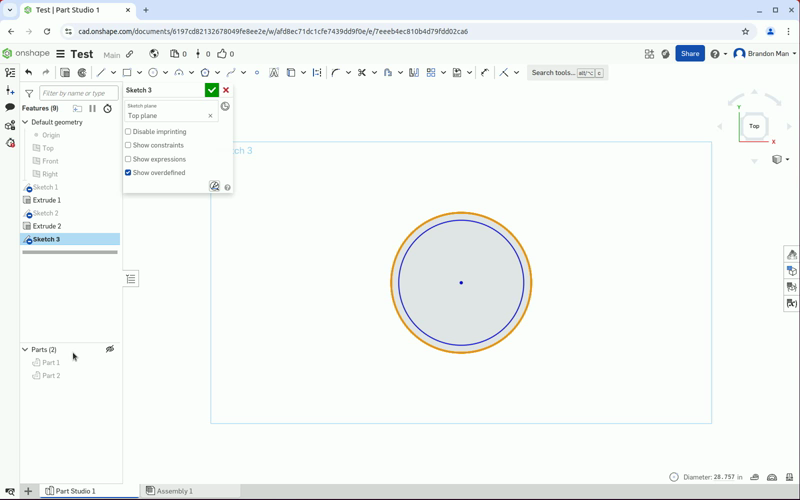
key(shift+e)
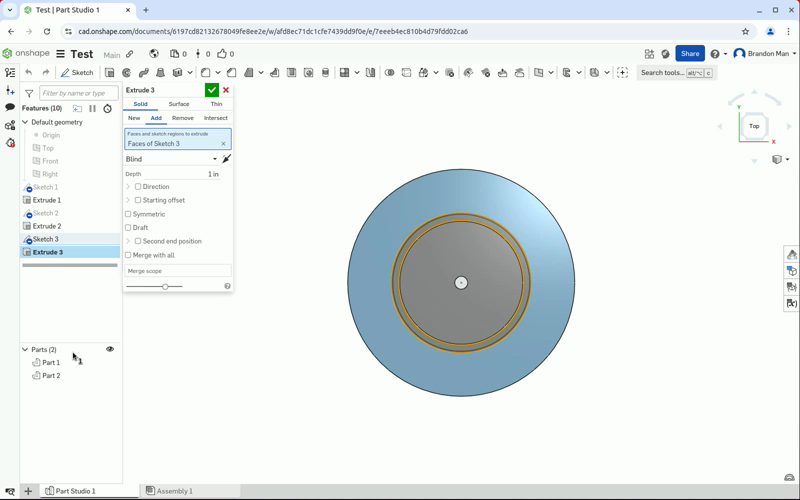
mouse_move(143, 106)
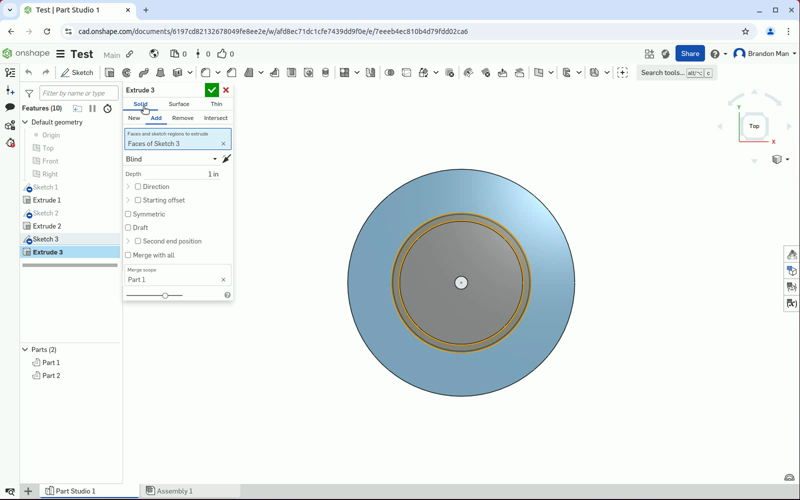
click(143, 106)
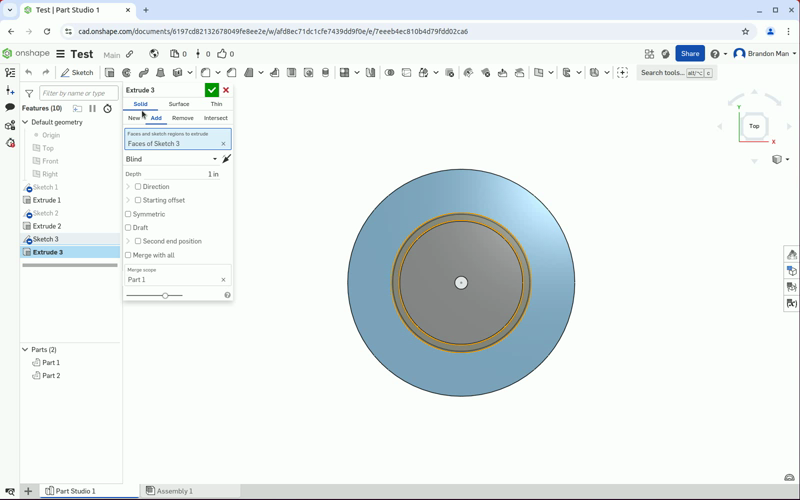
mouse_move(137, 120)
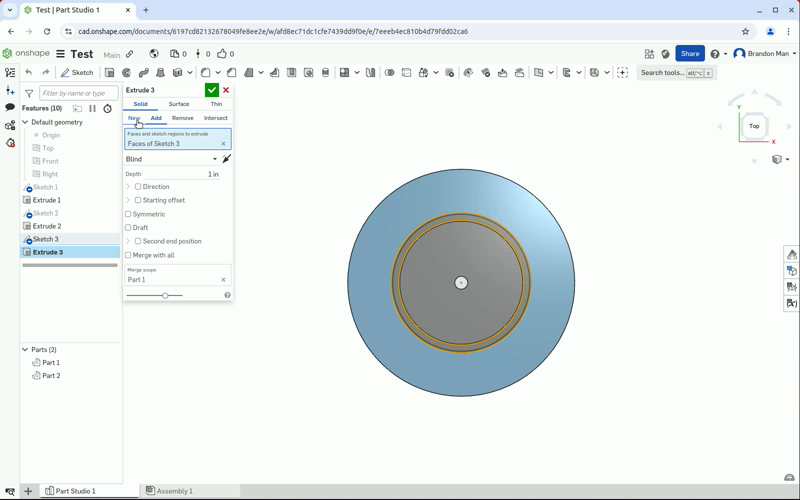
click(137, 120)
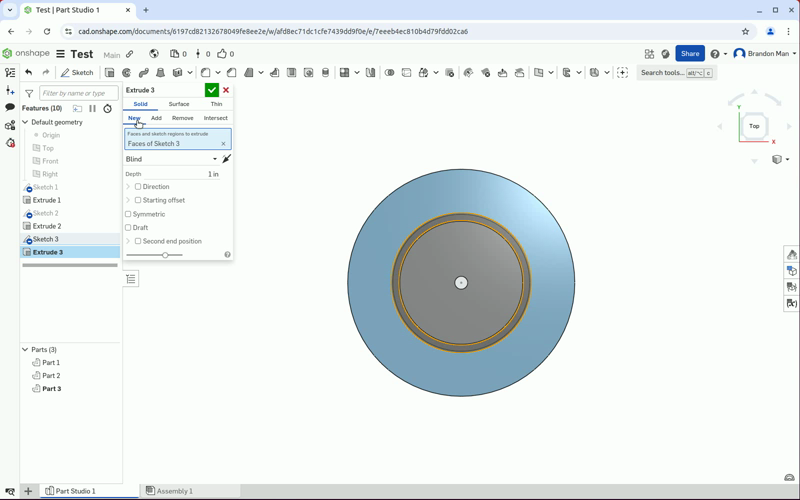
key(tab, 4)
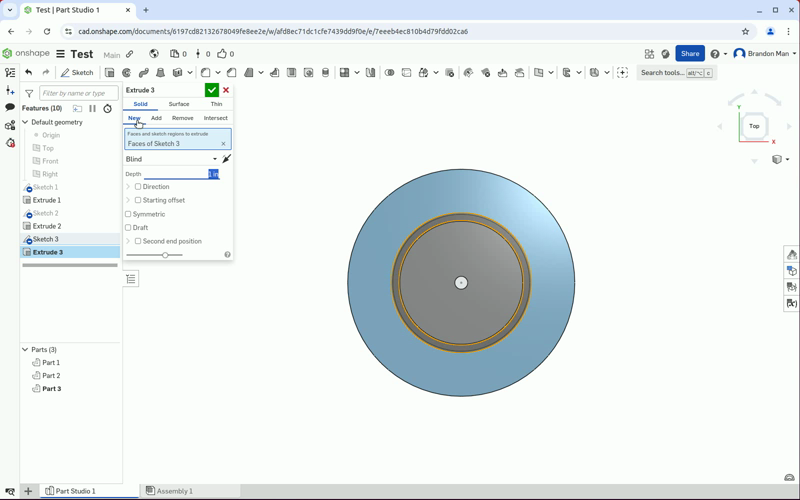
text(1.685)
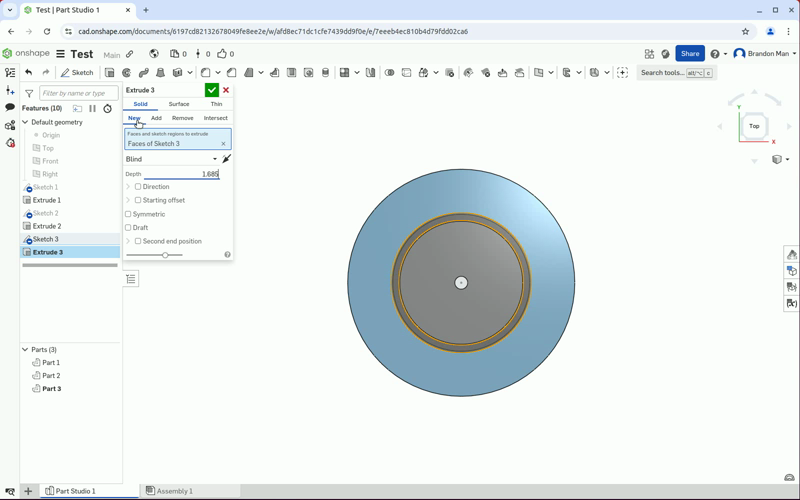
key(enter)
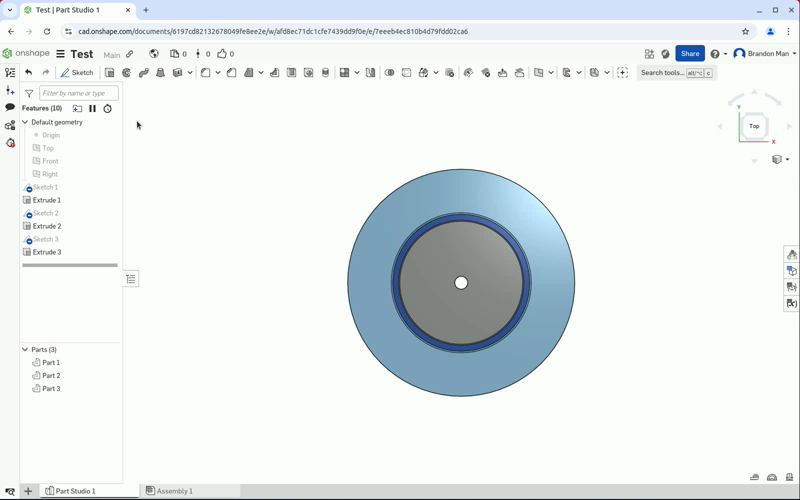
key(shift+h)
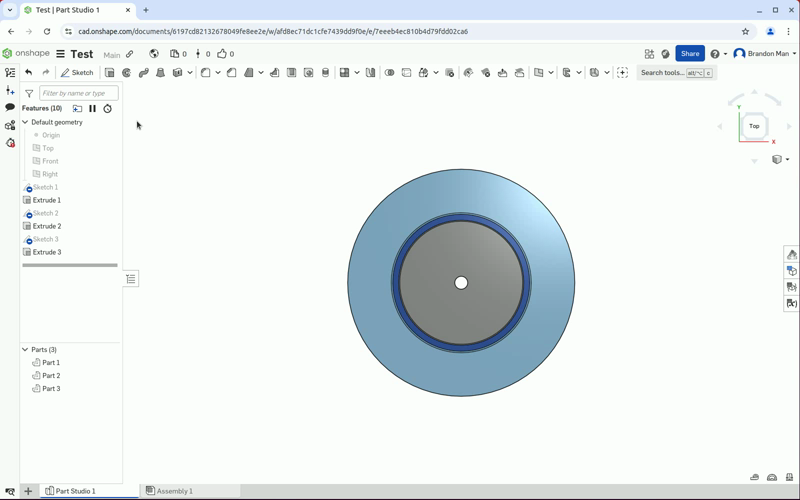
key(shift+h)
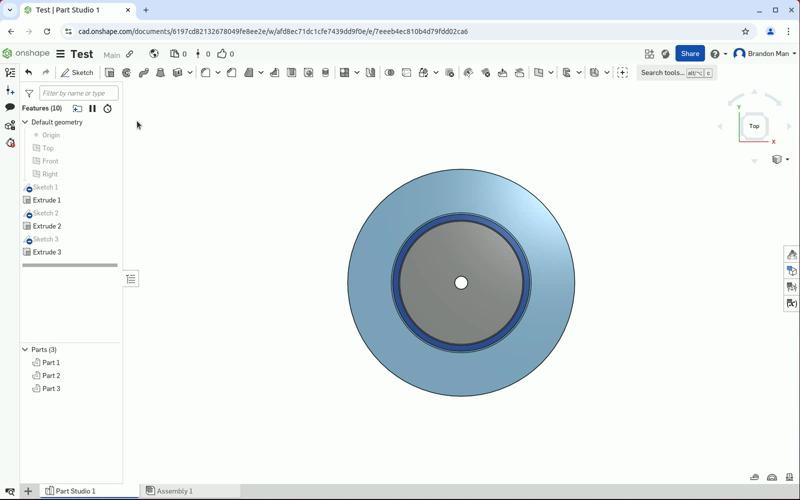
mouse_move(73, 189)
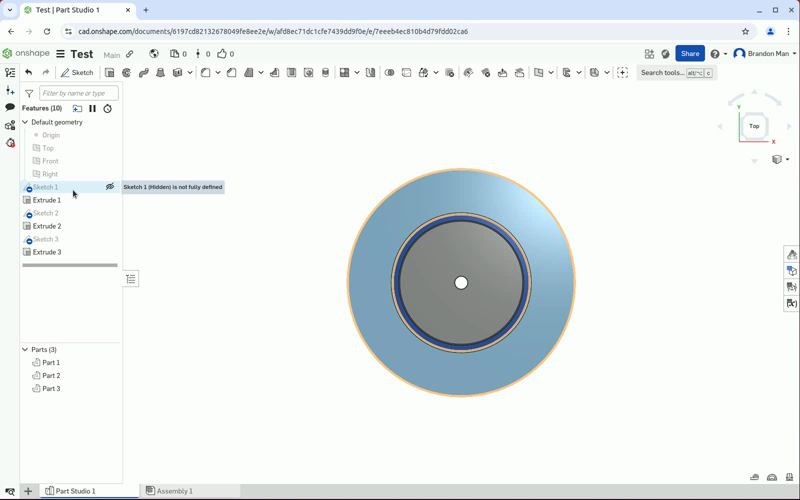
click(73, 189)
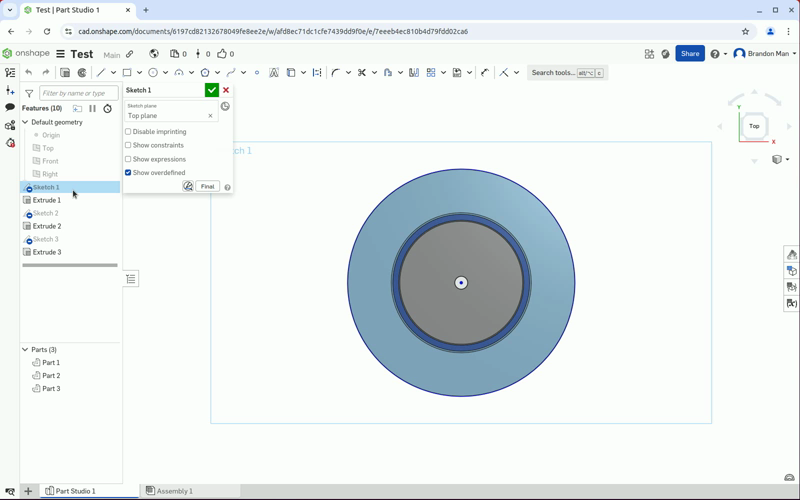
mouse_move(229, 92)
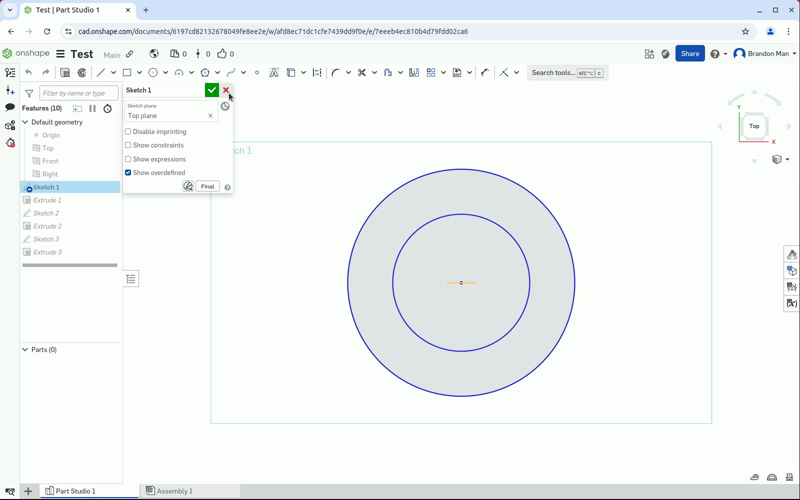
click(229, 92)
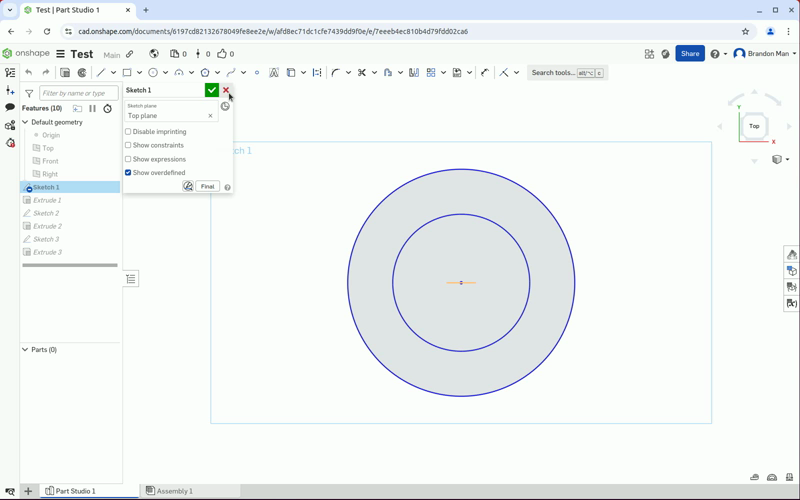
key(shift+s)
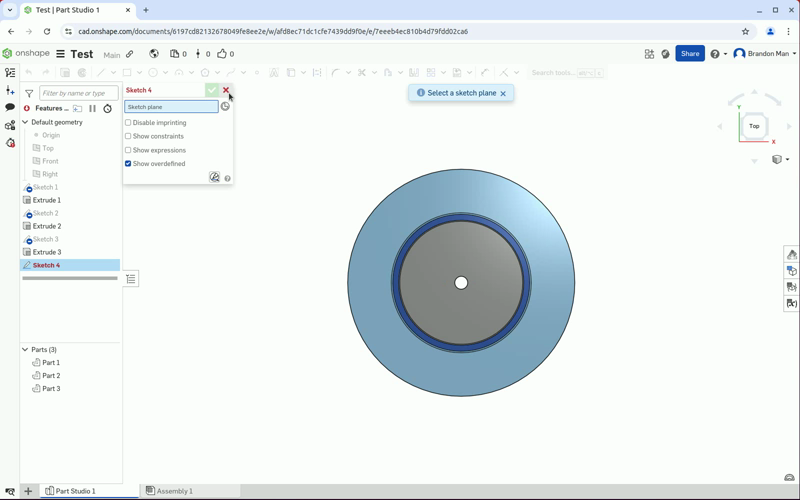
mouse_move(73, 150)
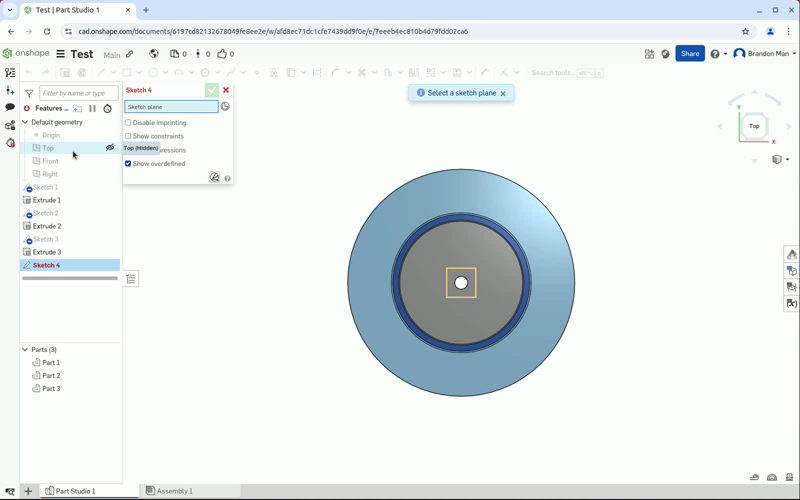
click(73, 150)
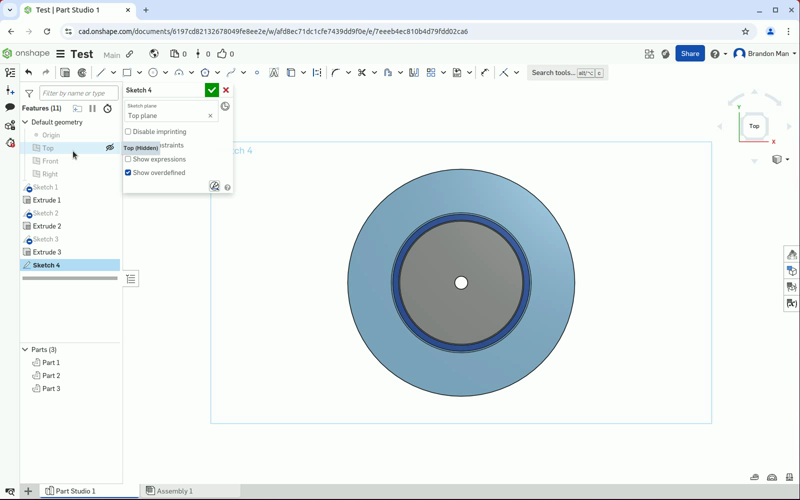
mouse_move(73, 352)
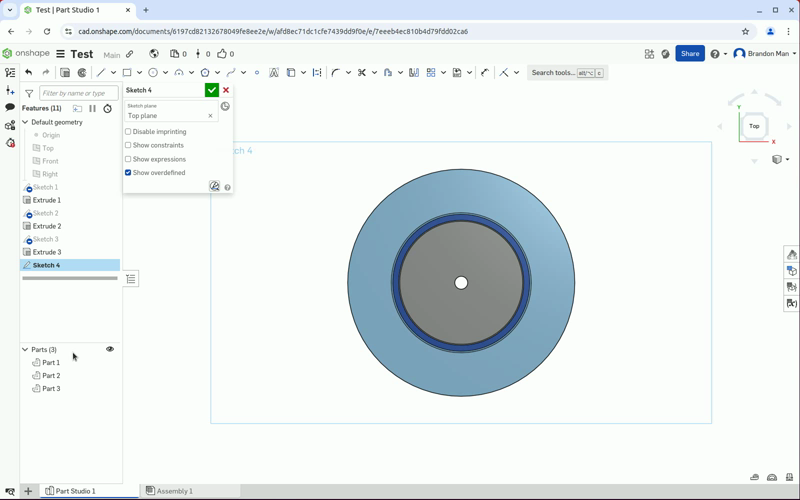
key(y)
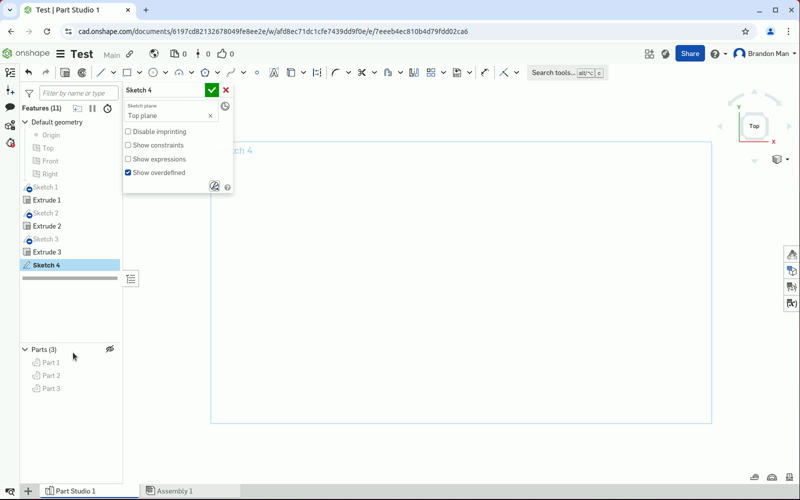
key(c)
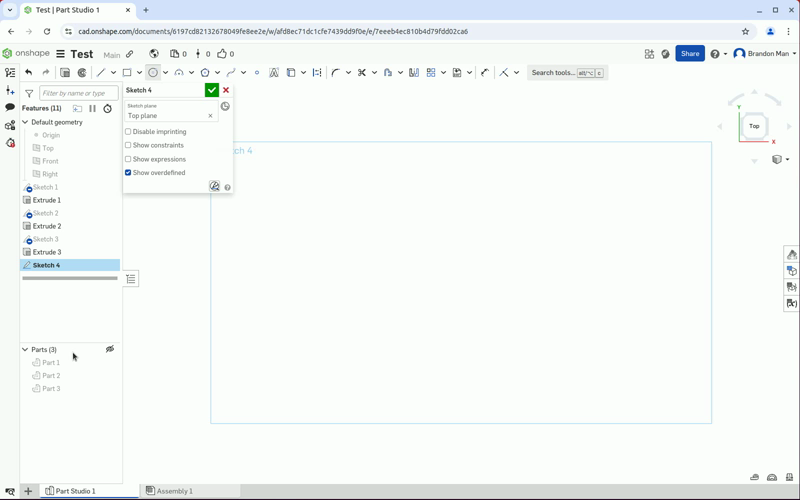
key_down(shift)
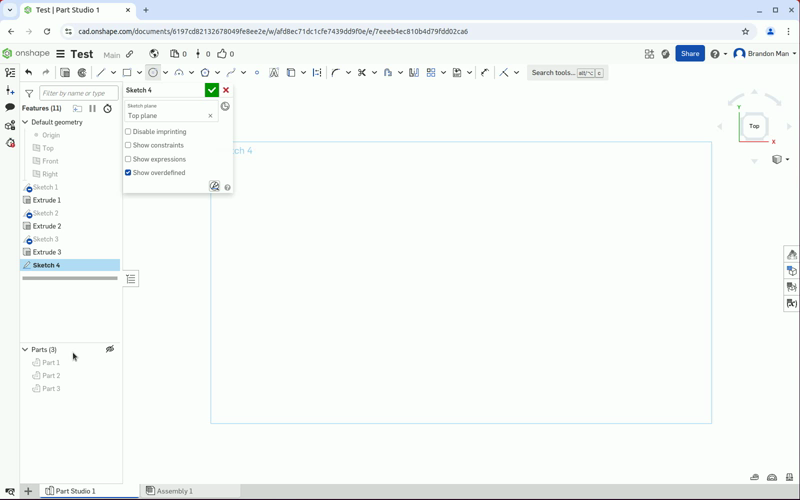
mouse_move(461, 282)
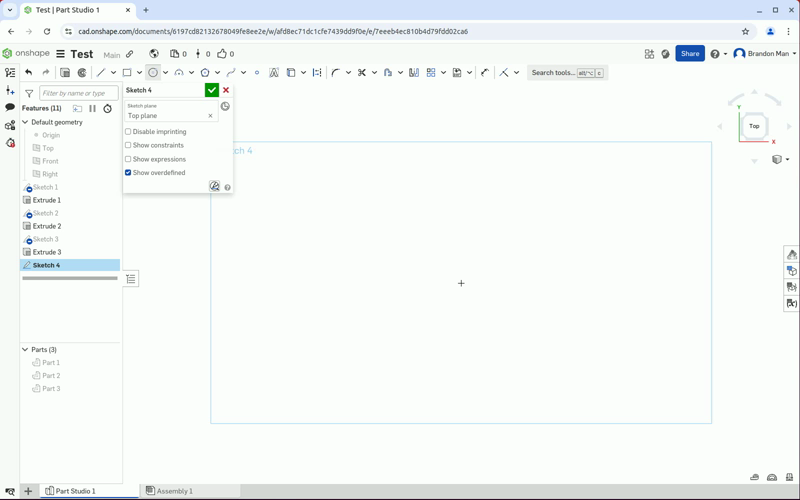
click(461, 282)
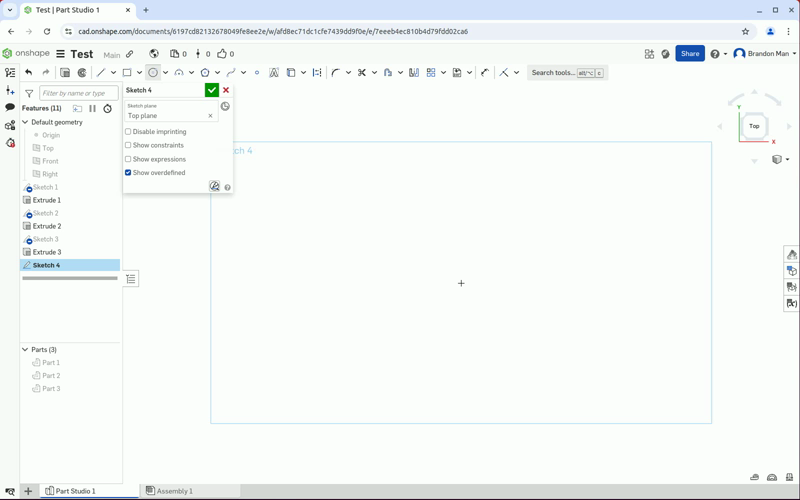
key_up(shift)
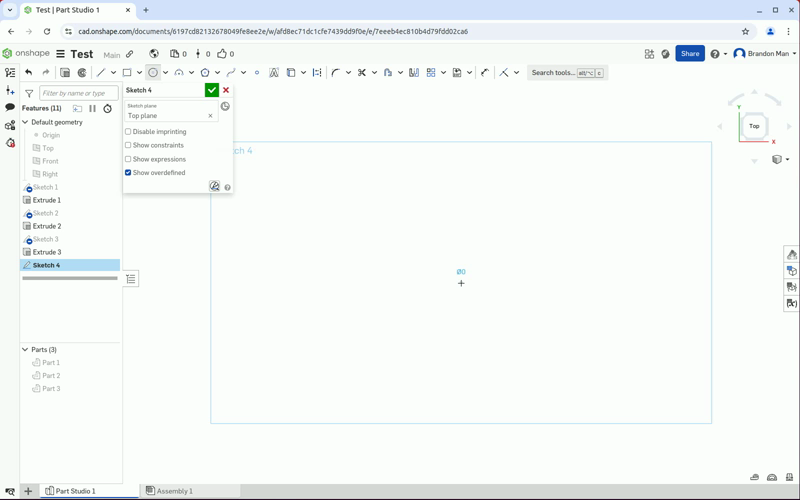
mouse_move(531, 282)
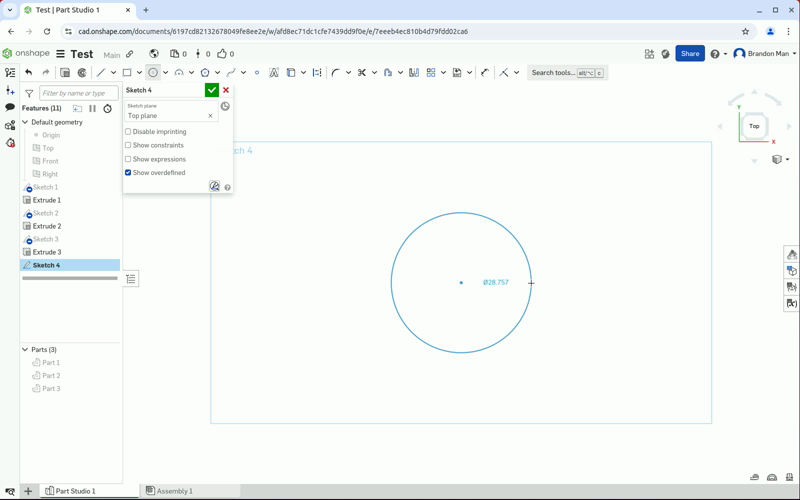
click(531, 282)
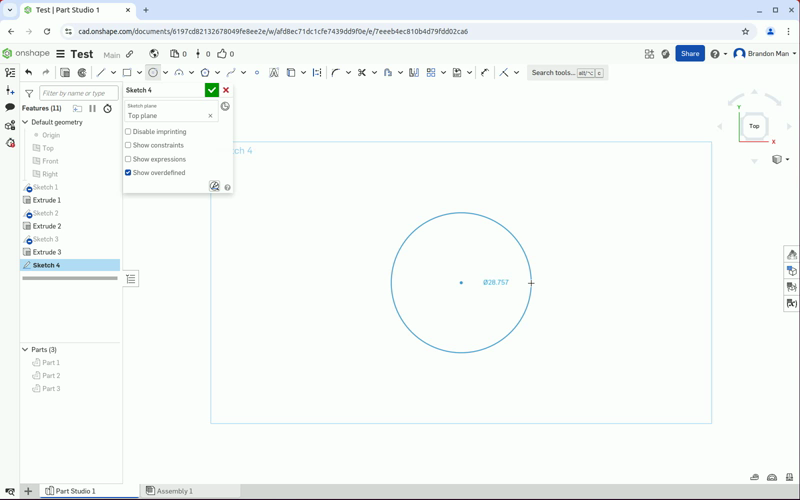
key(esc)
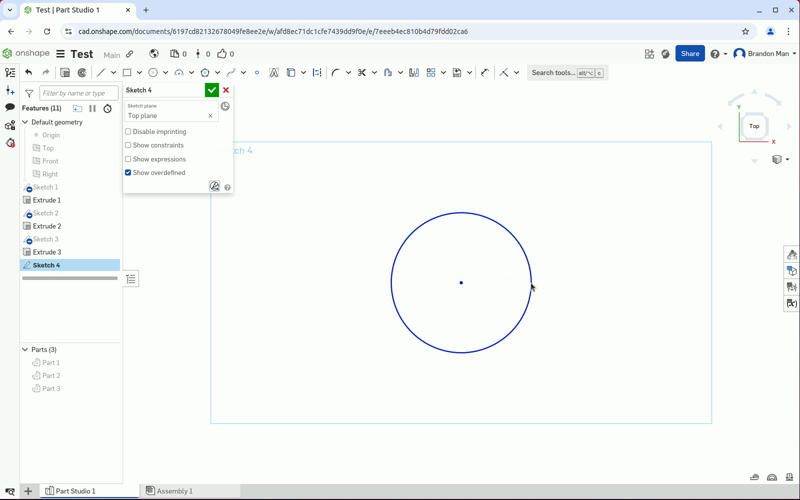
key(c)
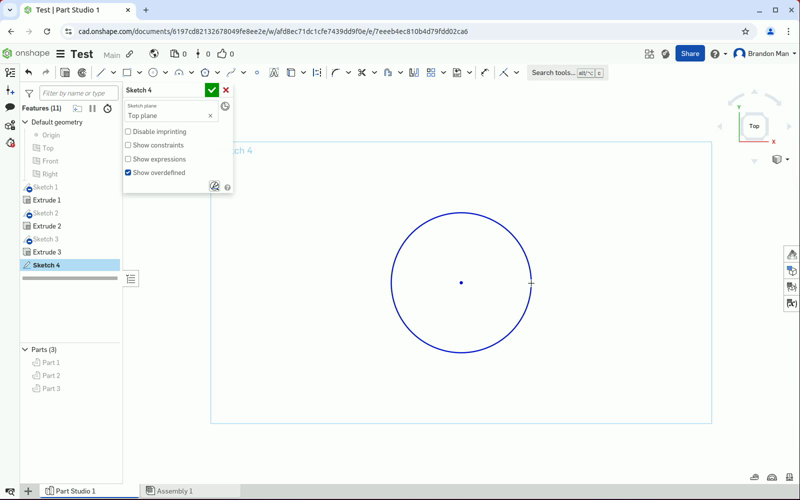
key_down(shift)
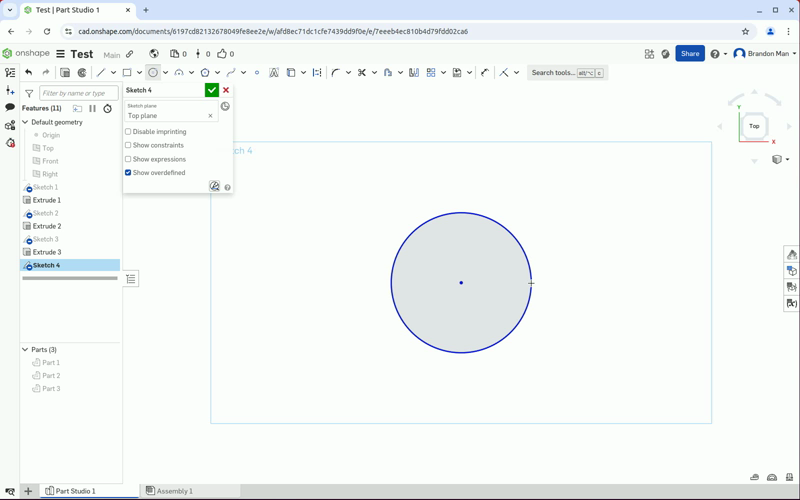
mouse_move(461, 282)
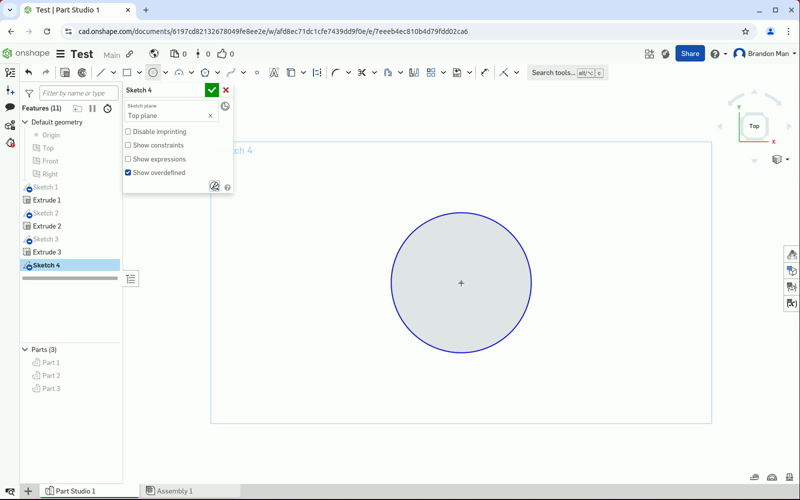
click(461, 282)
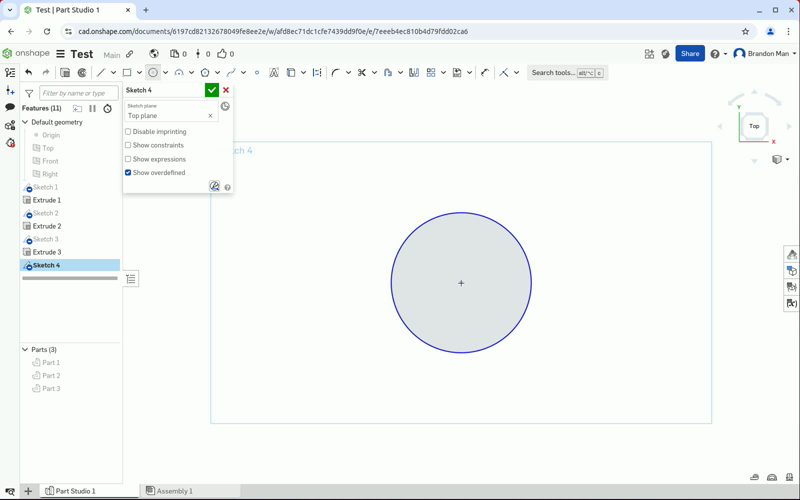
key_up(shift)
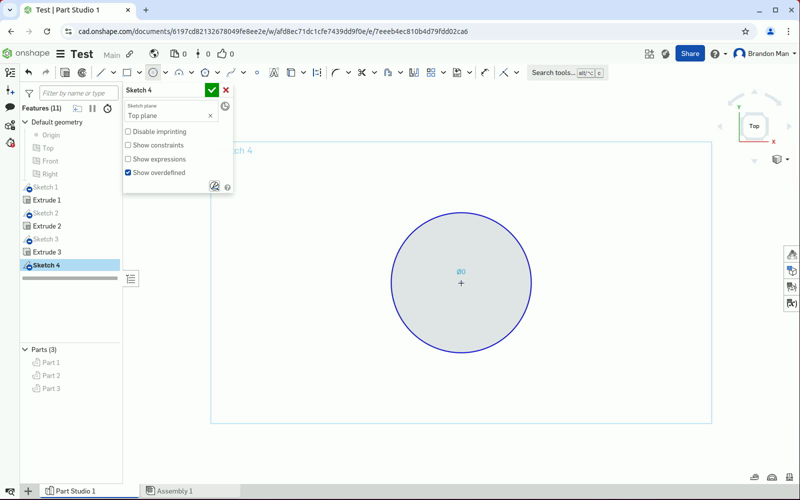
mouse_move(523, 282)
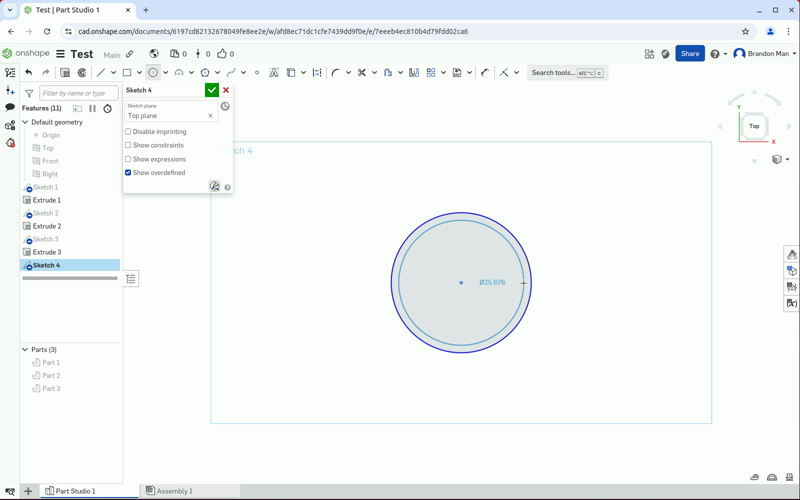
click(523, 282)
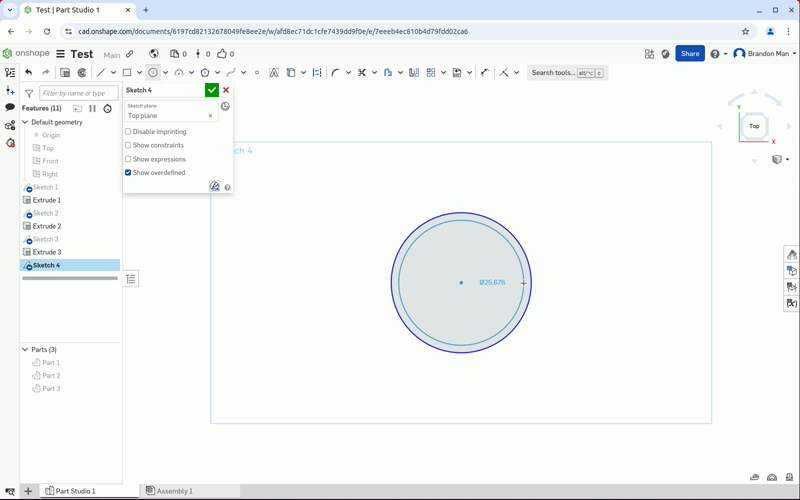
key(esc)
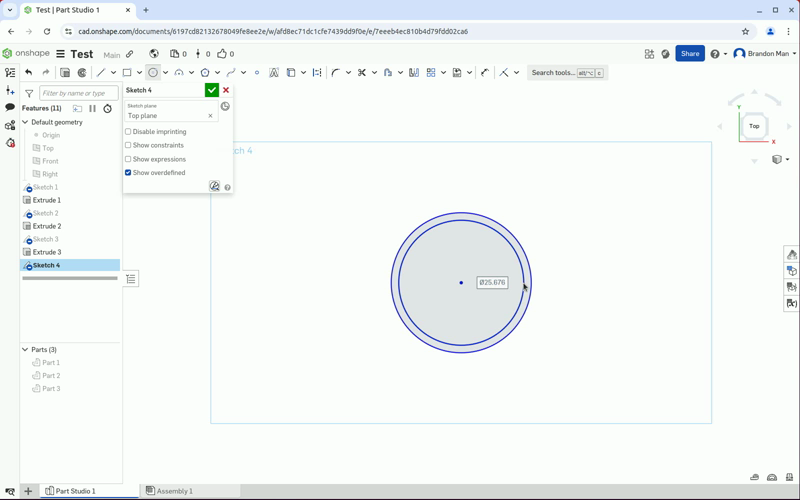
mouse_move(526, 294)
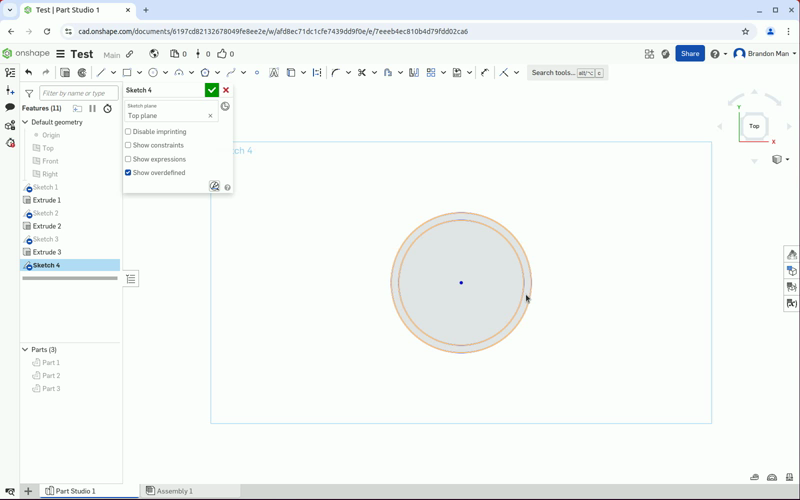
click(526, 294)
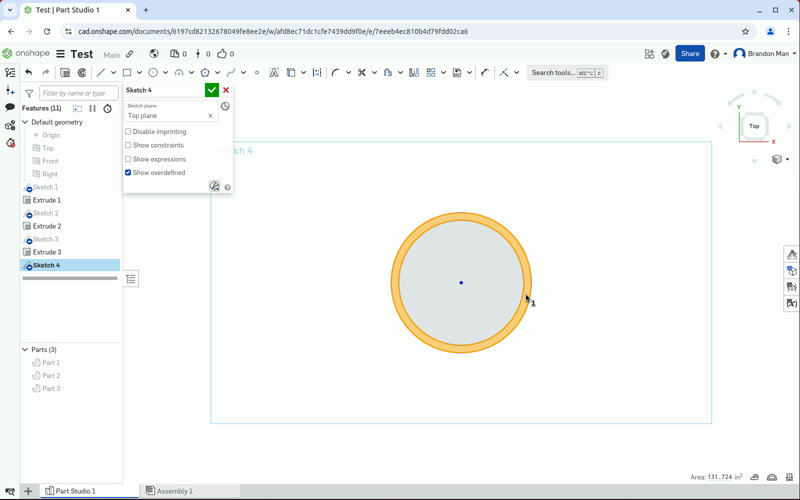
mouse_move(73, 352)
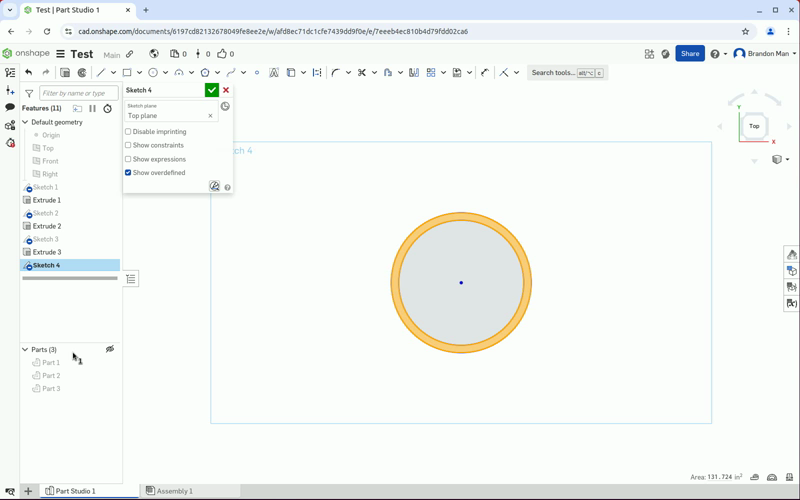
key(shift+y)
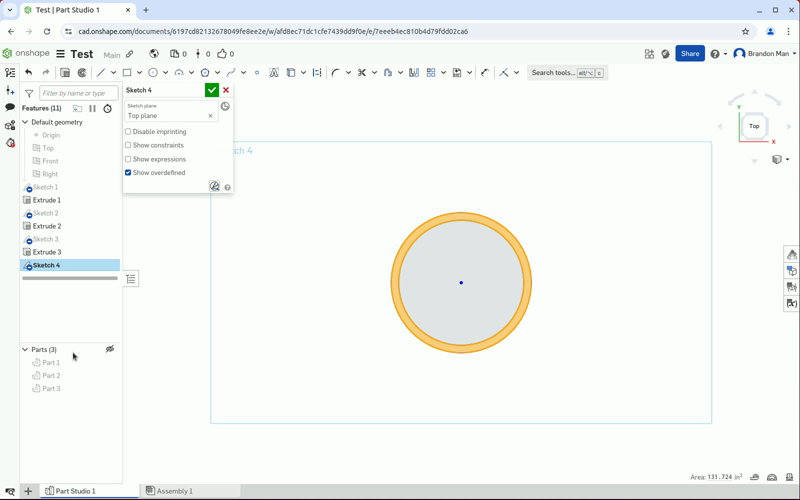
key(shift+e)
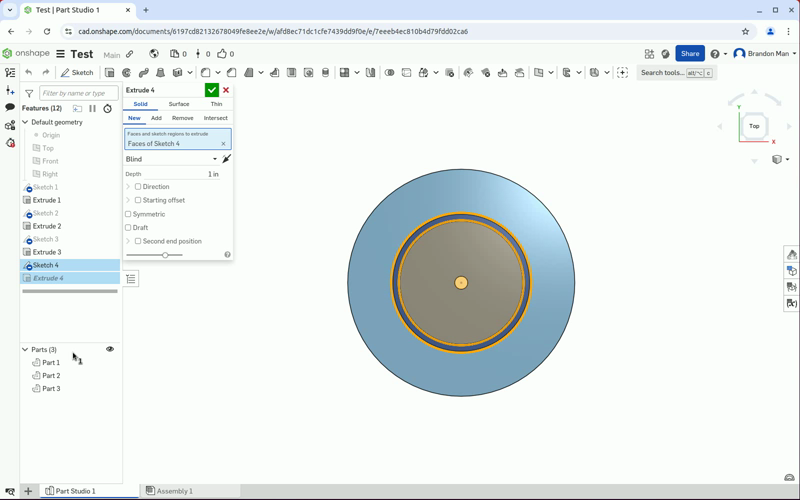
mouse_move(143, 106)
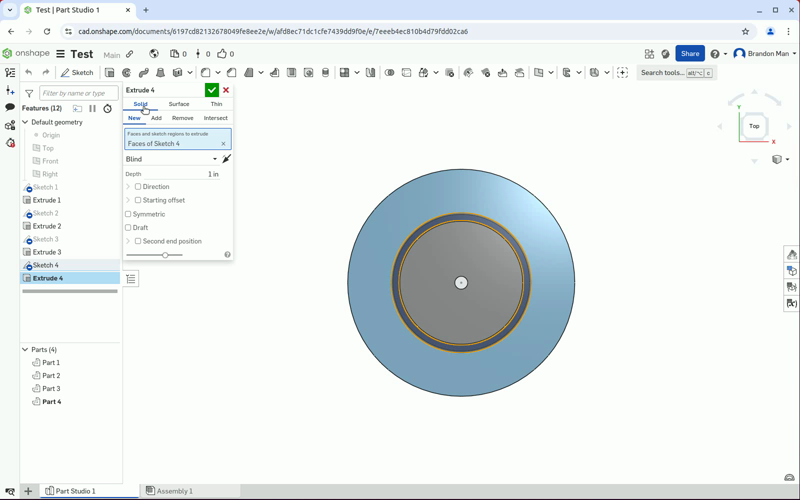
click(143, 106)
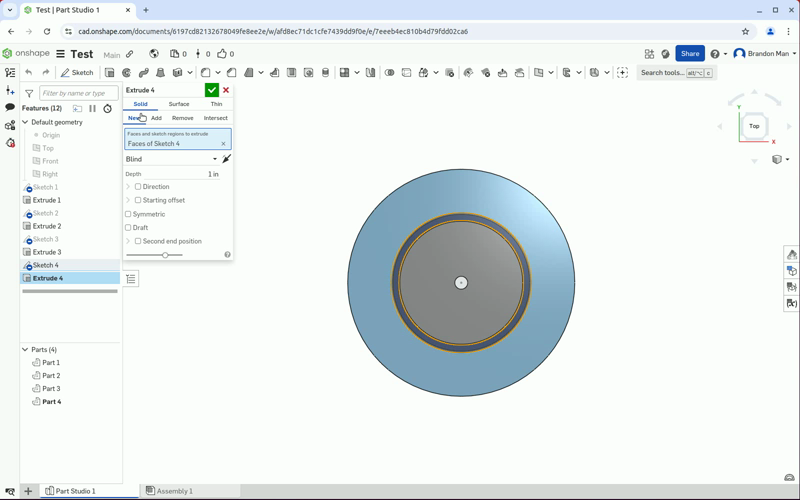
mouse_move(137, 120)
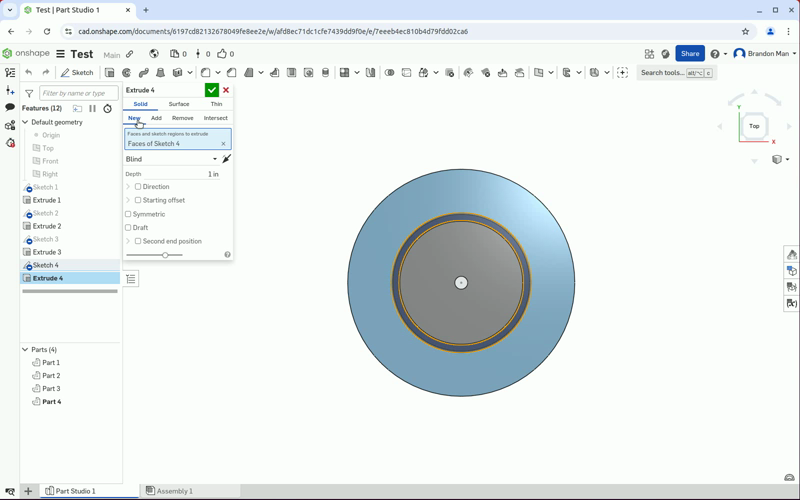
click(137, 120)
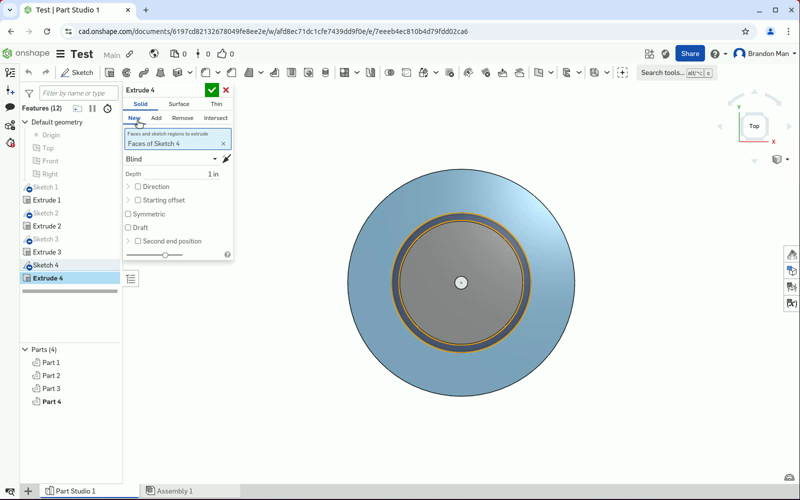
key(tab, 4)
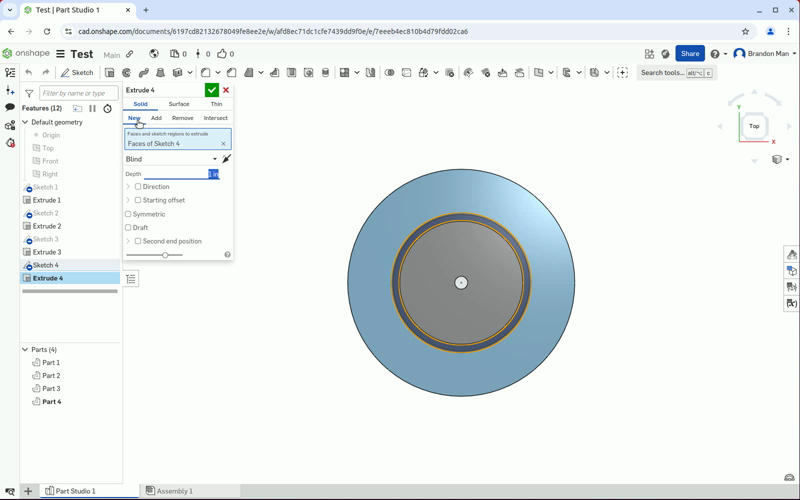
text(17.331)
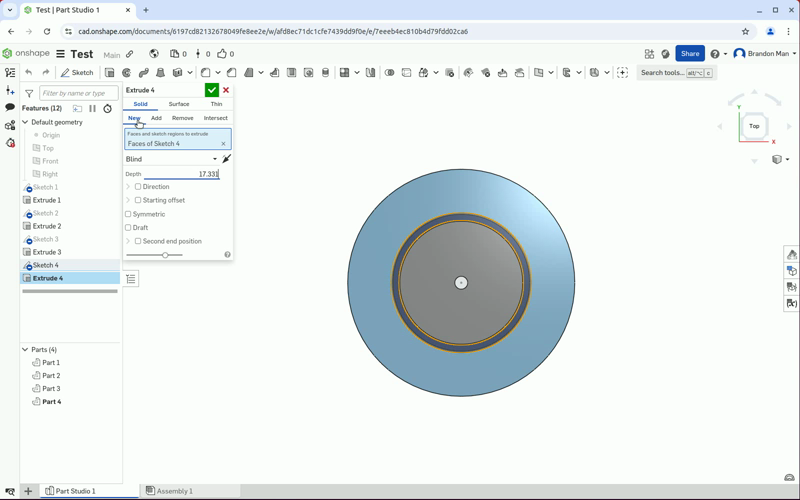
key(enter)
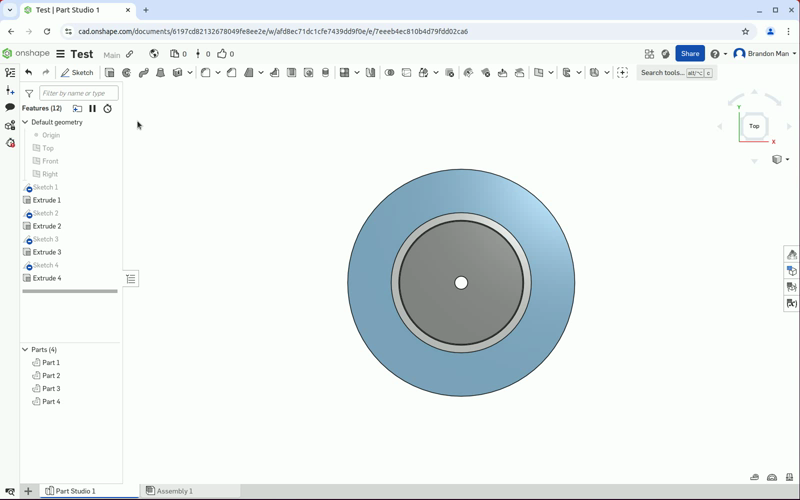
key(shift+h)
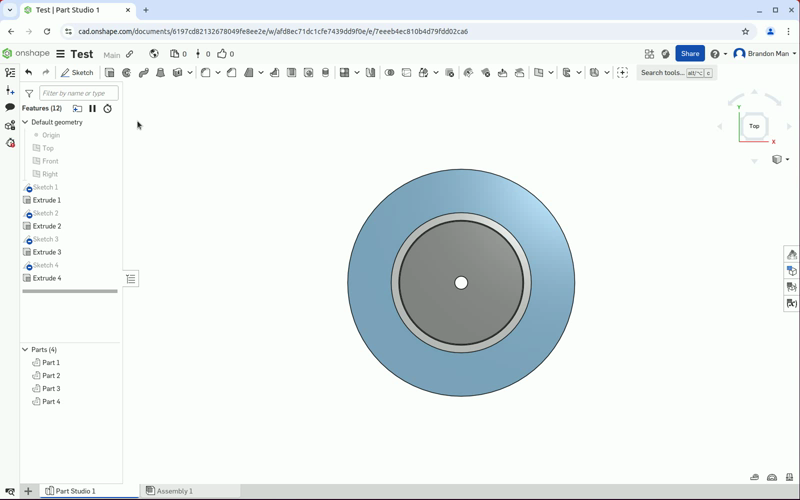
key(shift+h)
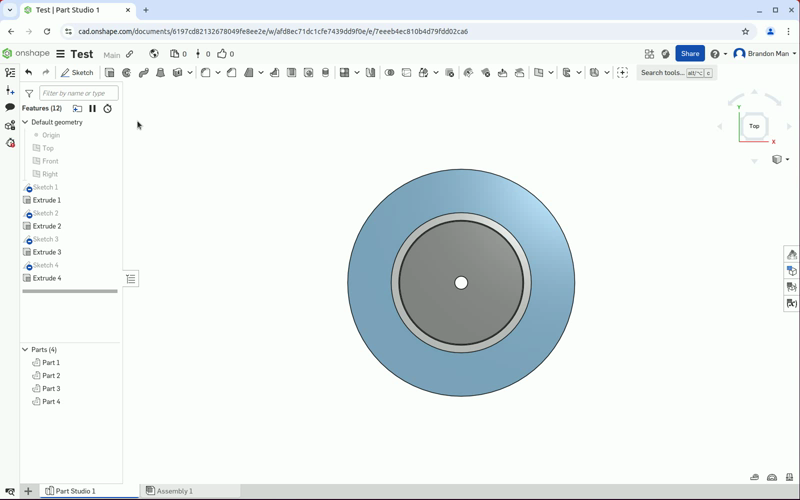
mouse_move(73, 189)
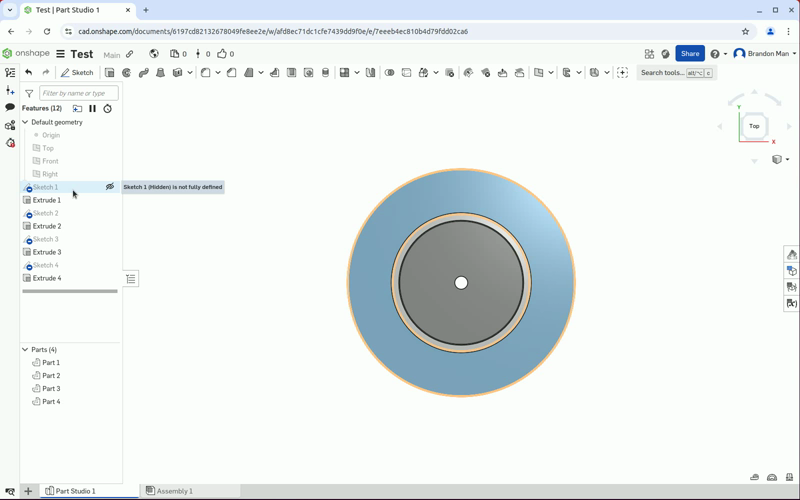
click(73, 189)
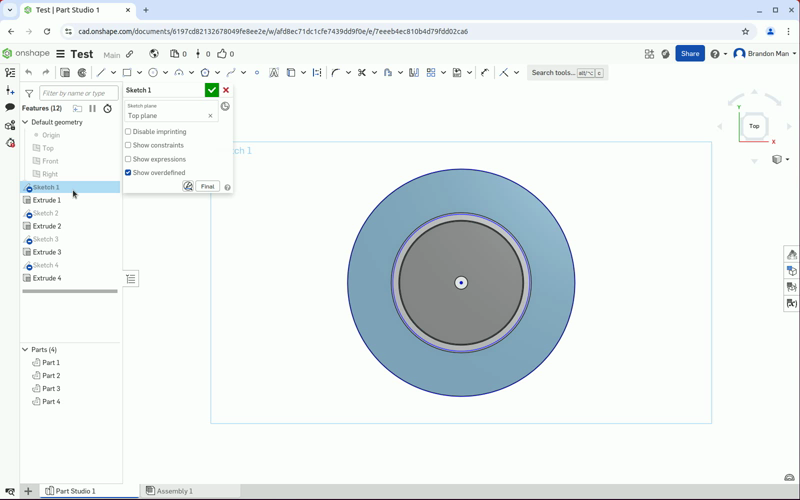
mouse_move(229, 92)
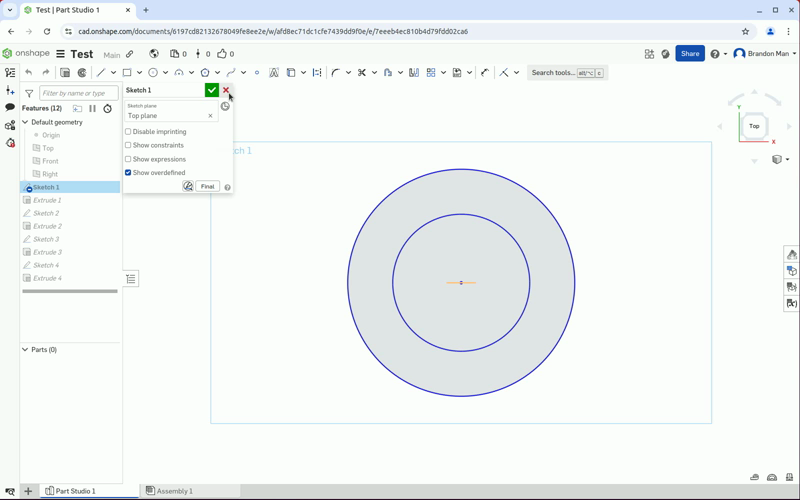
click(229, 92)
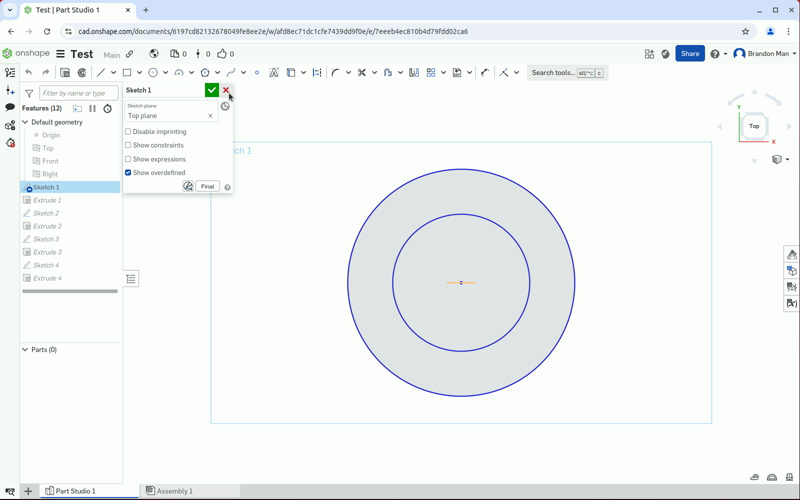
key(shift+s)
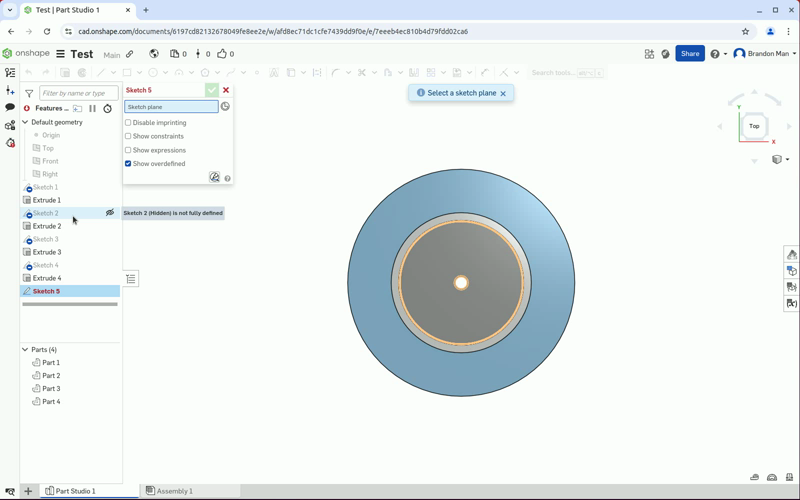
scroll(3)
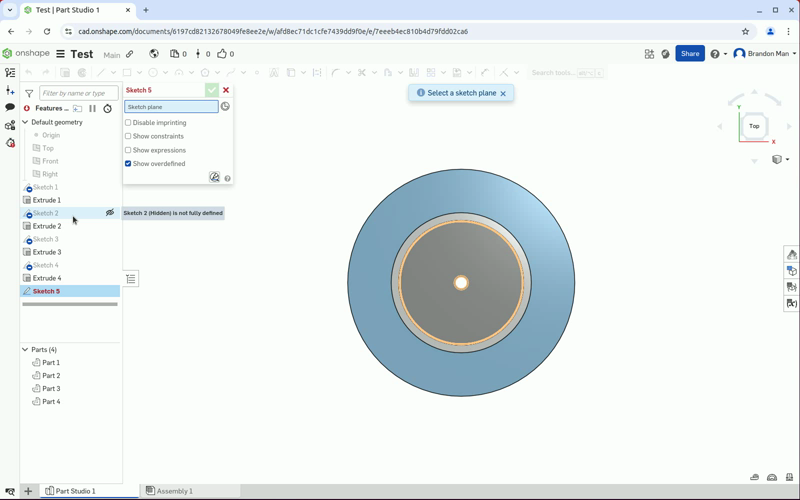
mouse_move(73, 150)
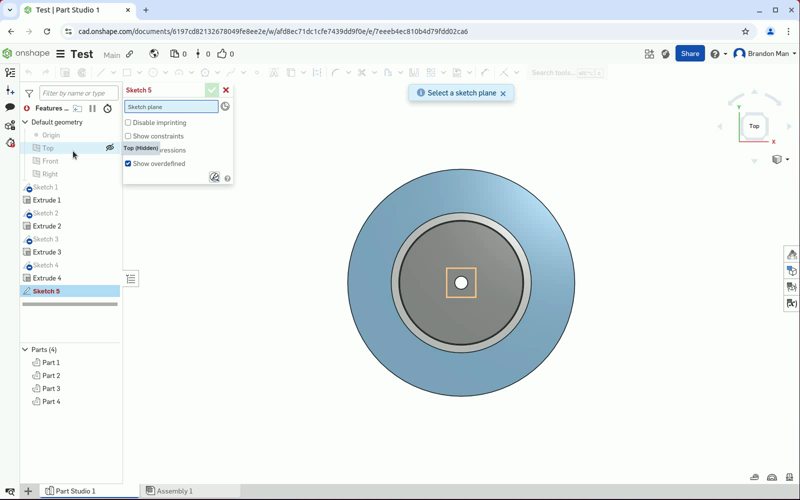
click(73, 150)
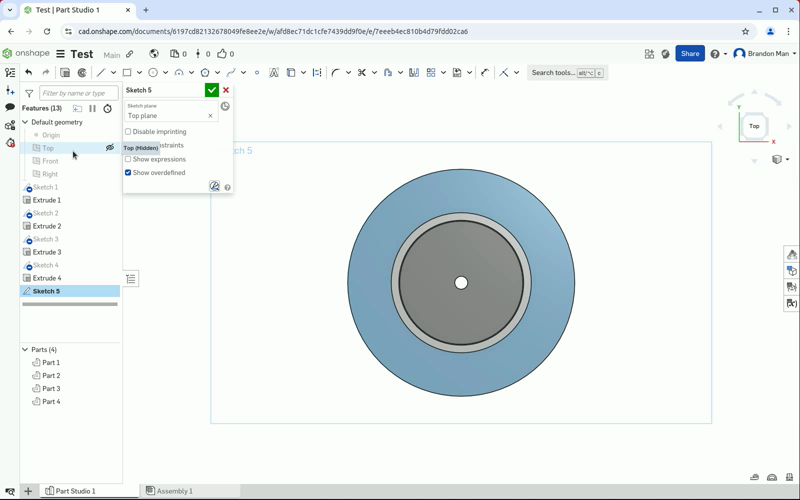
mouse_move(73, 352)
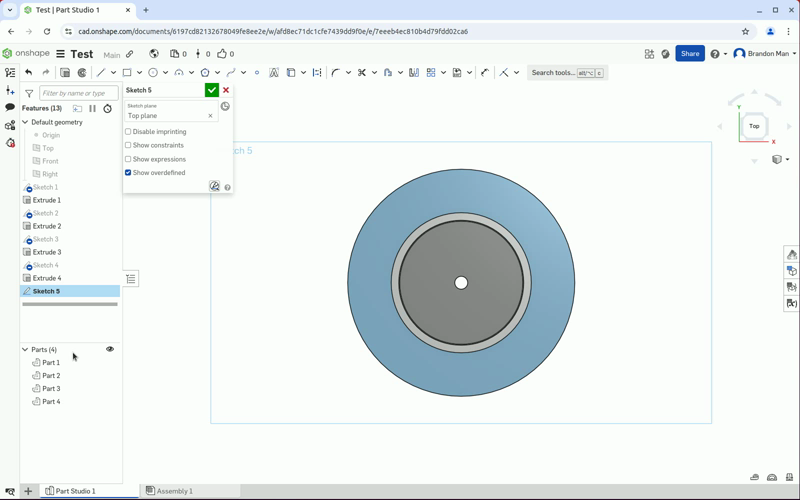
key(y)
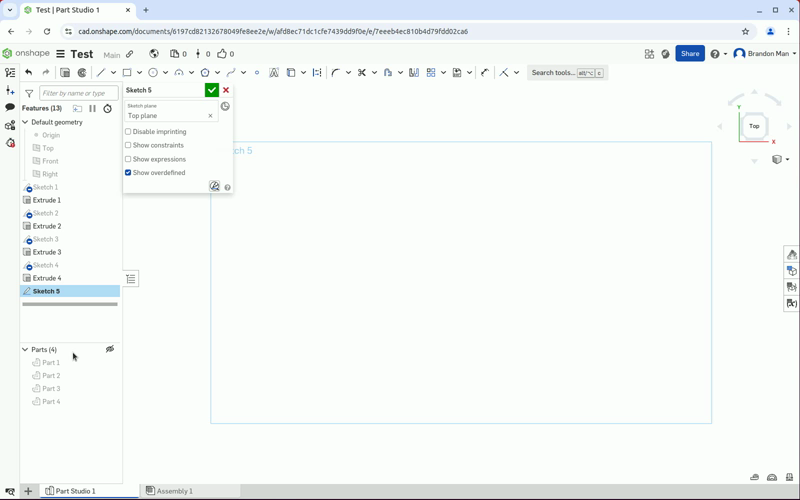
key(c)
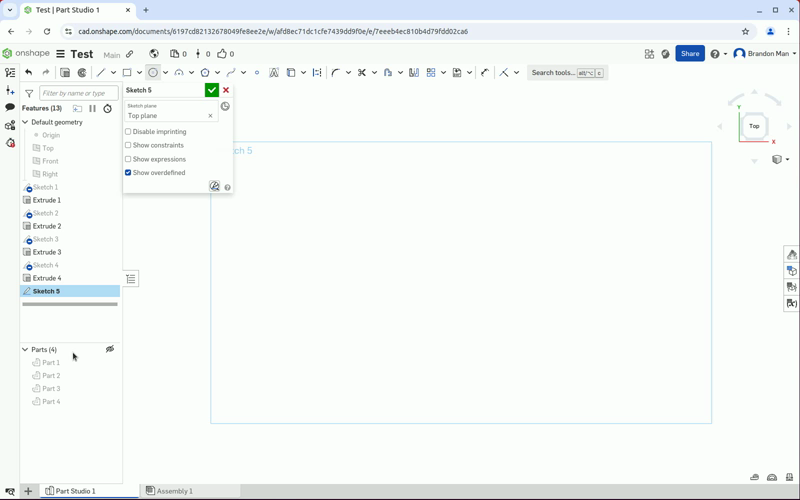
key_down(shift)
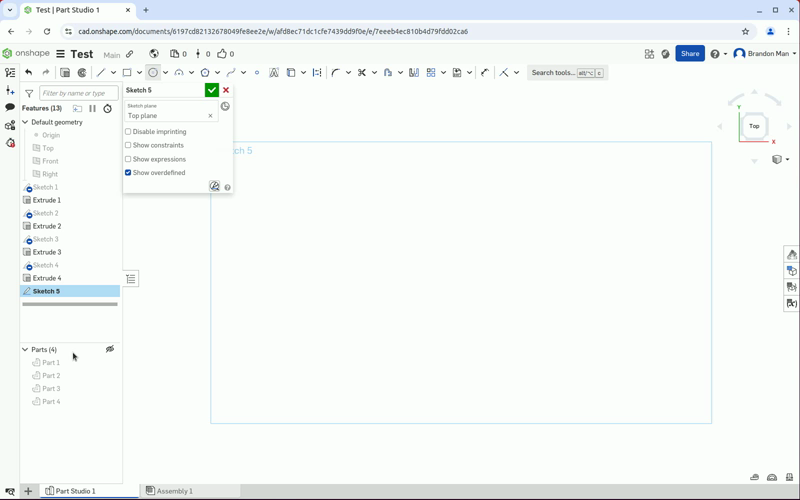
mouse_move(461, 282)
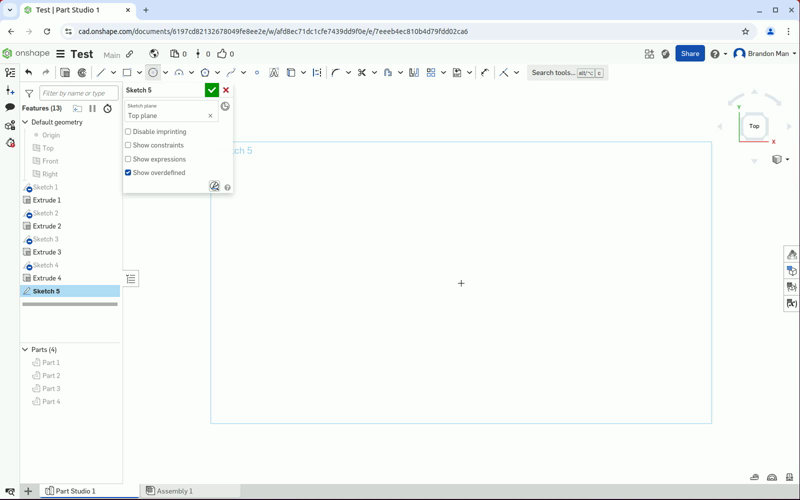
click(461, 282)
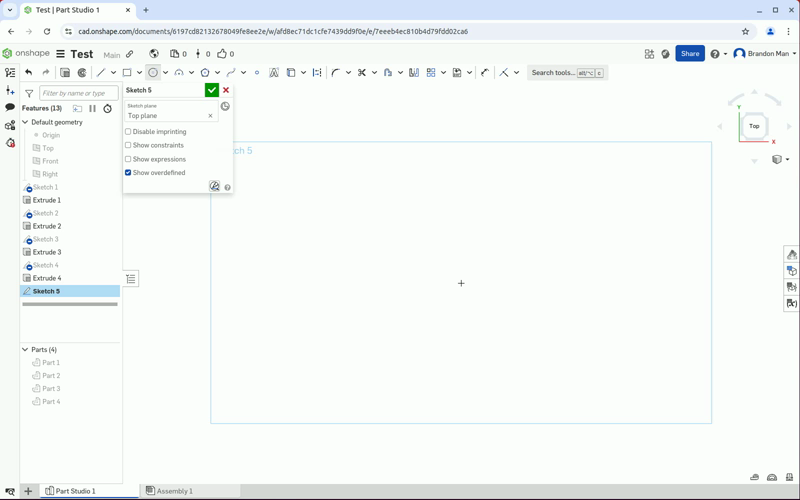
key_up(shift)
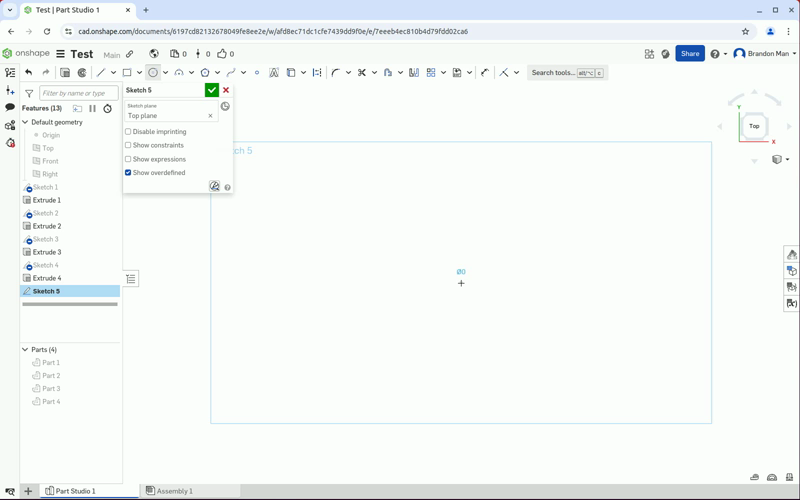
mouse_move(574, 282)
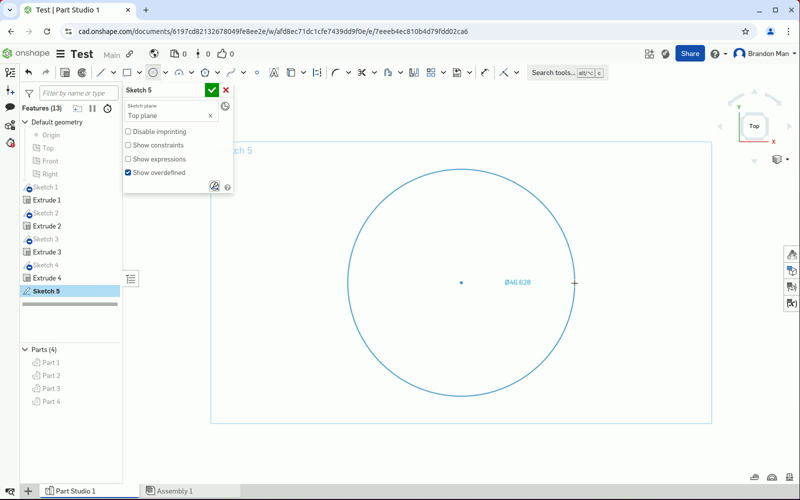
click(574, 282)
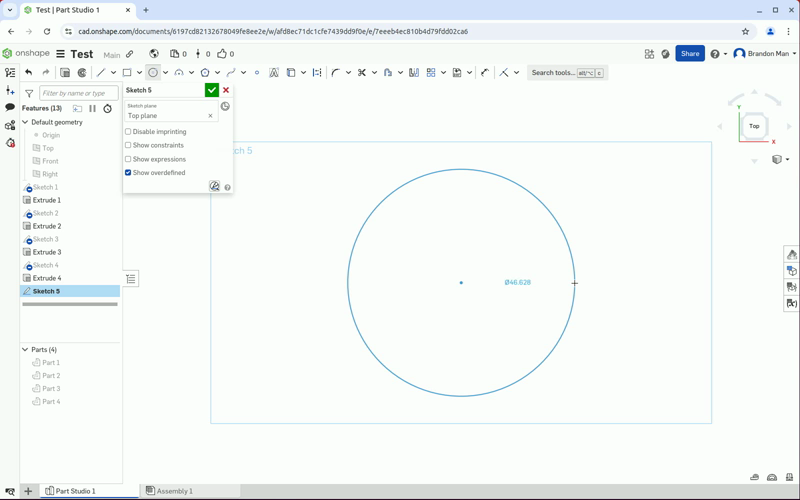
key(esc)
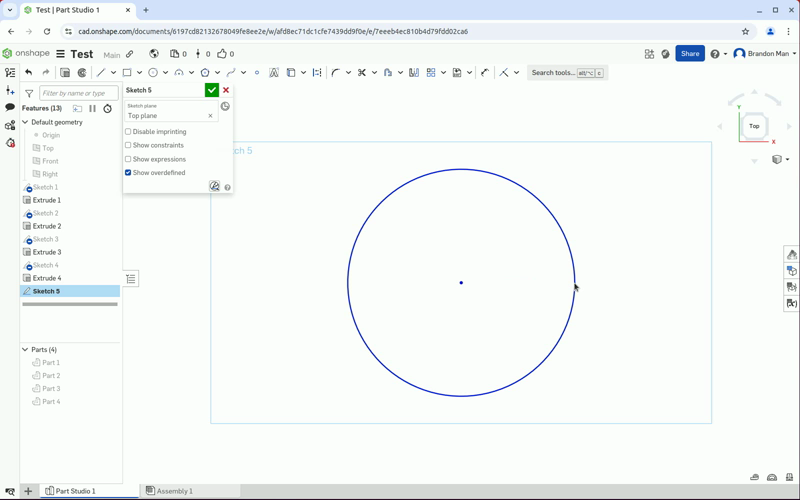
key(c)
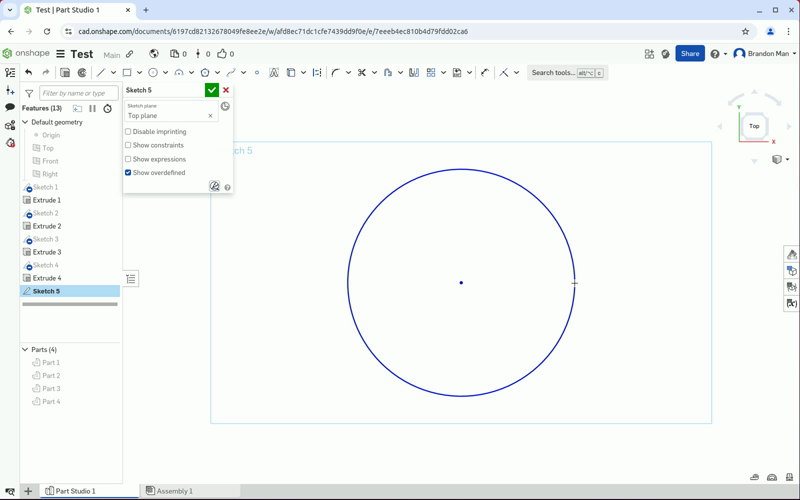
key_down(shift)
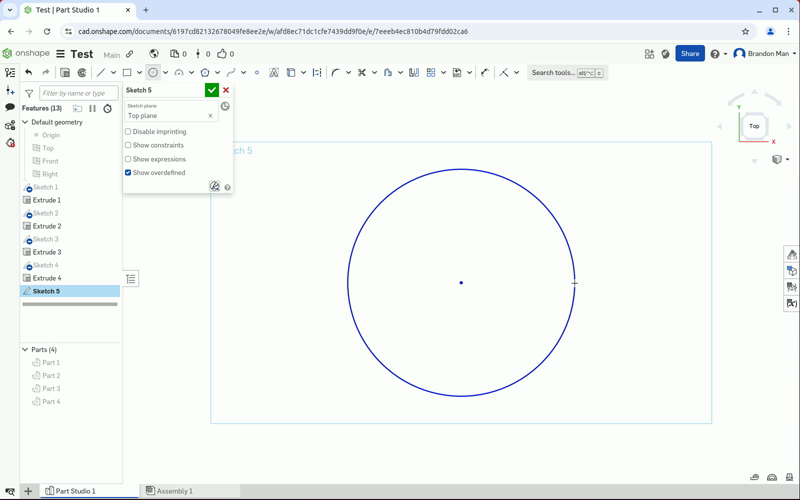
mouse_move(461, 282)
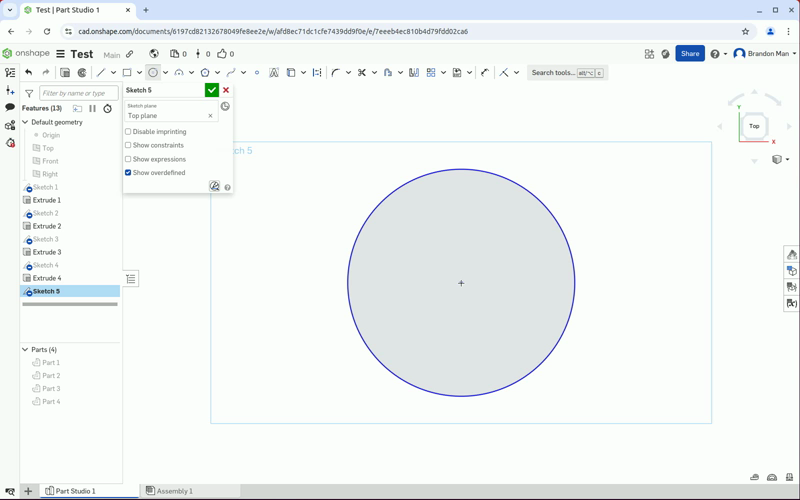
click(461, 282)
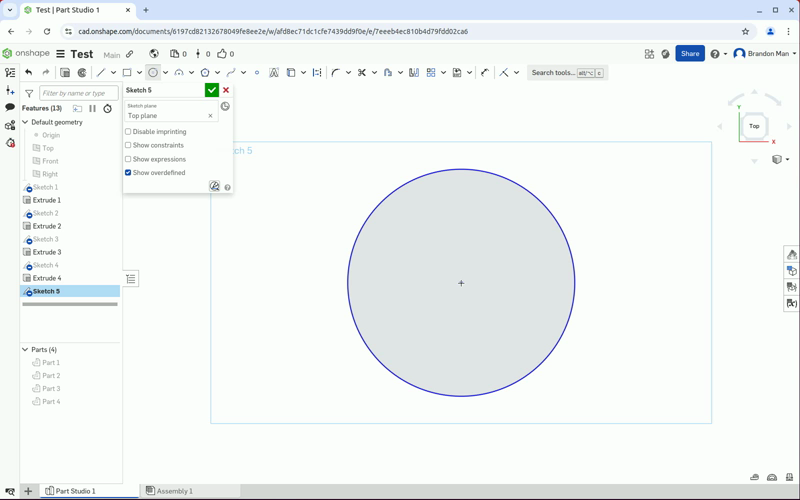
key_up(shift)
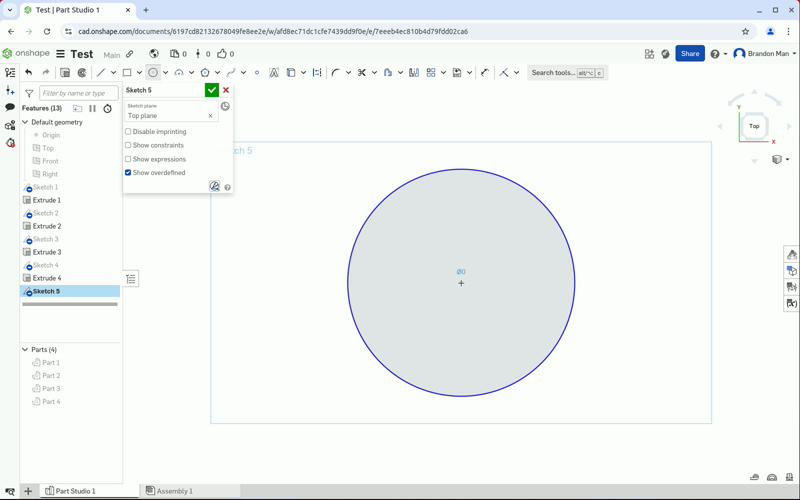
mouse_move(529, 282)
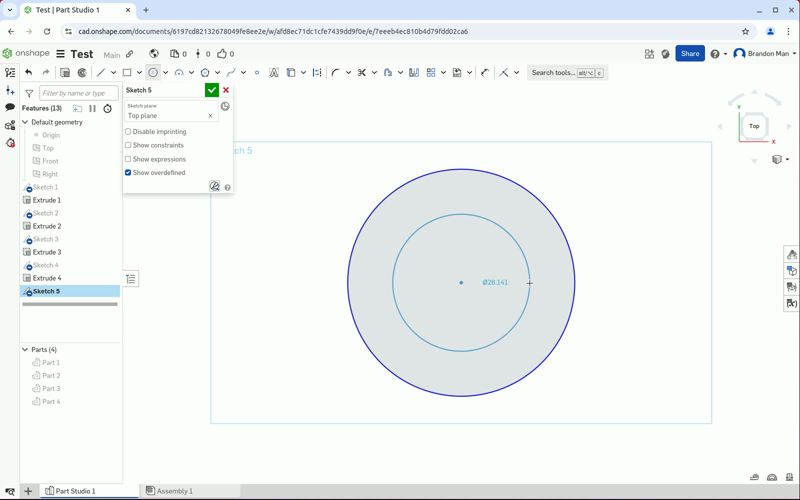
click(529, 282)
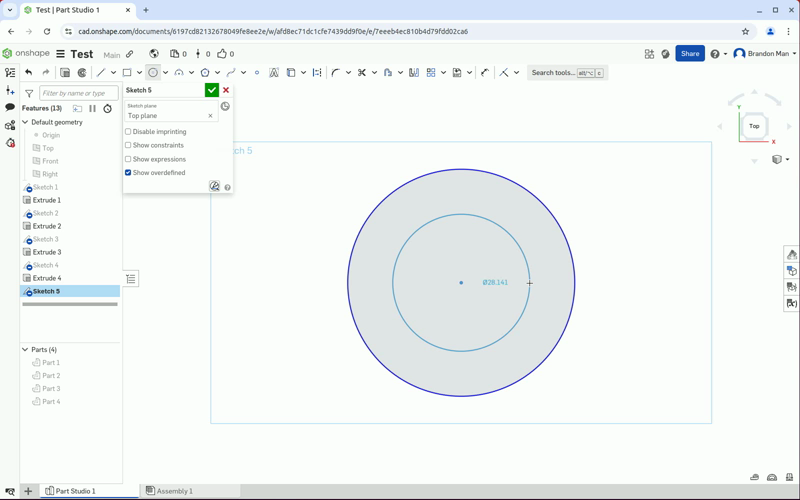
key(esc)
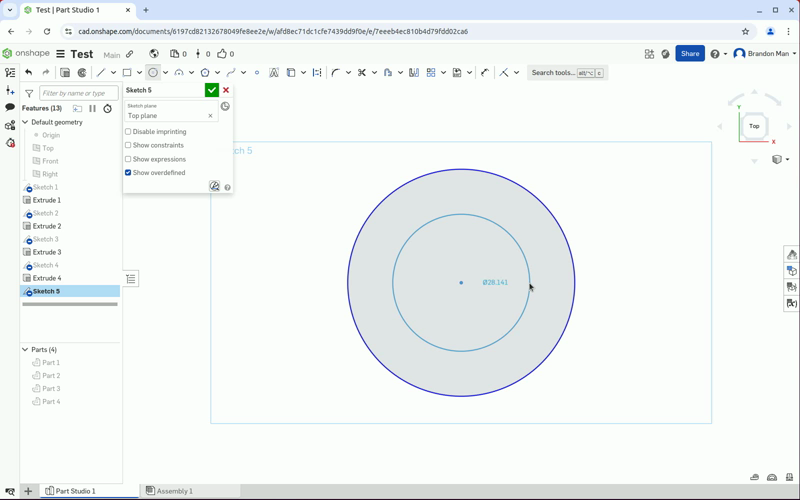
mouse_move(546, 307)
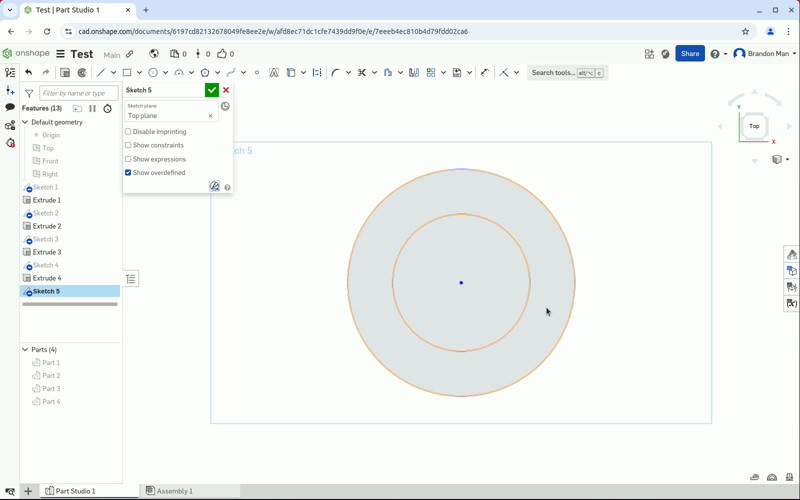
click(546, 307)
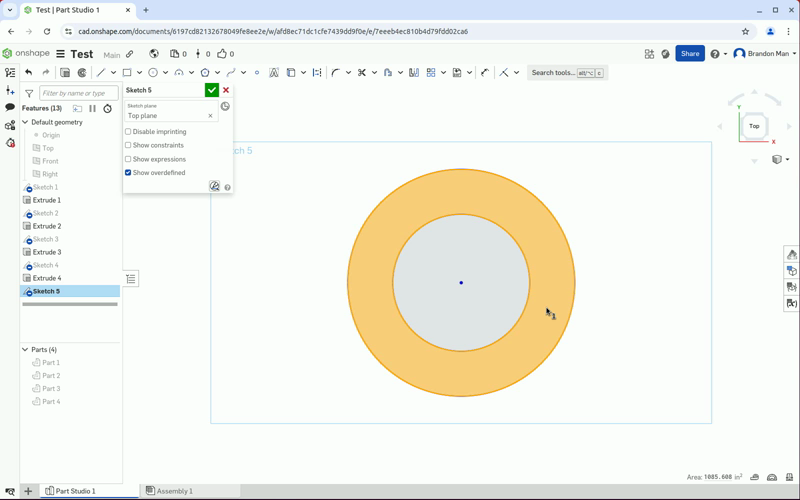
mouse_move(73, 352)
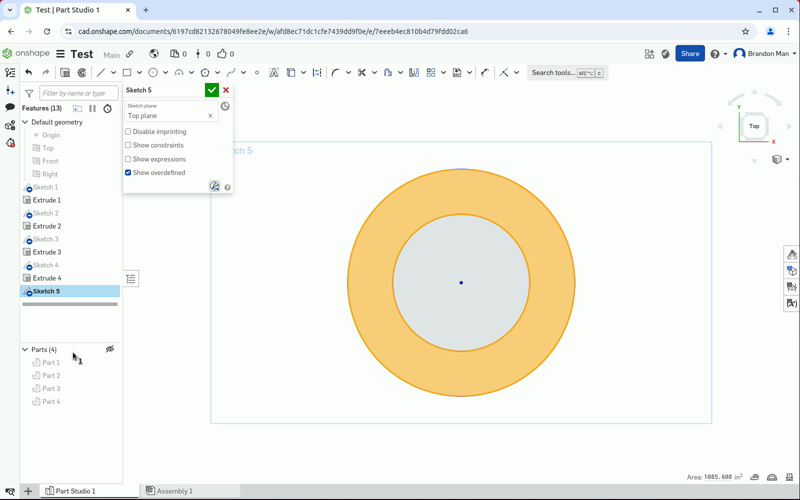
key(shift+y)
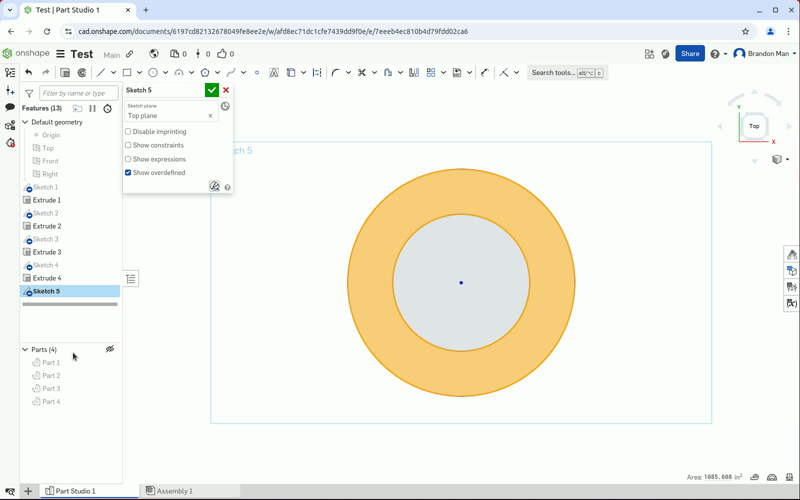
key(shift+e)
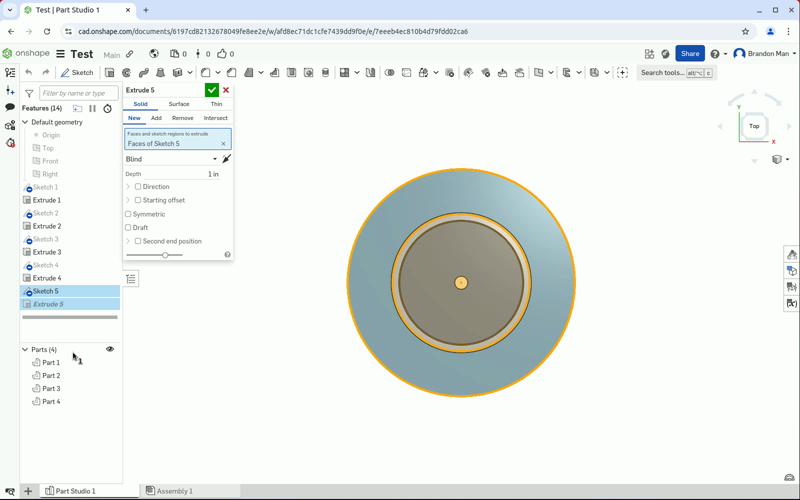
mouse_move(143, 106)
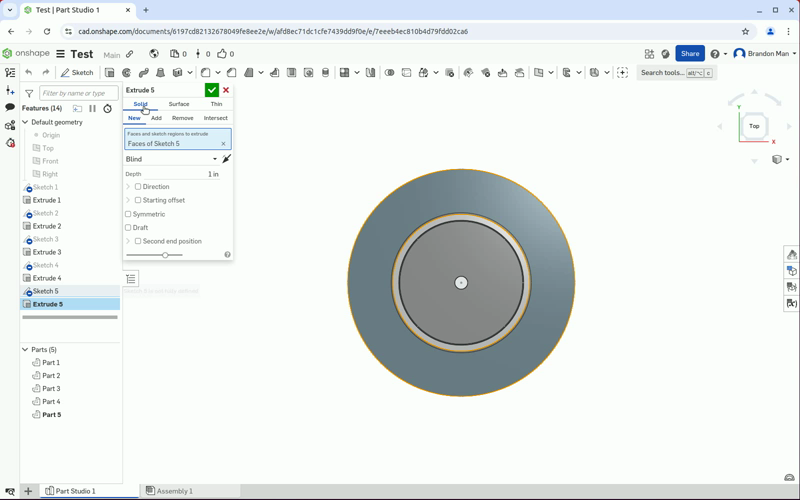
click(143, 106)
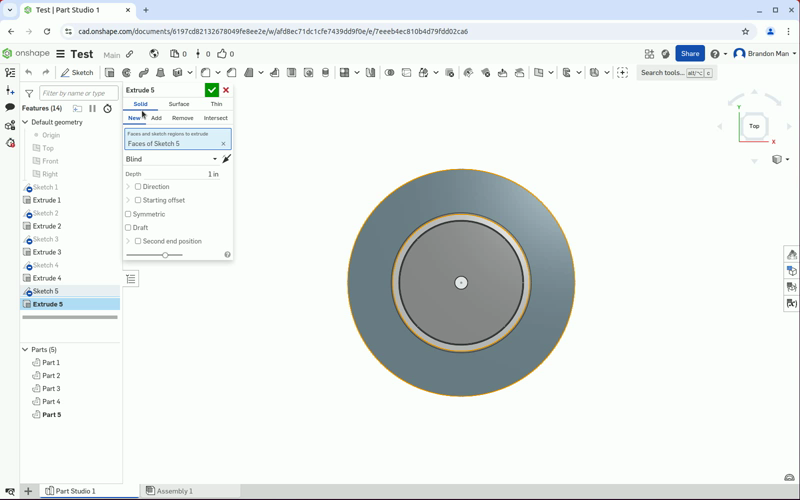
mouse_move(137, 120)
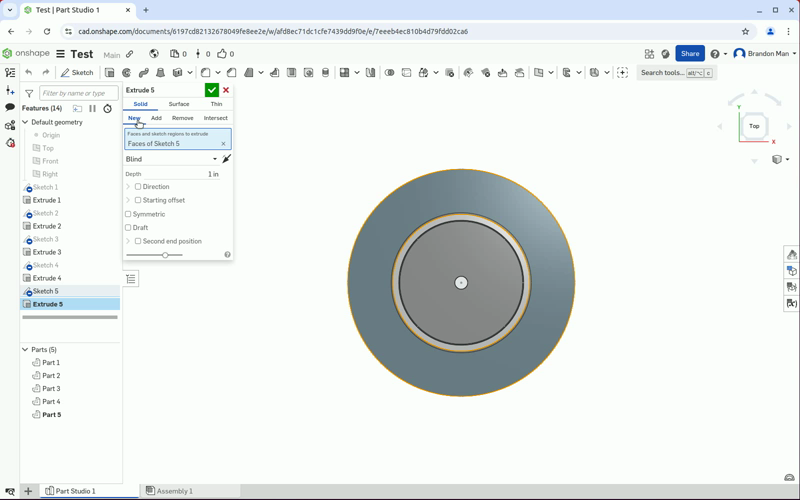
click(137, 120)
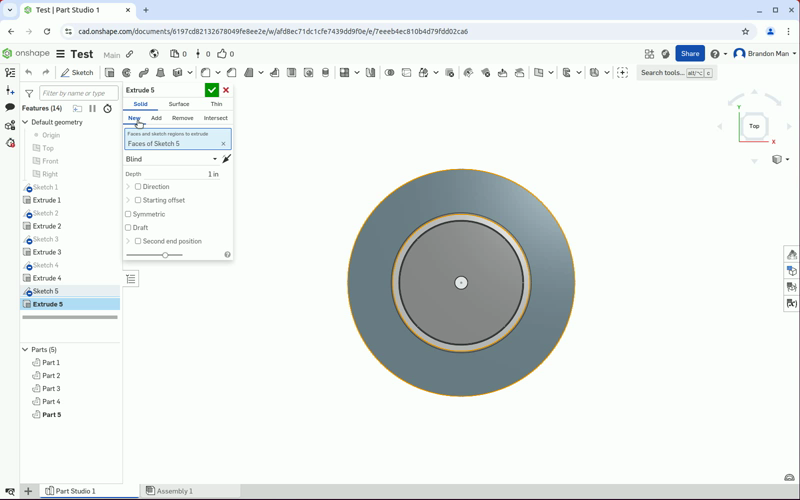
key(tab, 4)
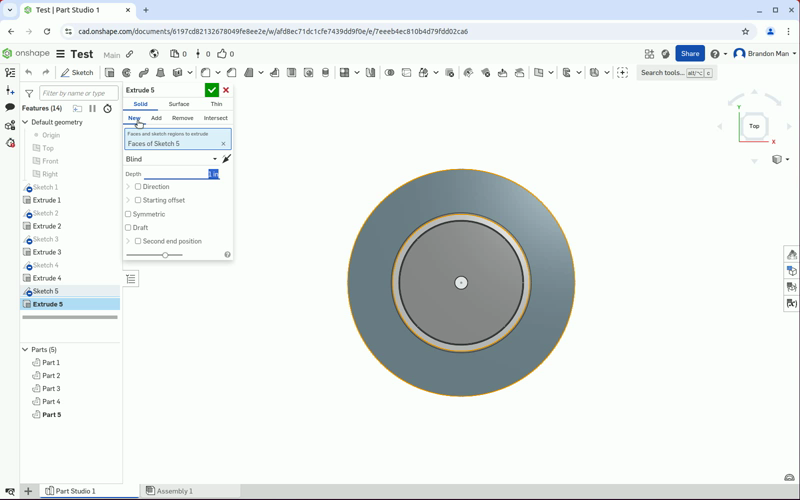
text(1.685)
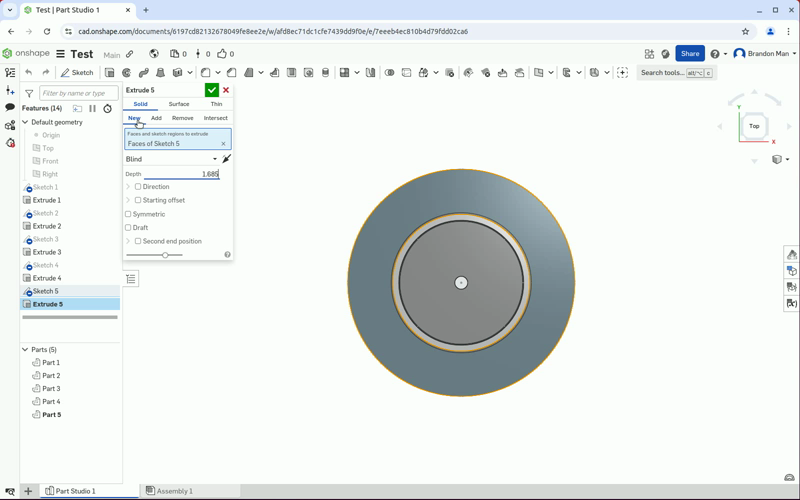
key(enter)
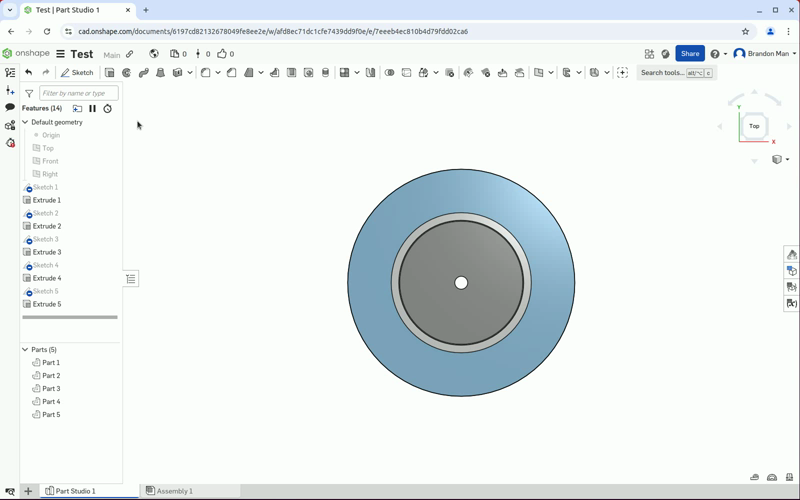
key(shift+h)
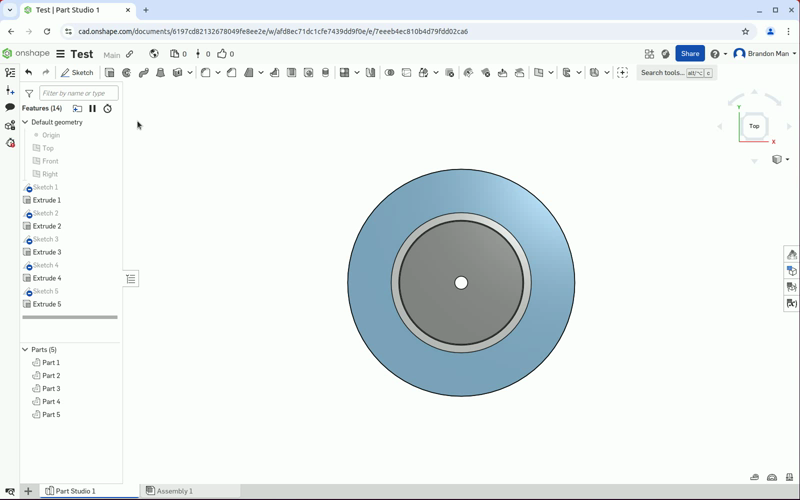
key(shift+h)
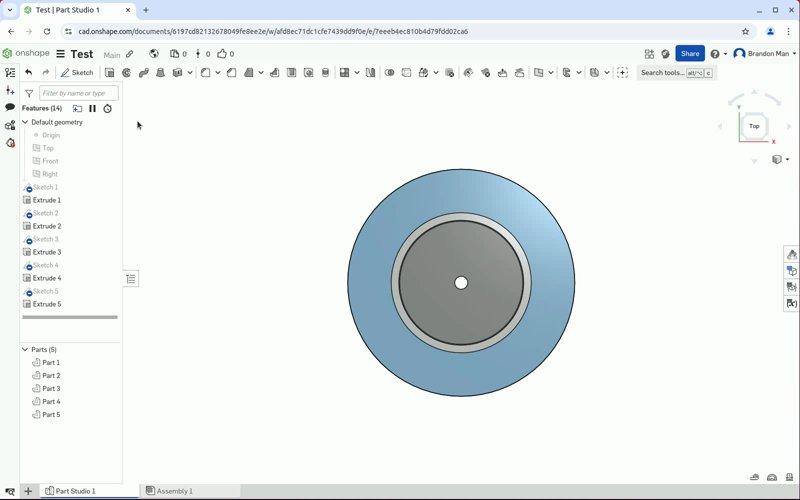
key(shift+7)
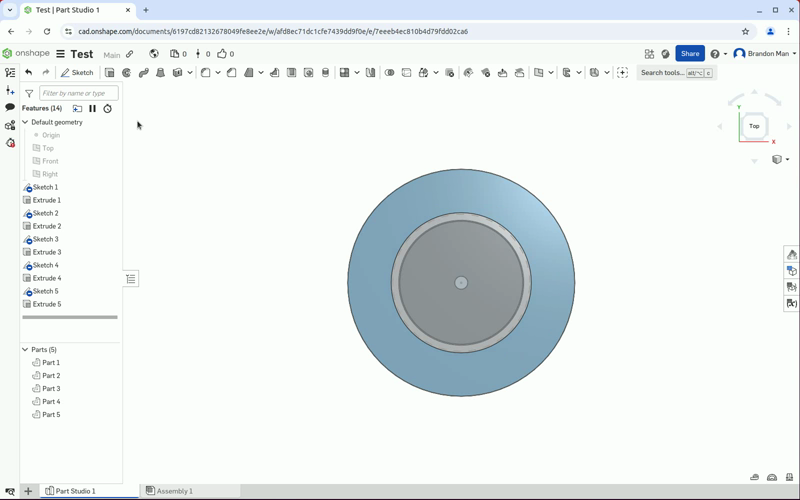
key(up, 3)
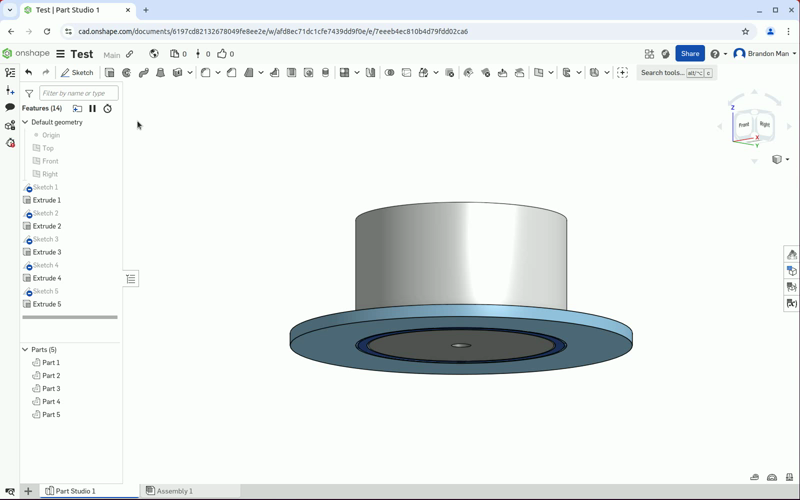
key(left, 3)
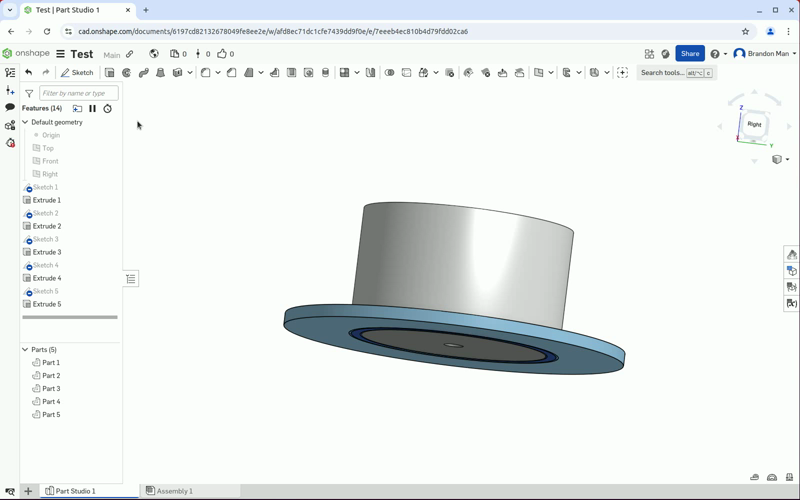
key(right, 3)
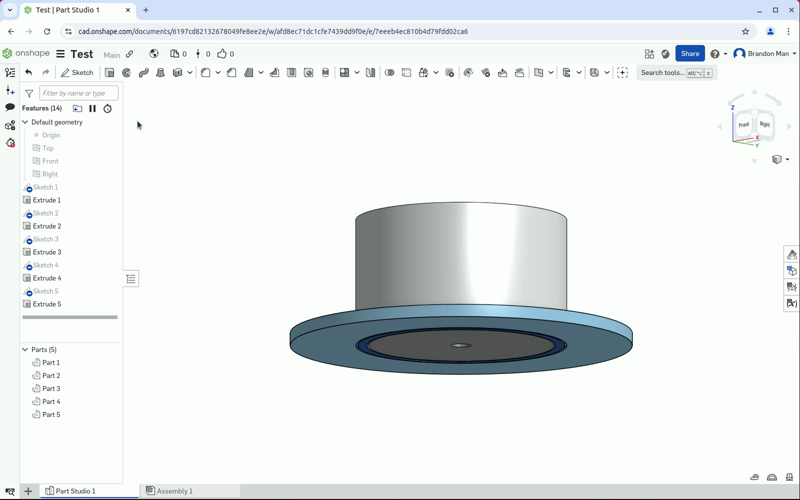
key(down, 3)
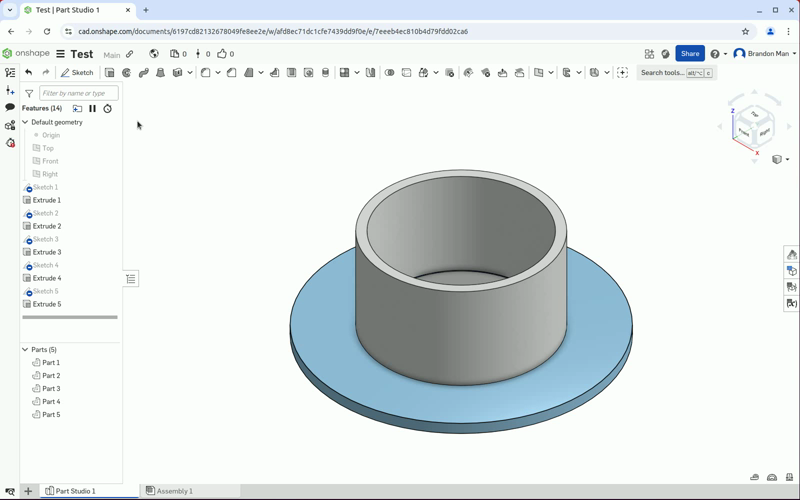
mouse_move(73, 189)
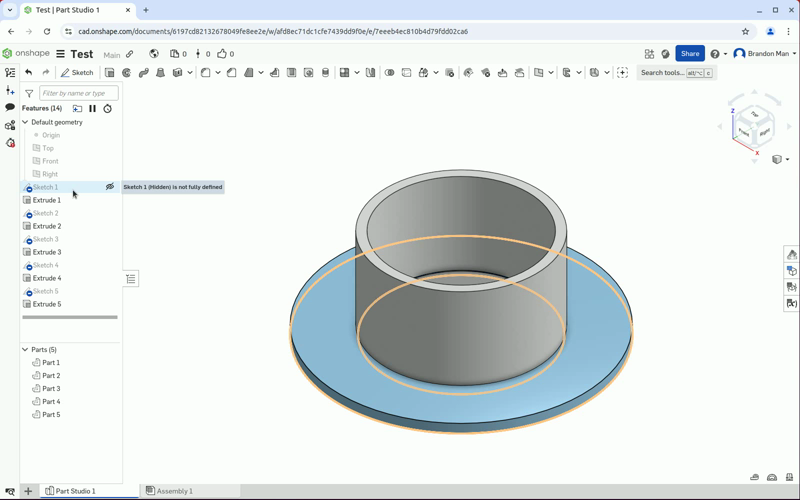
click(73, 189)